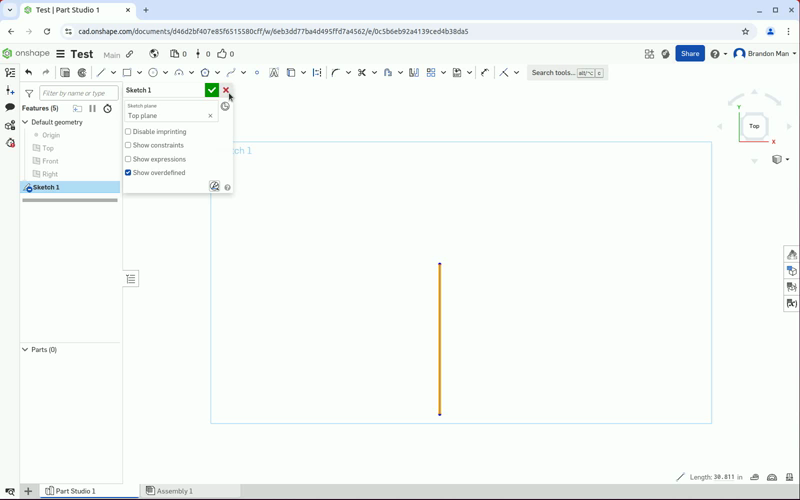
key(shift+h)
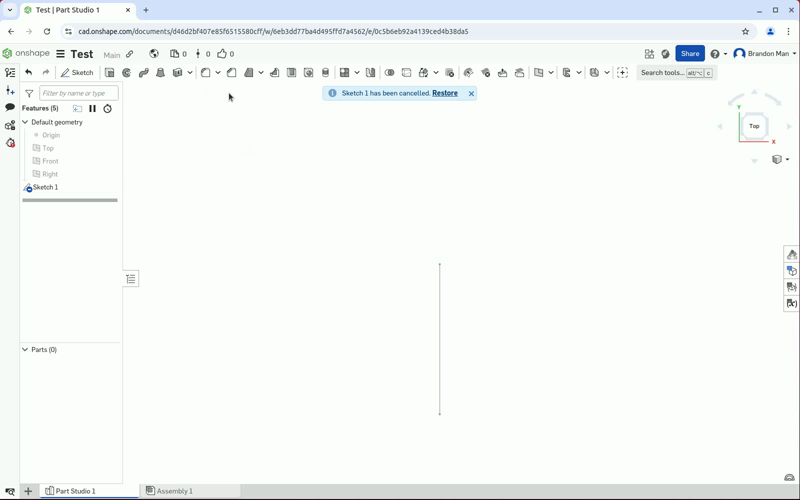
key(shift+s)
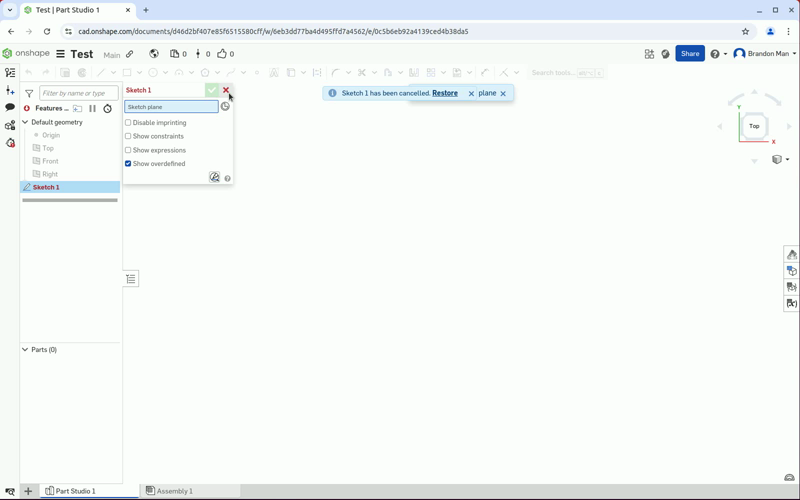
mouse_move(73, 150)
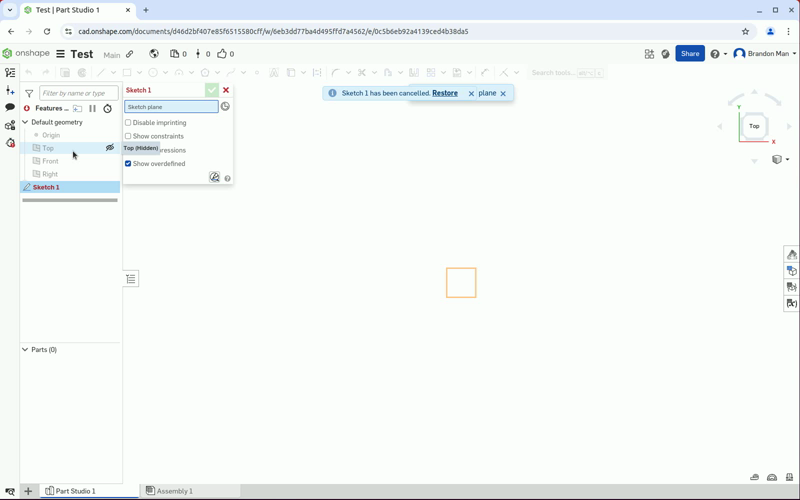
click(73, 150)
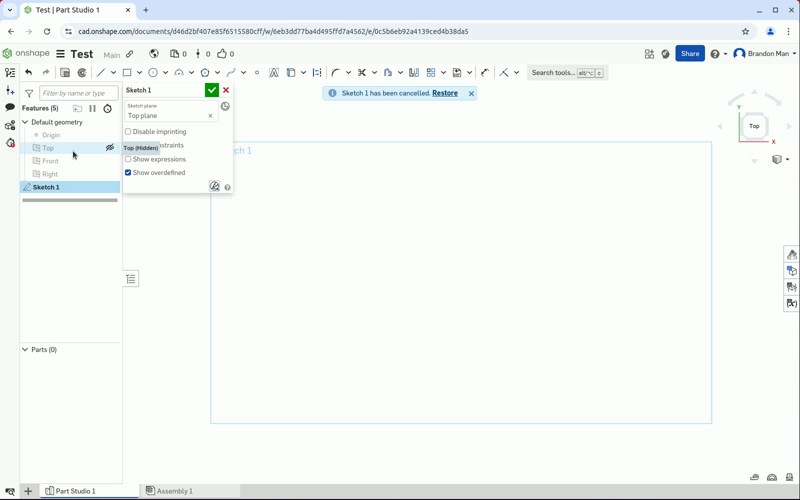
mouse_move(73, 352)
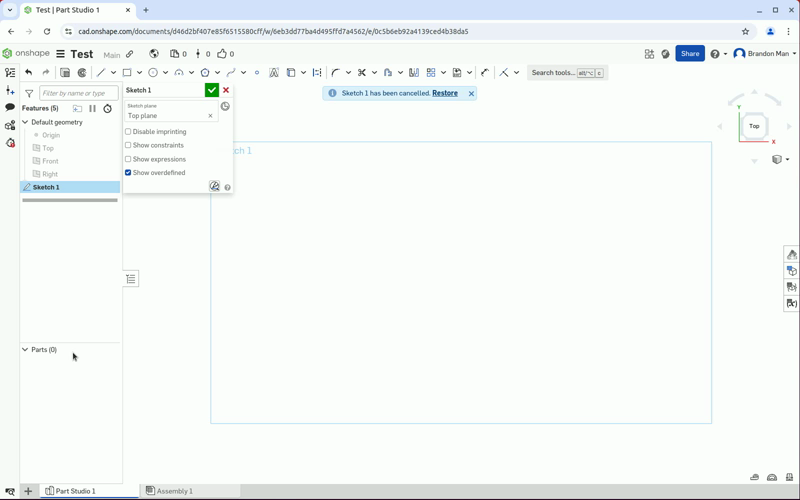
key(y)
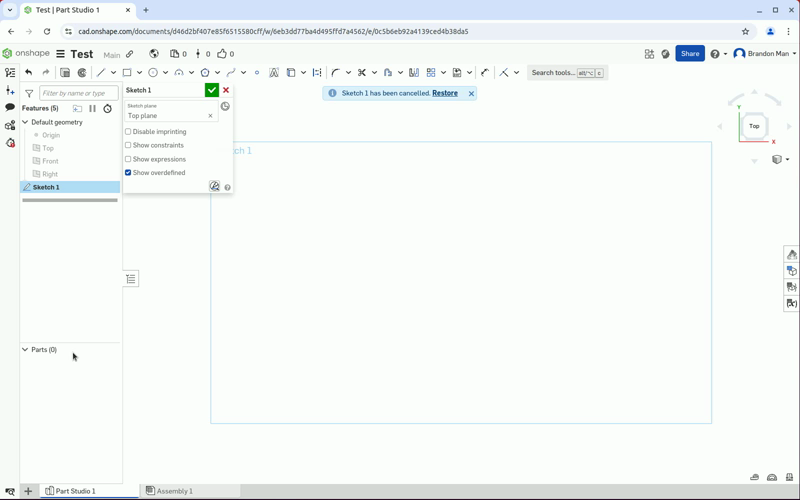
key(l)
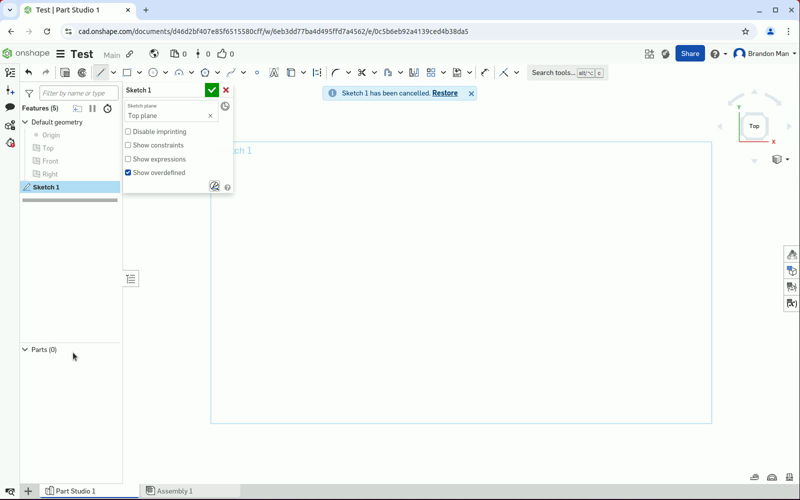
key_down(shift)
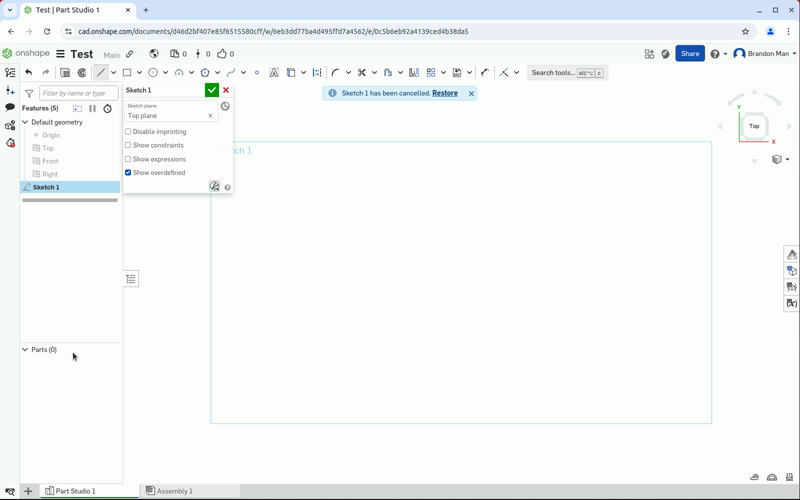
mouse_move(460, 282)
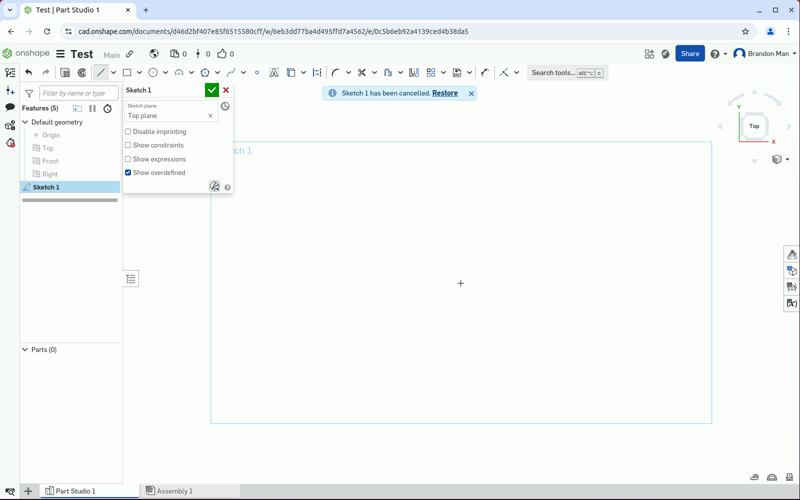
click(460, 282)
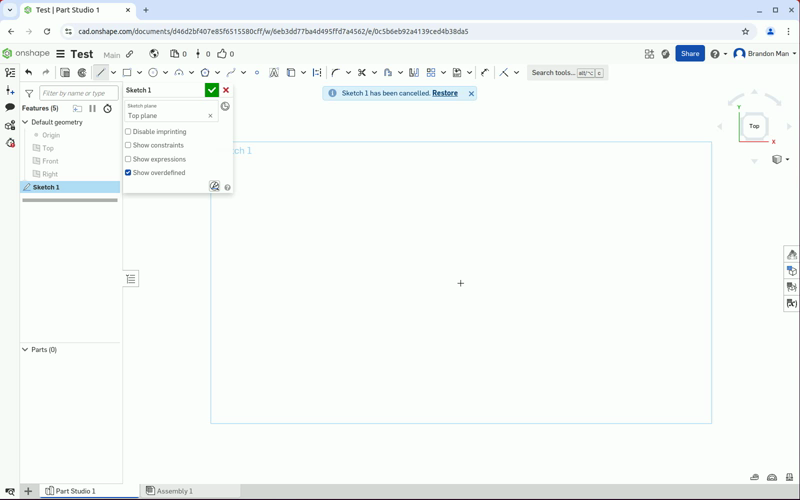
key_up(shift)
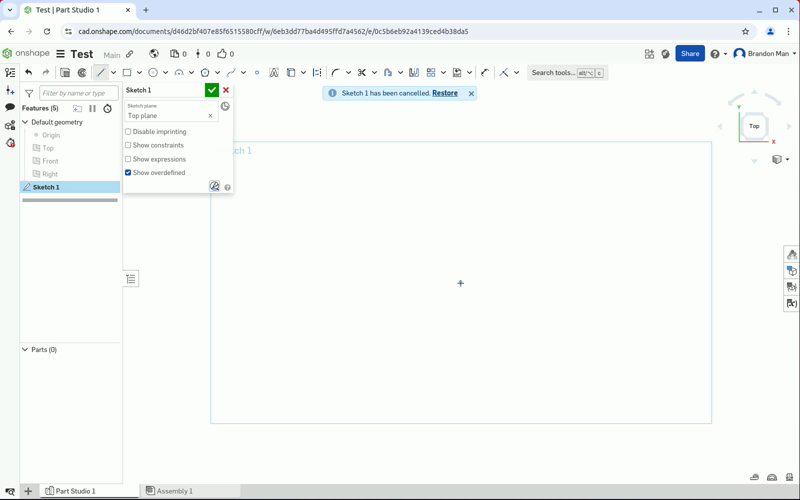
key_down(shift)
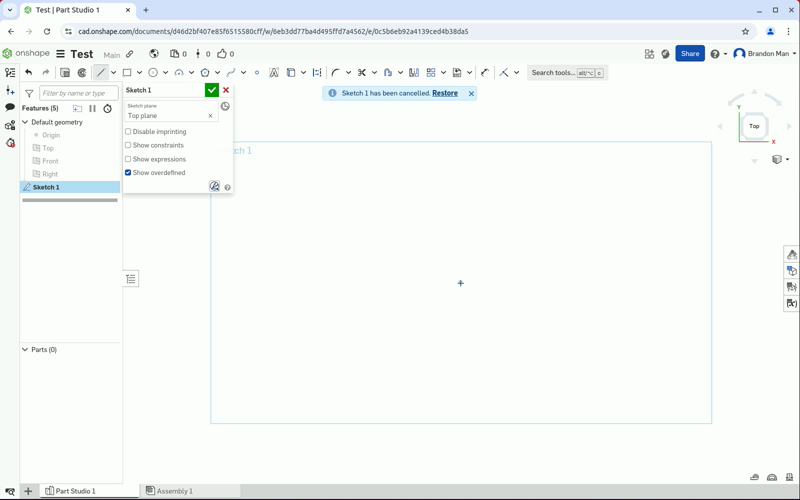
mouse_move(490, 282)
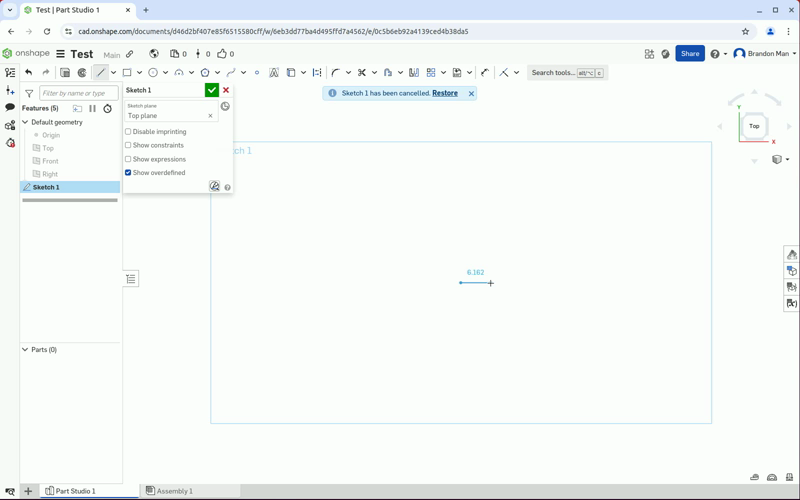
mouse_move(466, 282)
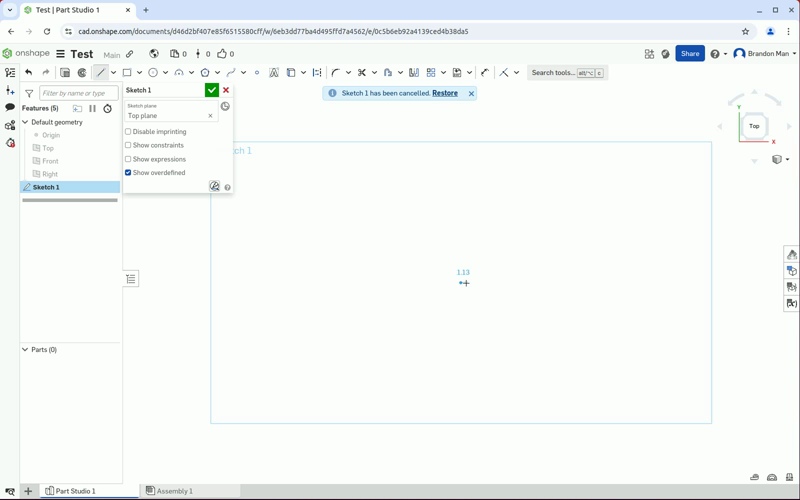
scroll(6)
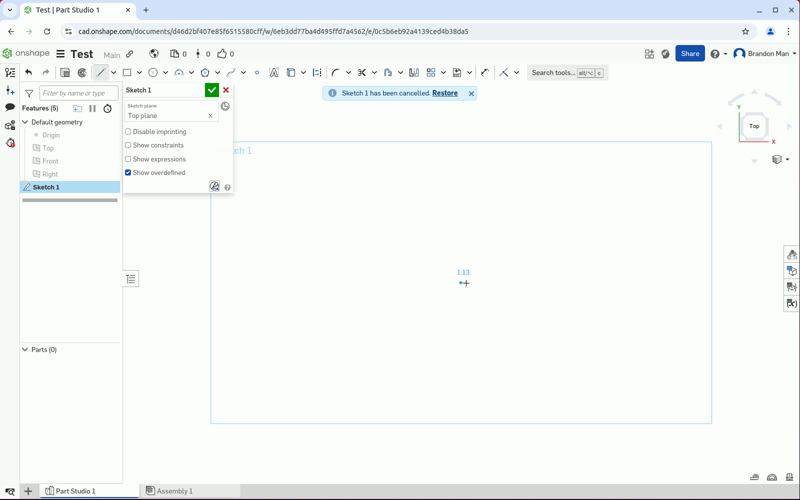
scroll(6)
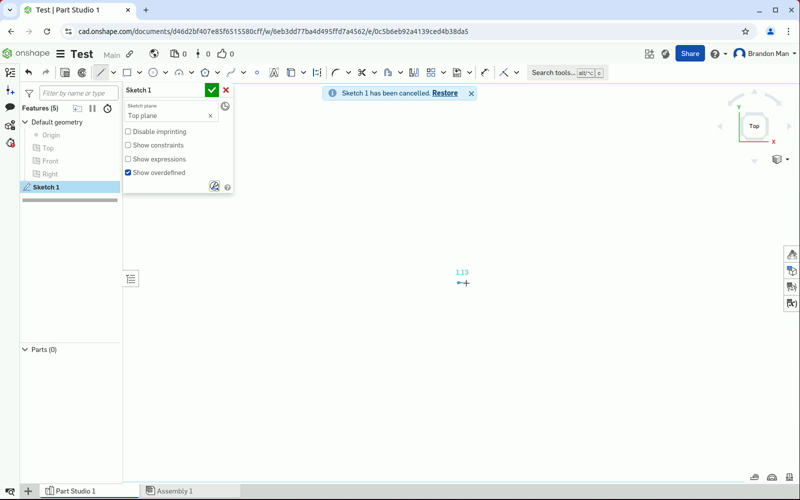
scroll(6)
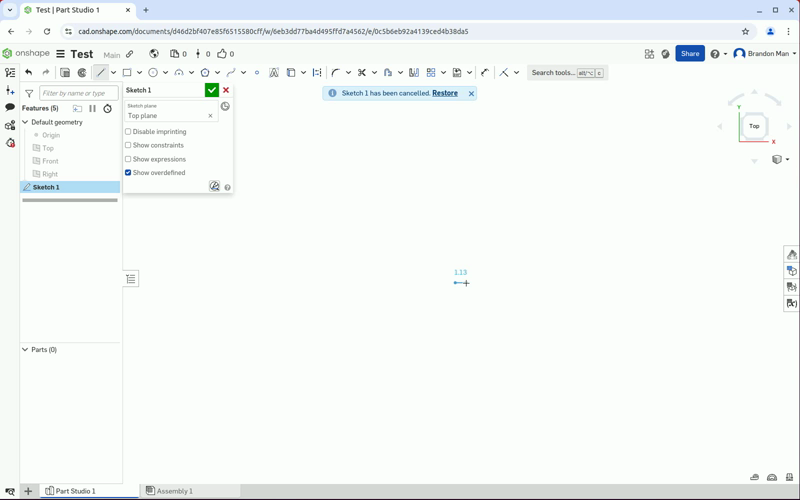
scroll(6)
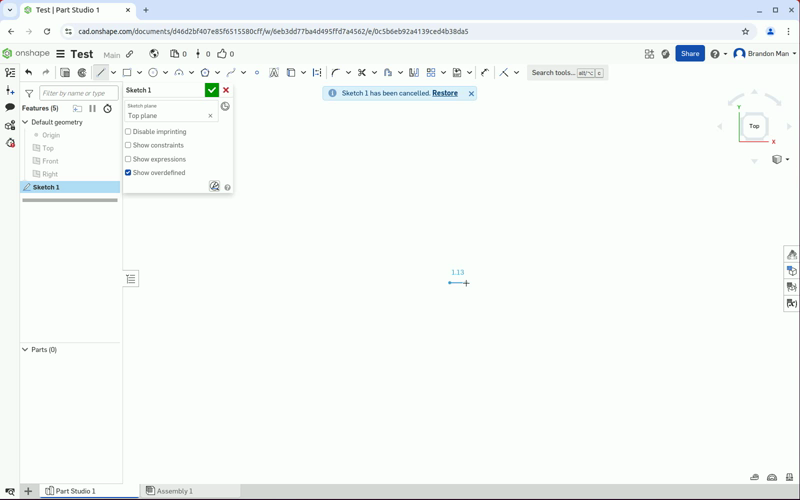
scroll(6)
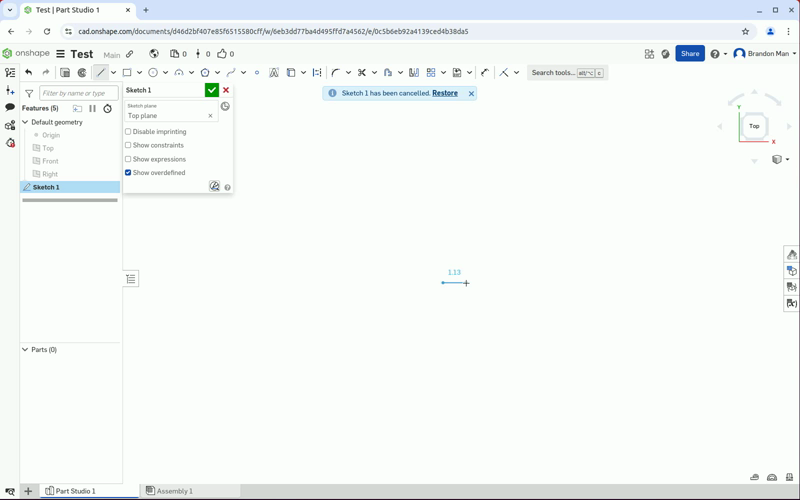
scroll(6)
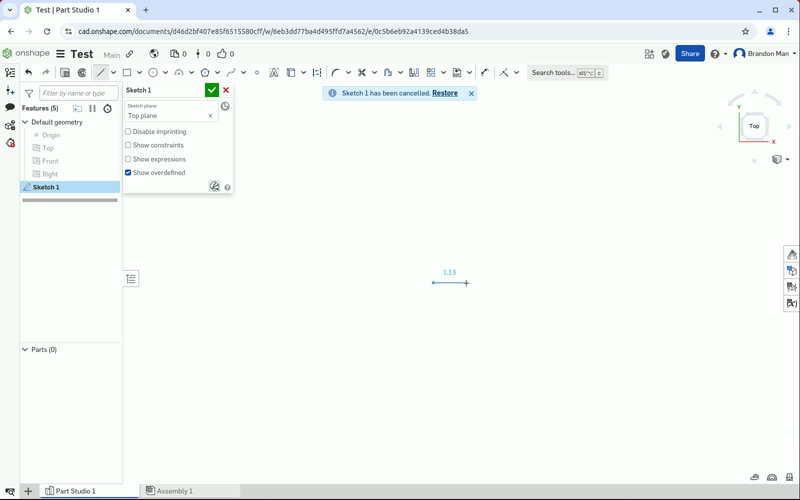
scroll(6)
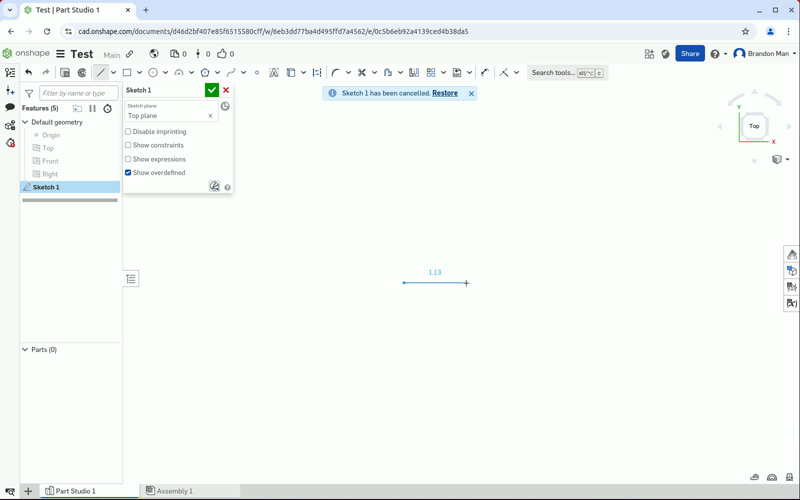
click(466, 282)
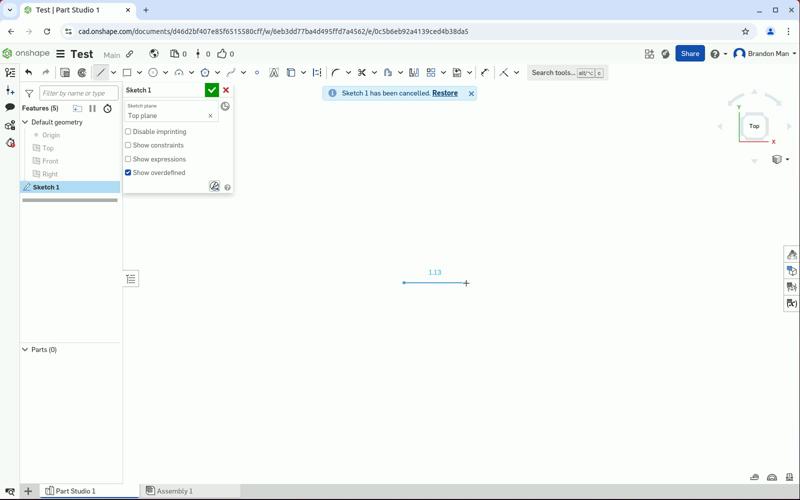
scroll(-6)
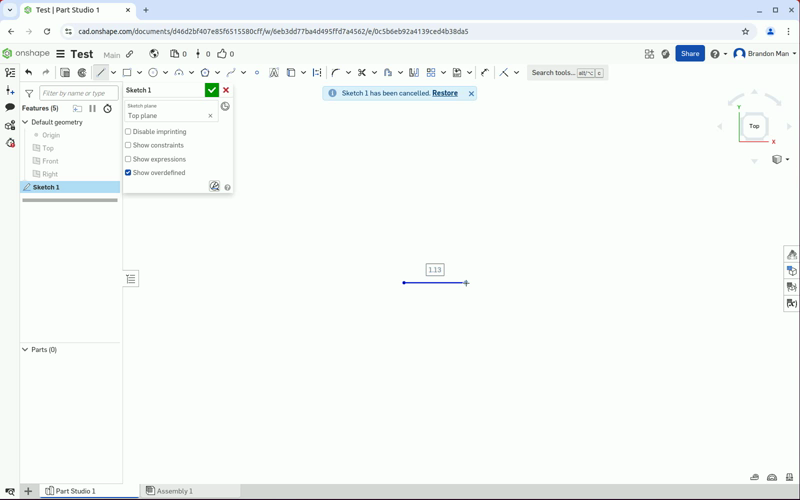
scroll(-6)
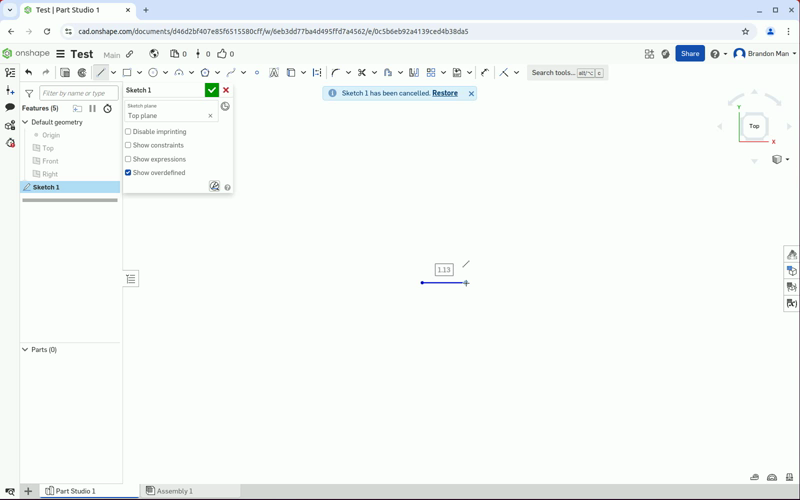
scroll(-6)
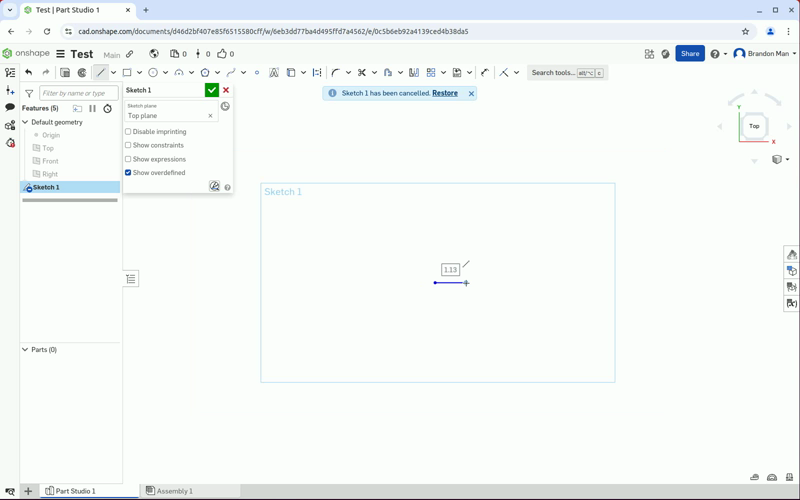
scroll(-6)
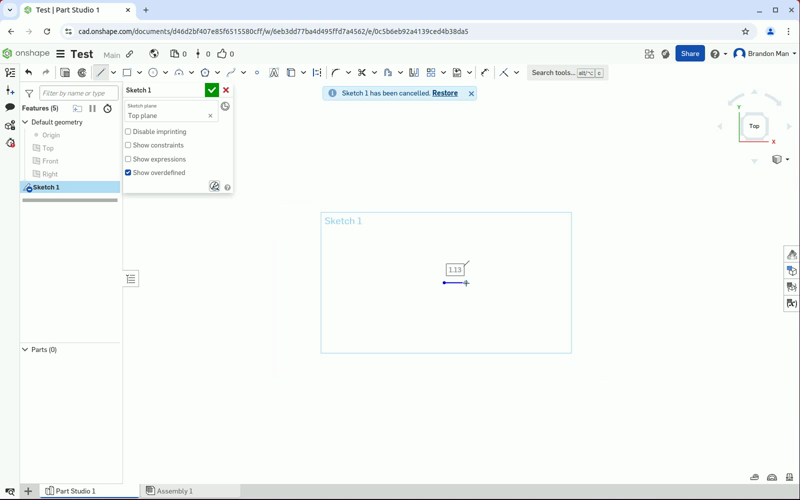
scroll(-6)
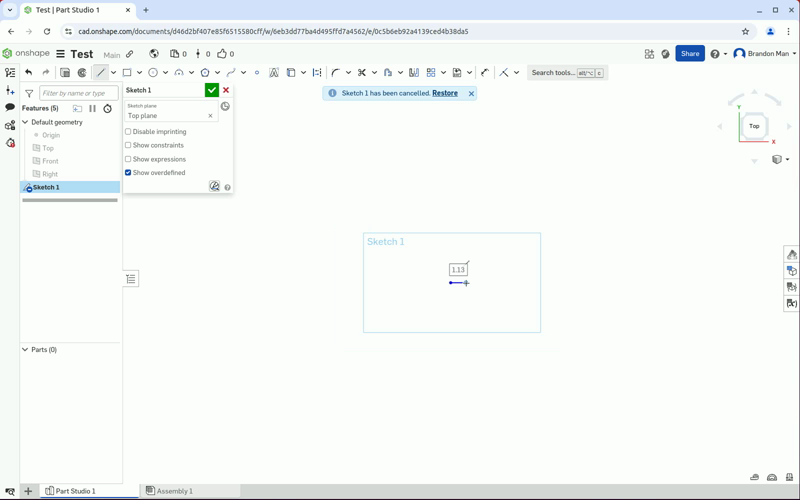
scroll(-6)
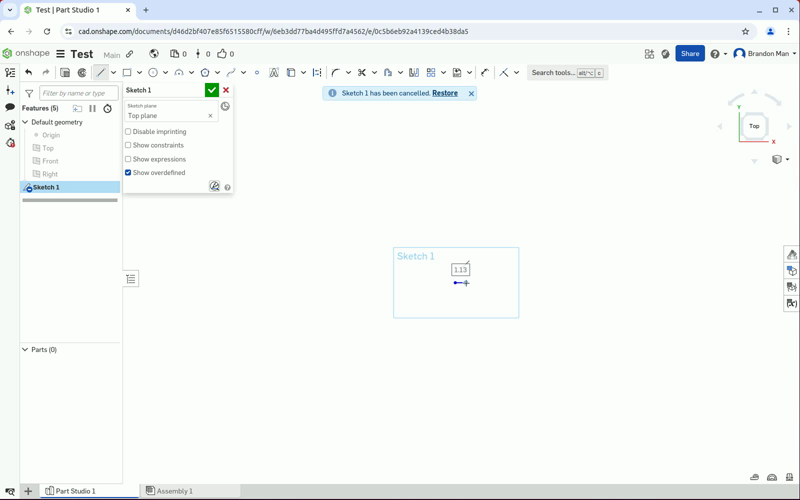
scroll(-6)
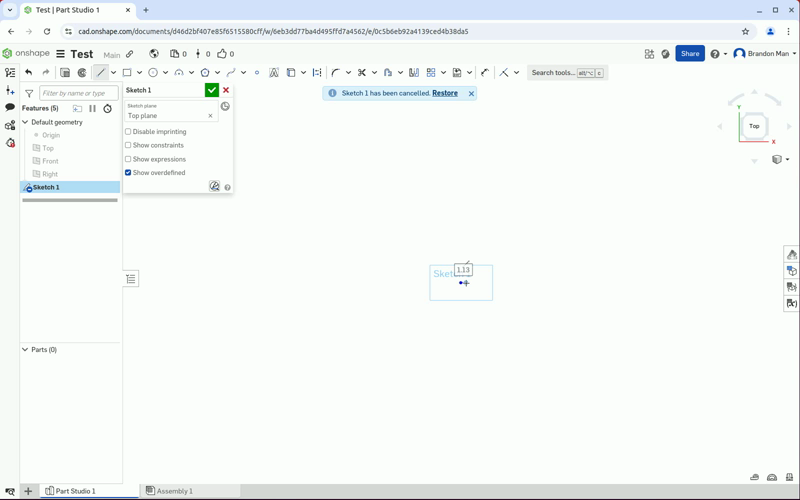
key_up(shift)
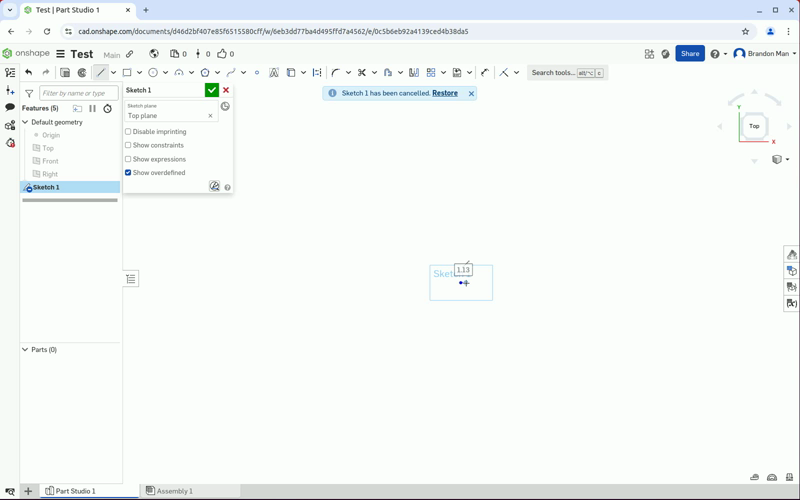
key_down(shift)
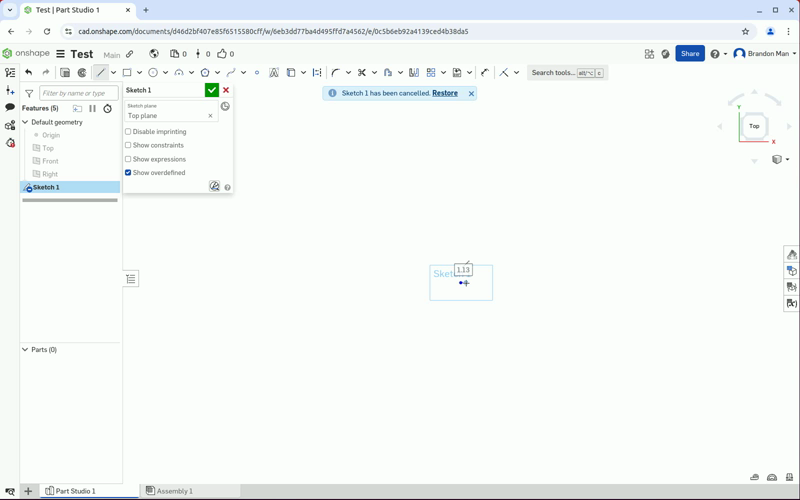
mouse_move(496, 282)
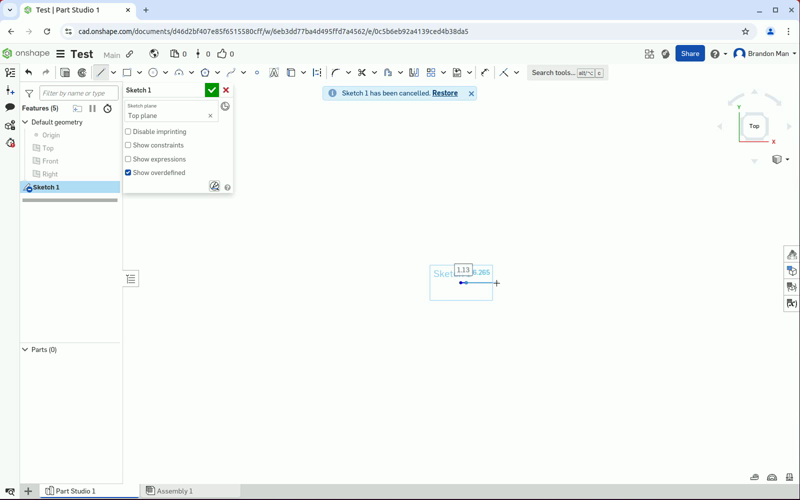
mouse_move(466, 277)
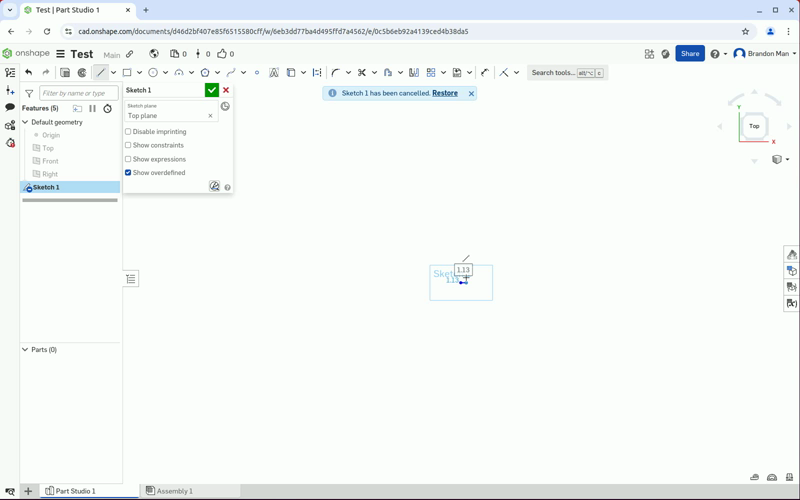
scroll(6)
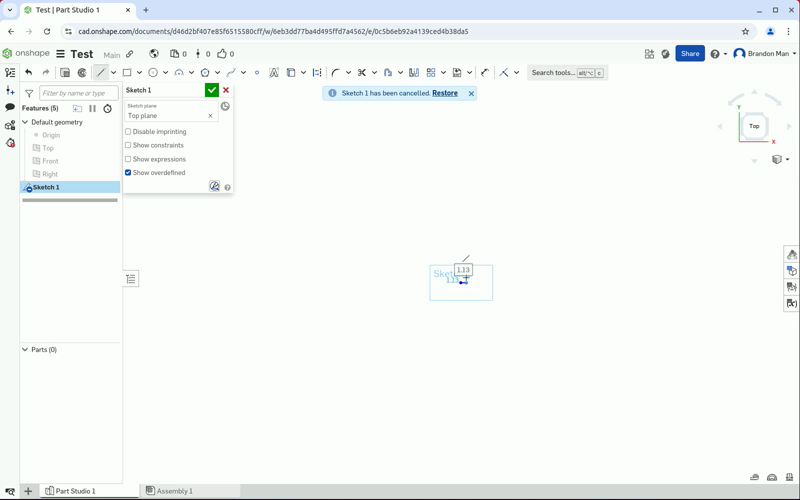
scroll(6)
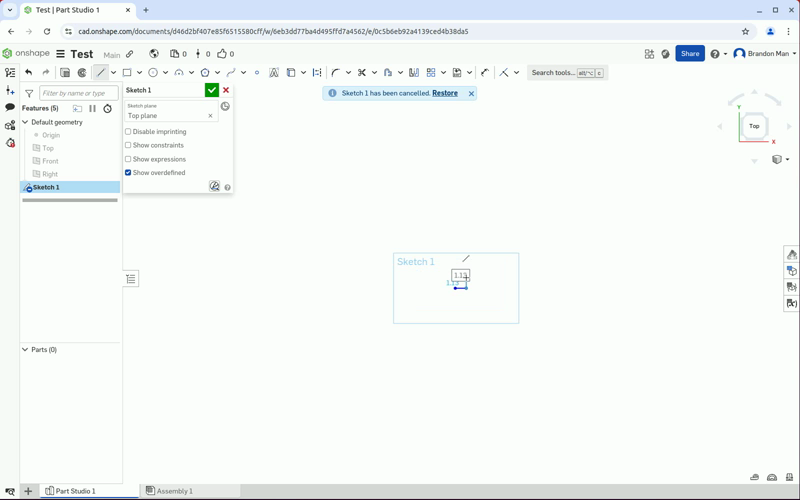
scroll(6)
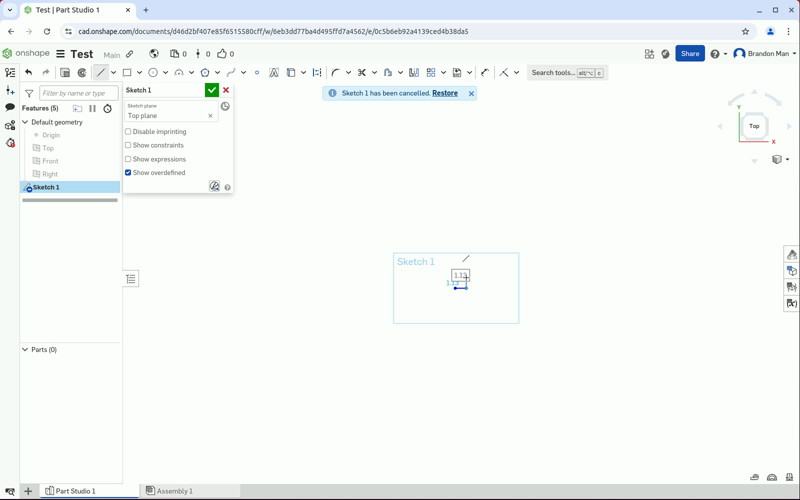
scroll(6)
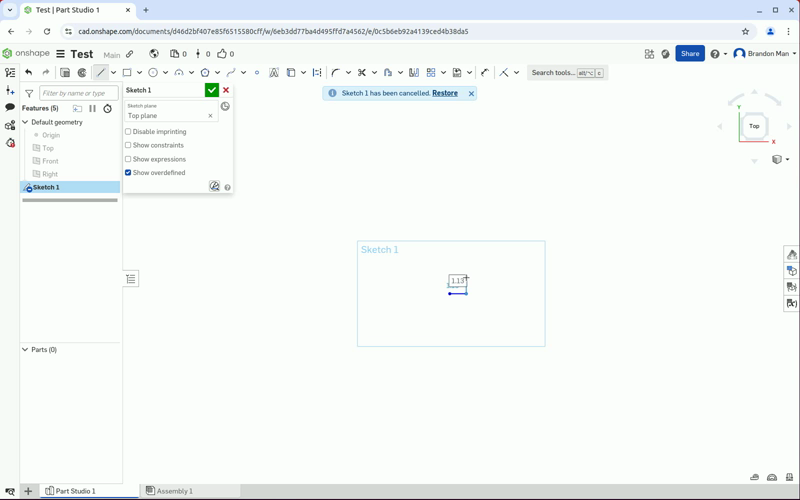
scroll(6)
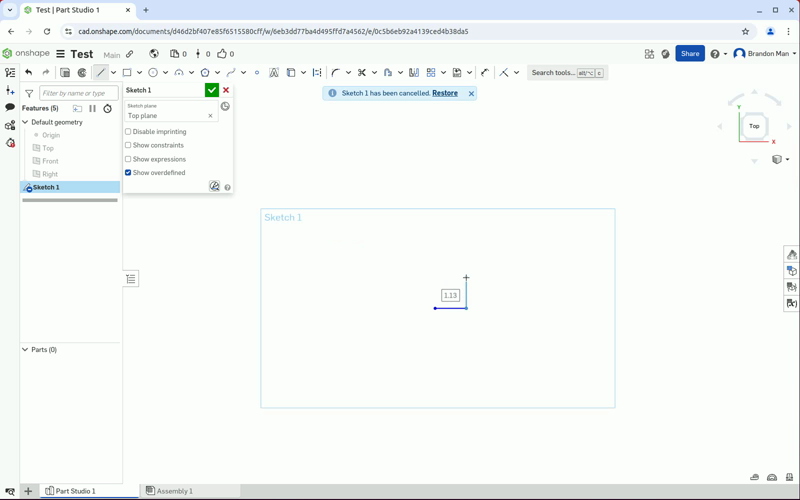
scroll(6)
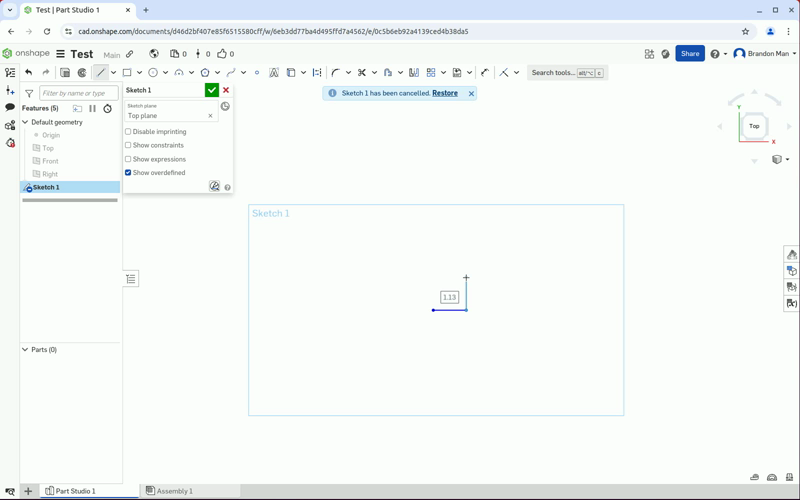
scroll(6)
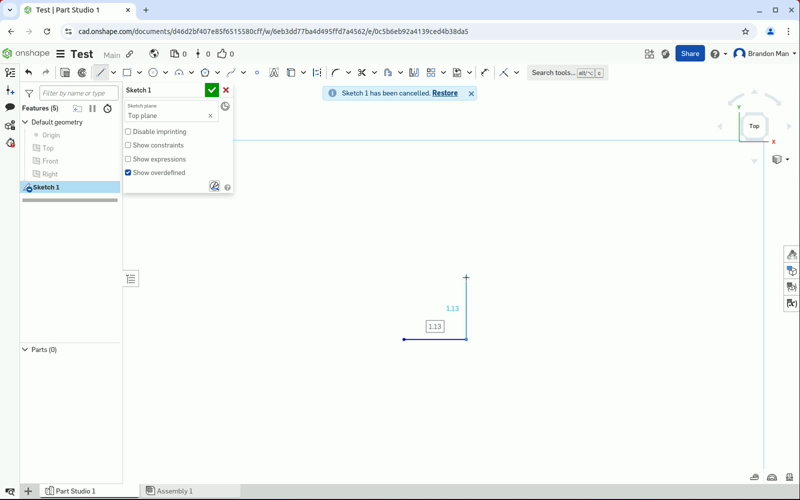
click(466, 277)
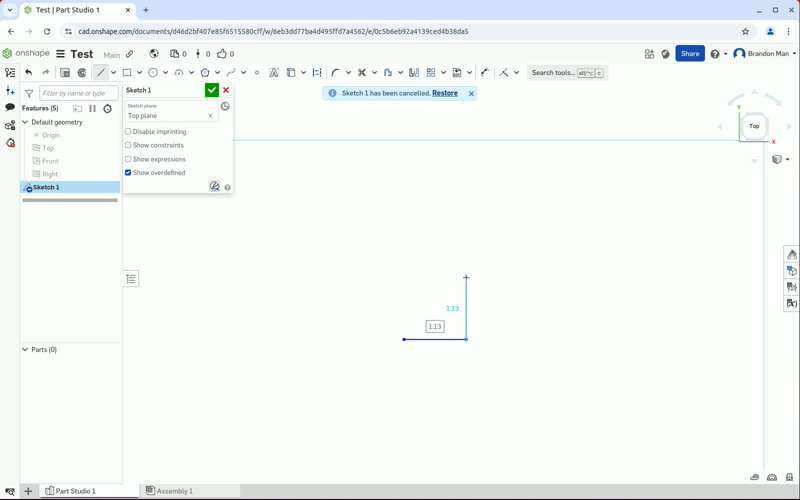
scroll(-6)
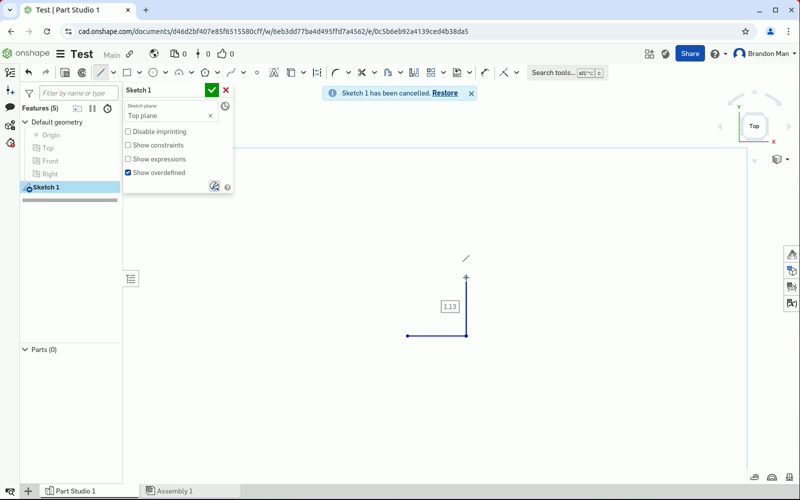
scroll(-6)
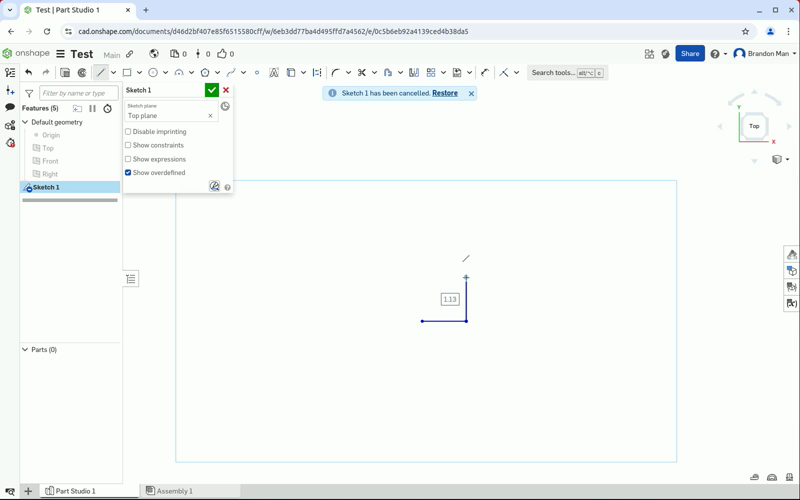
scroll(-6)
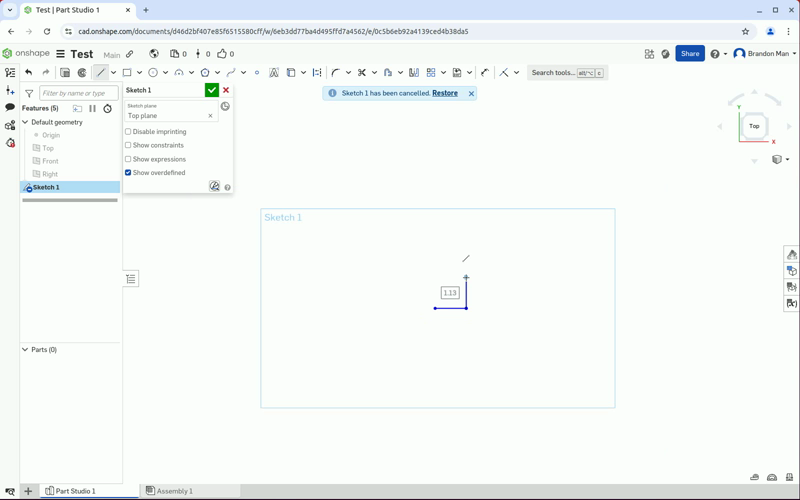
scroll(-6)
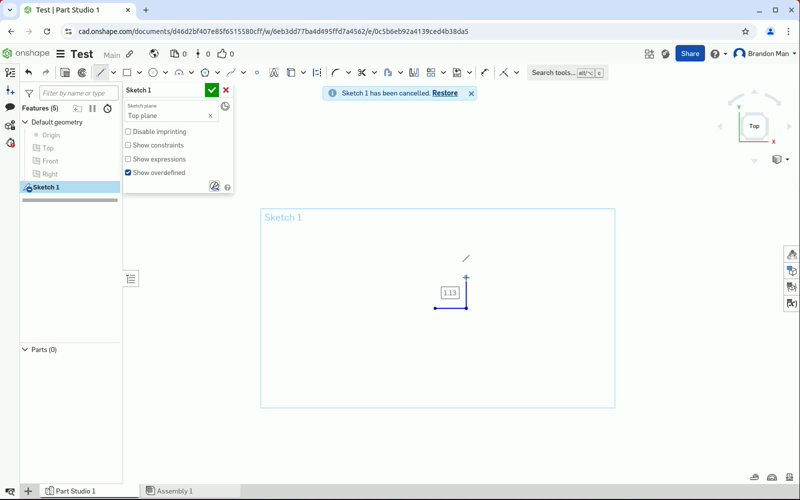
scroll(-6)
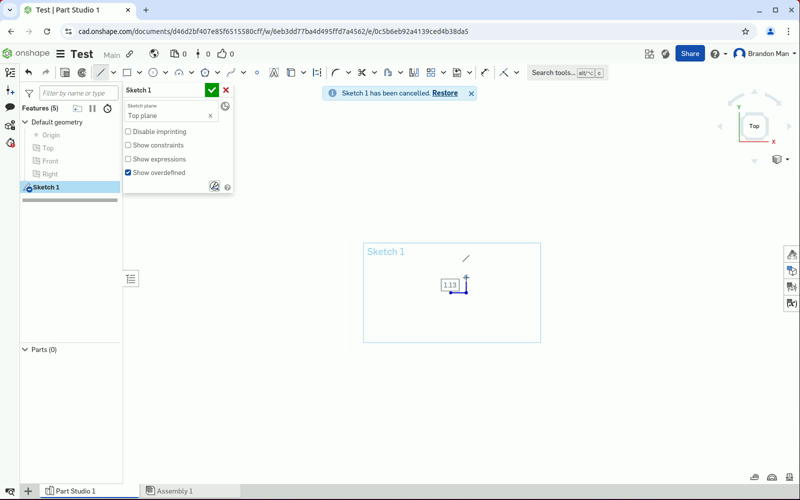
scroll(-6)
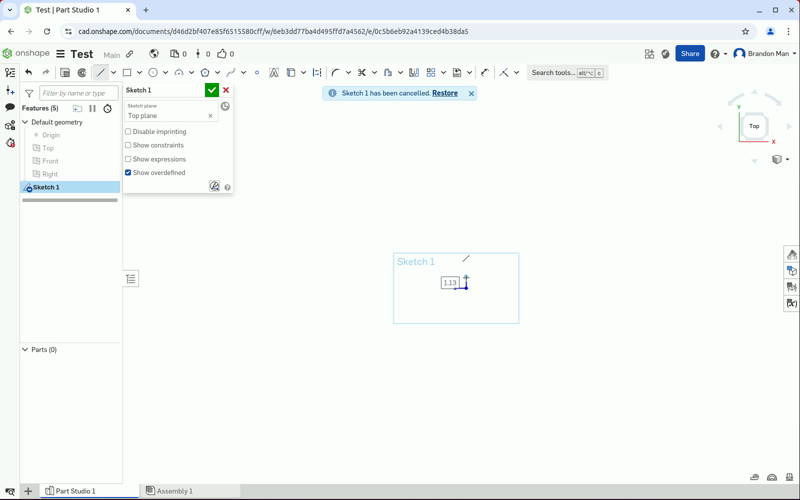
scroll(-6)
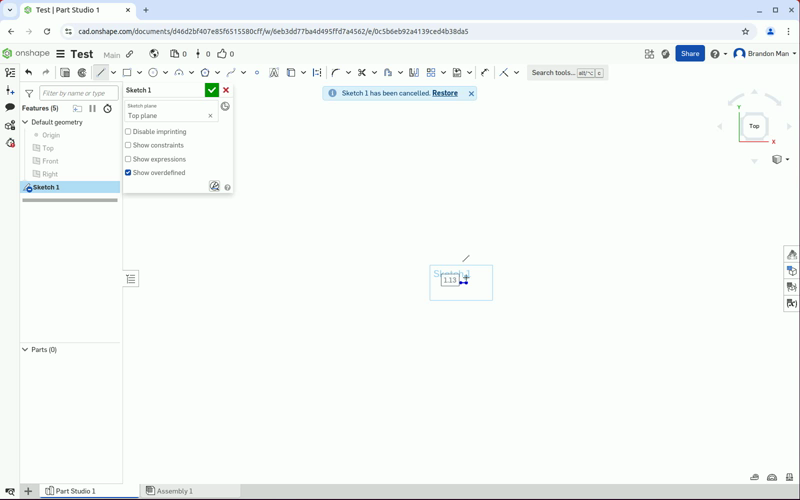
key_up(shift)
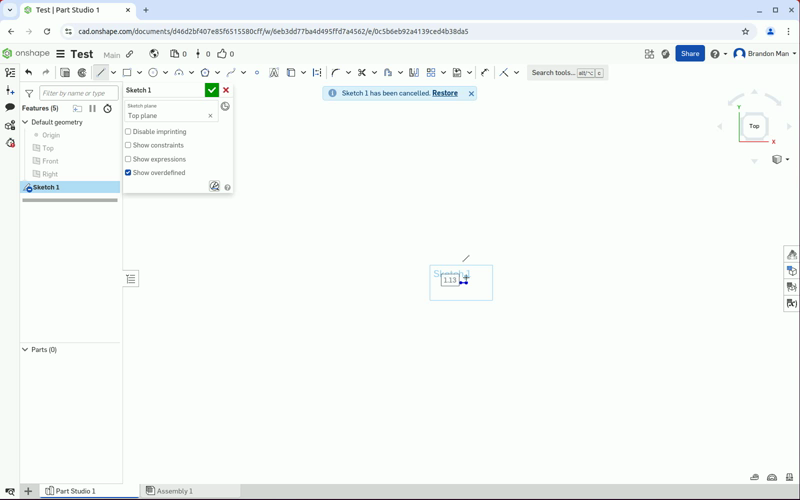
key_down(shift)
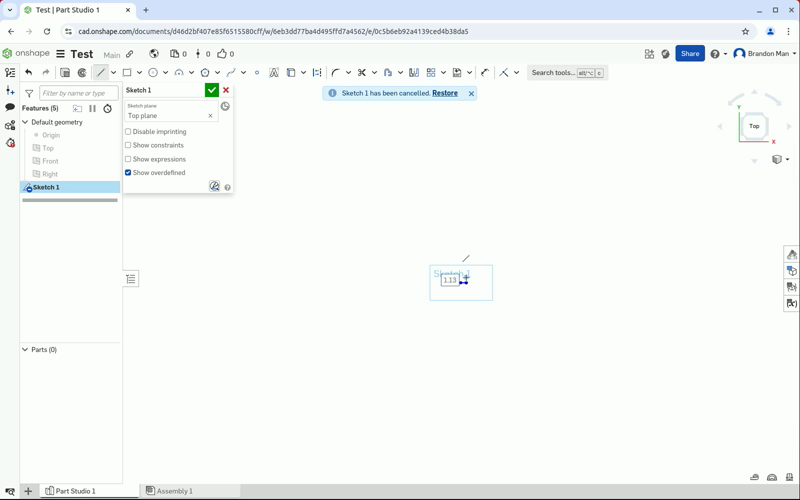
mouse_move(496, 277)
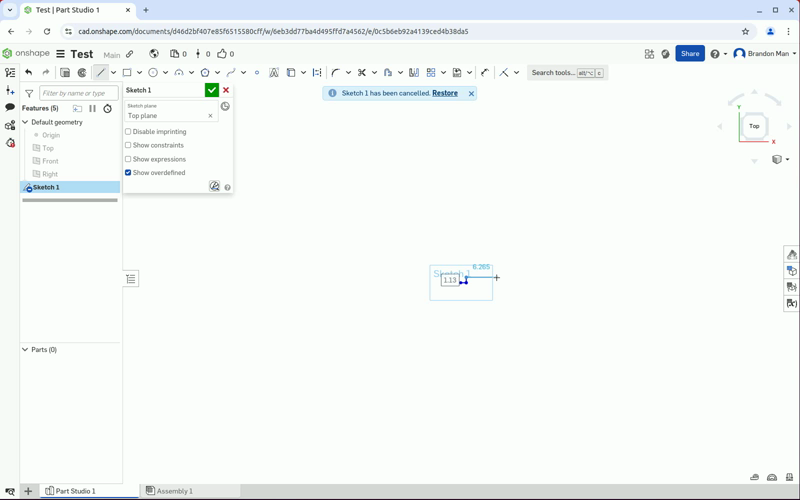
mouse_move(460, 277)
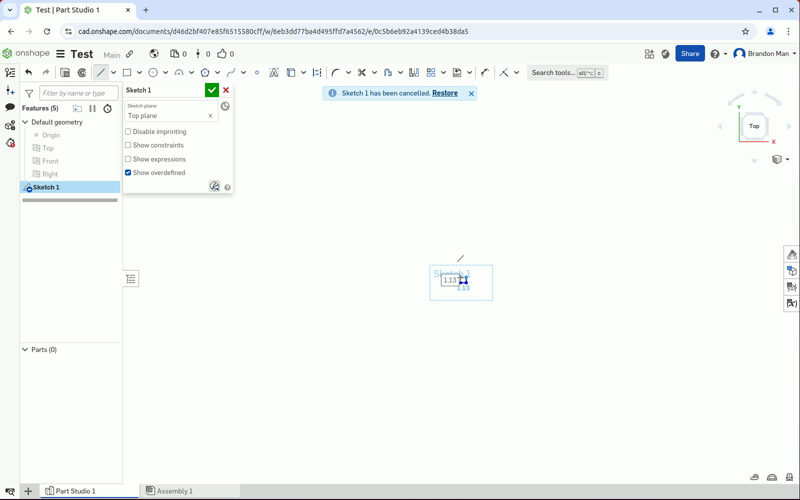
scroll(6)
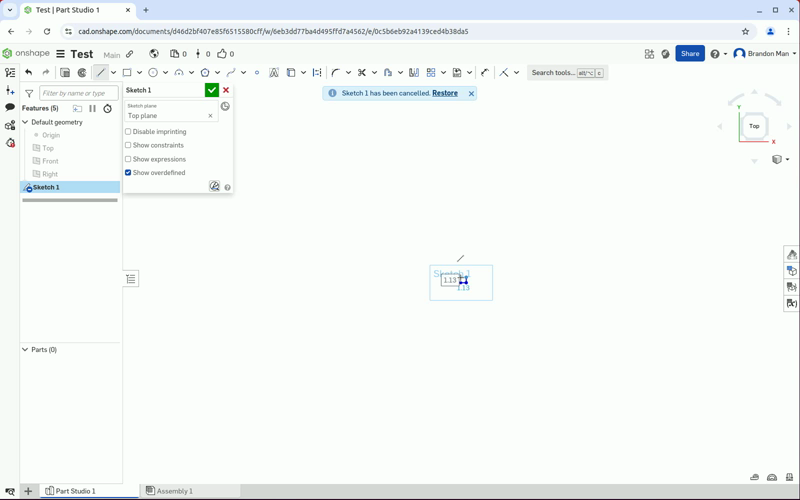
scroll(6)
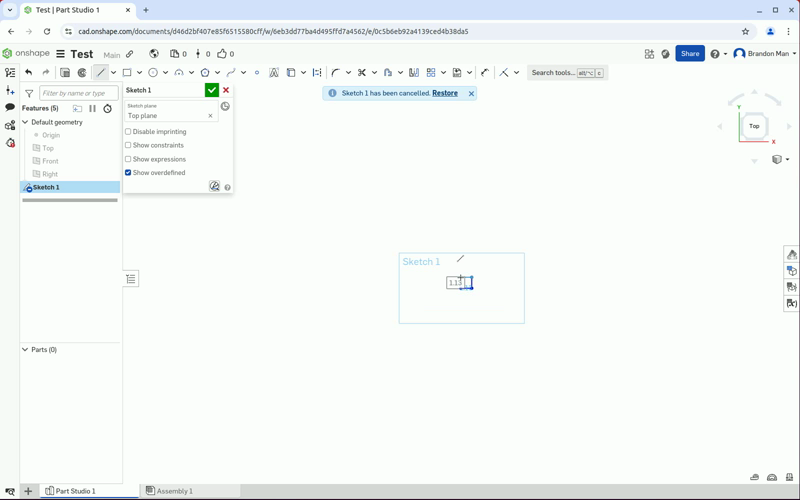
scroll(6)
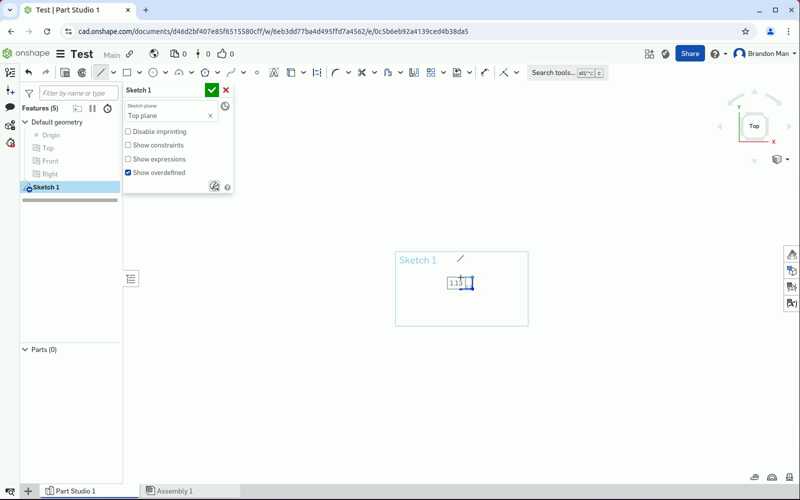
scroll(6)
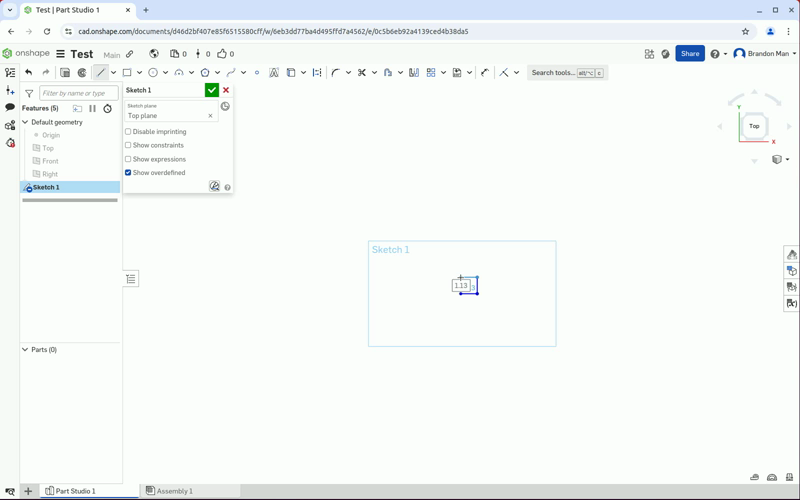
scroll(6)
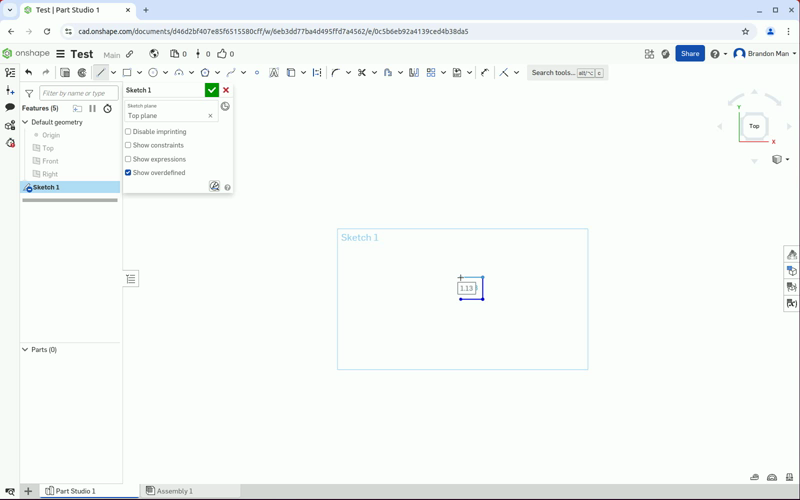
scroll(6)
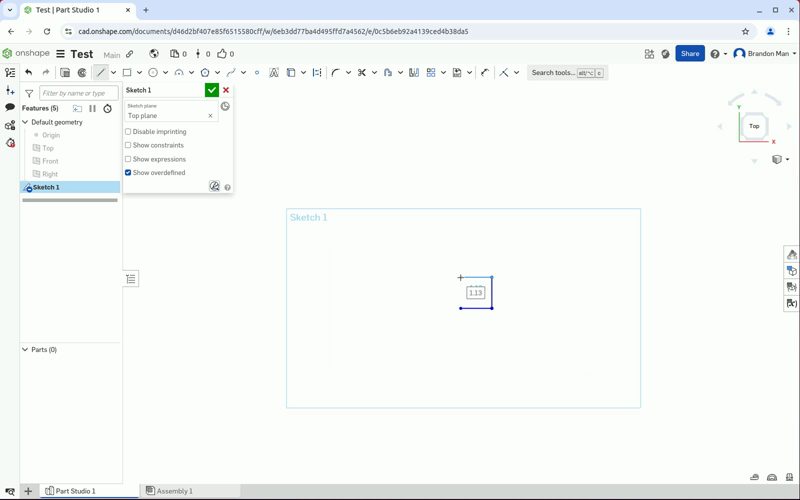
scroll(6)
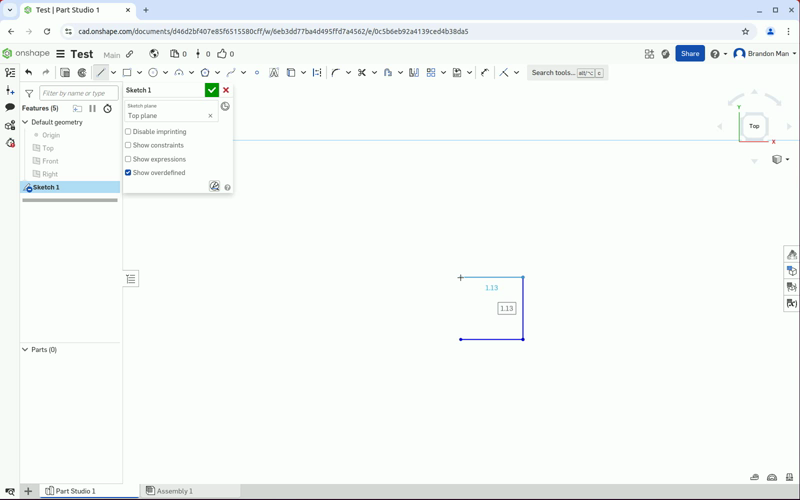
click(460, 277)
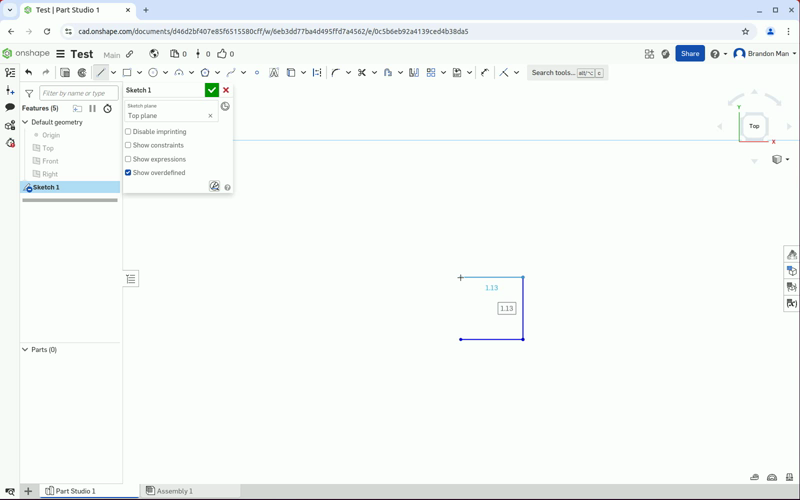
scroll(-6)
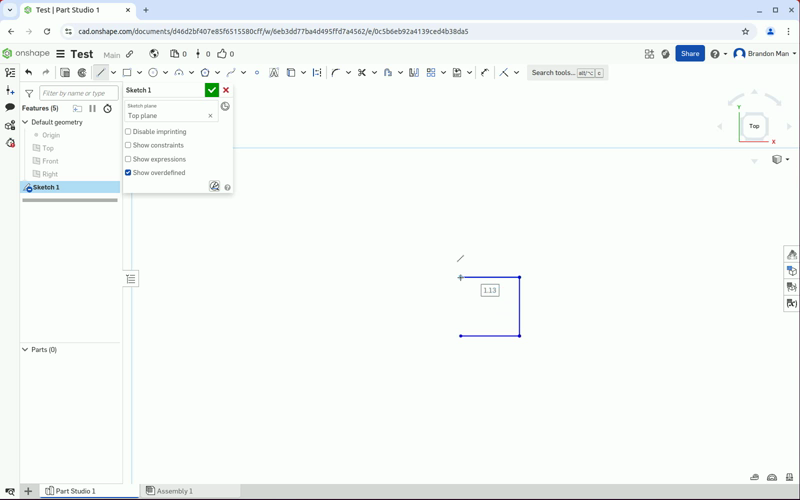
scroll(-6)
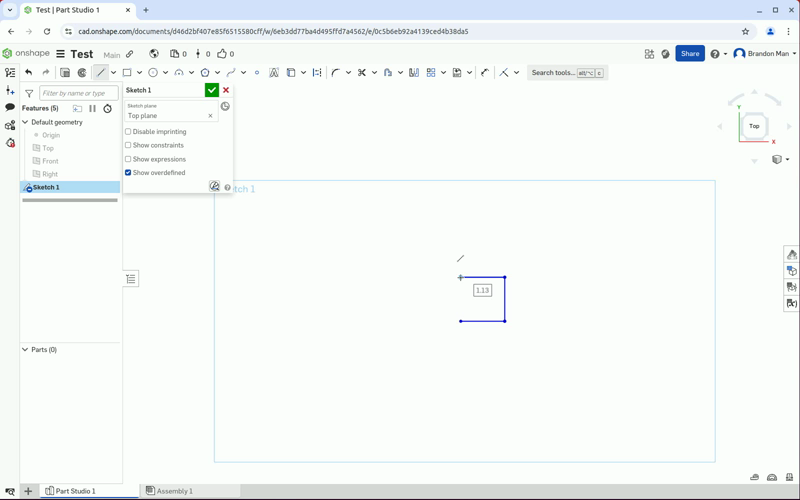
scroll(-6)
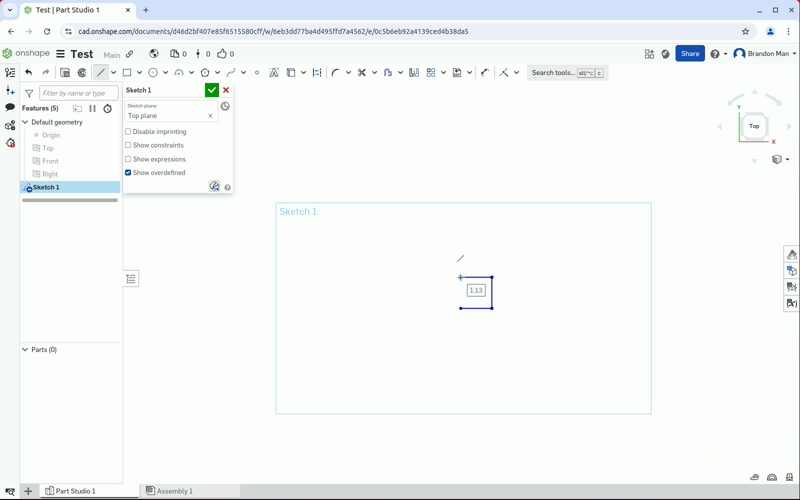
scroll(-6)
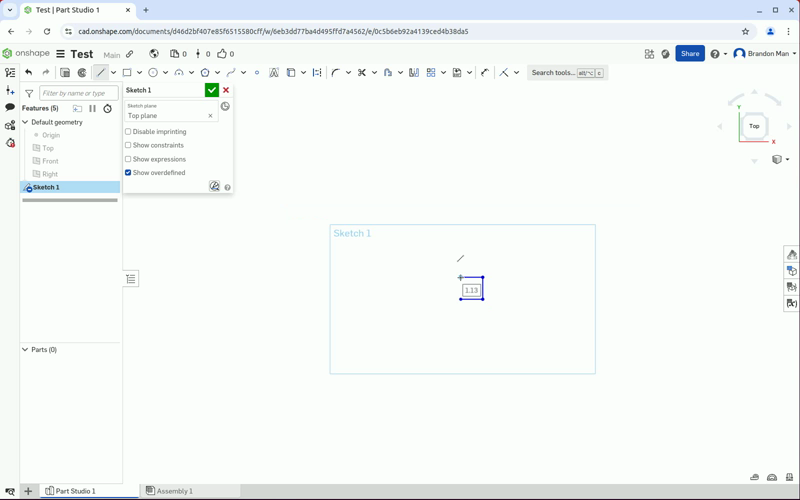
scroll(-6)
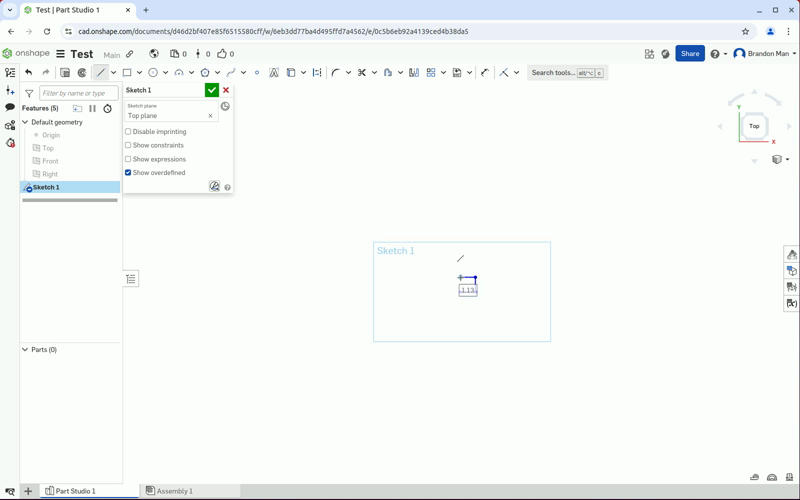
scroll(-6)
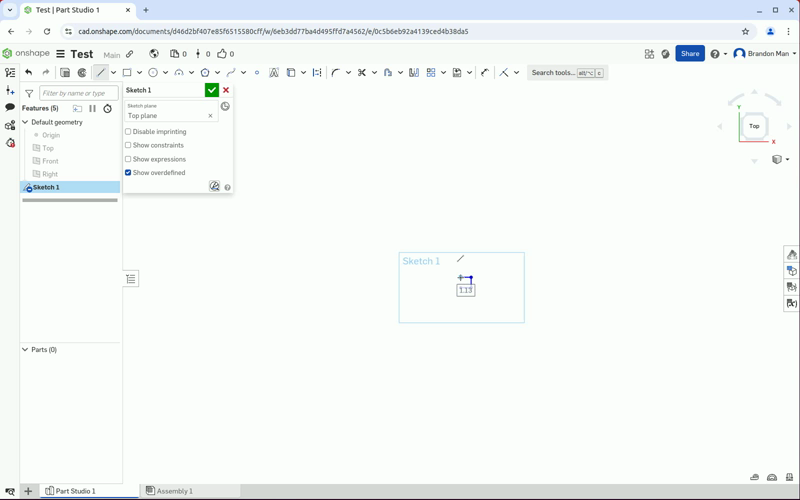
scroll(-6)
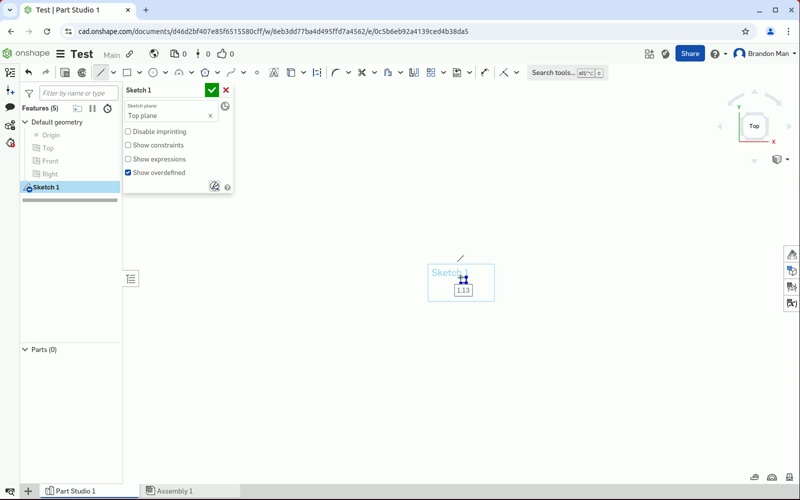
key_up(shift)
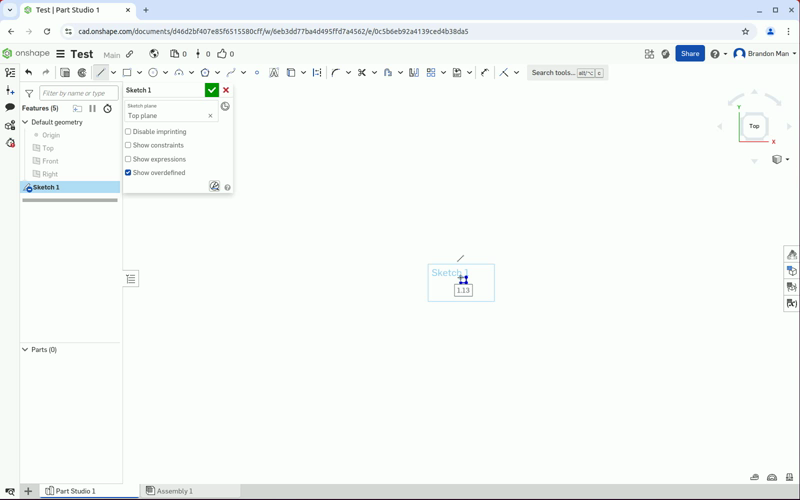
mouse_move(490, 277)
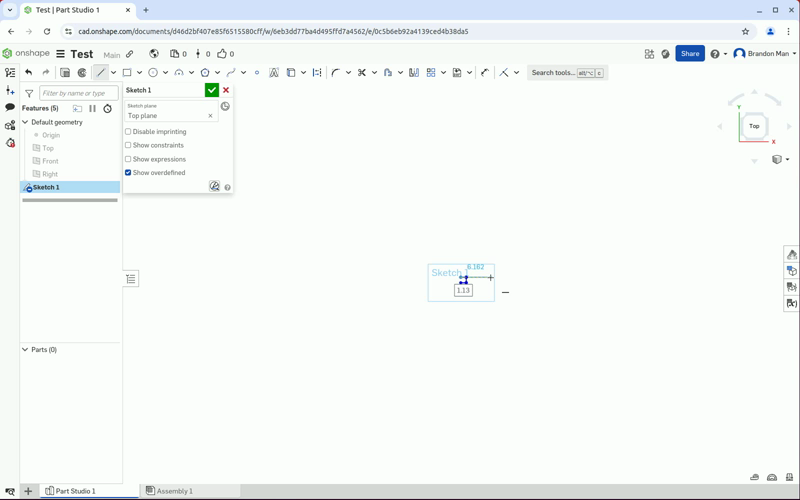
key_down(shift)
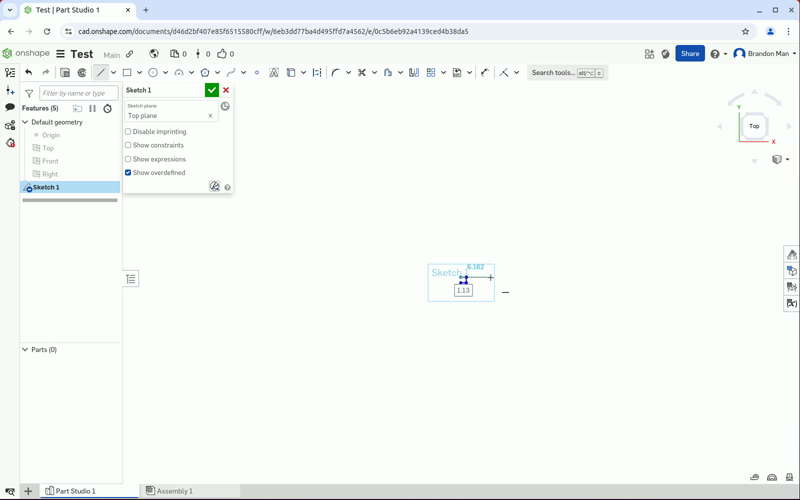
mouse_move(460, 282)
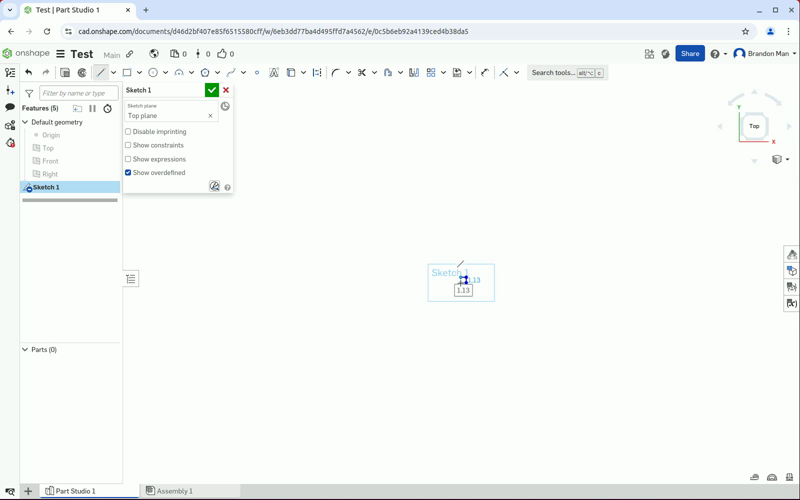
scroll(6)
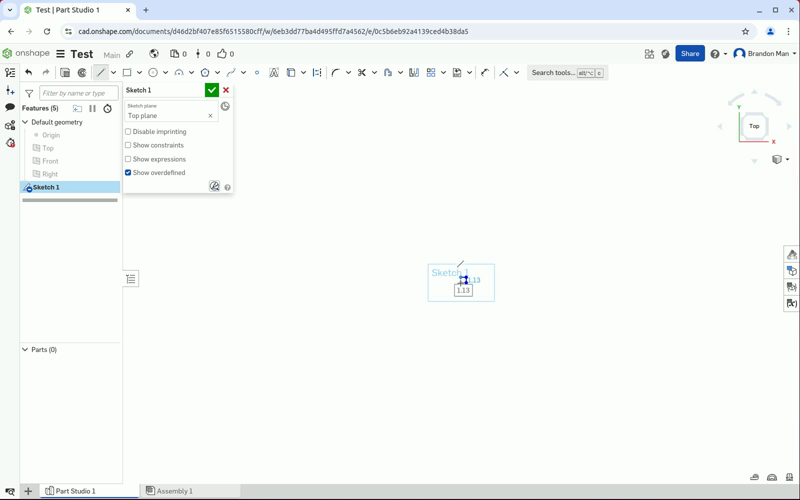
scroll(6)
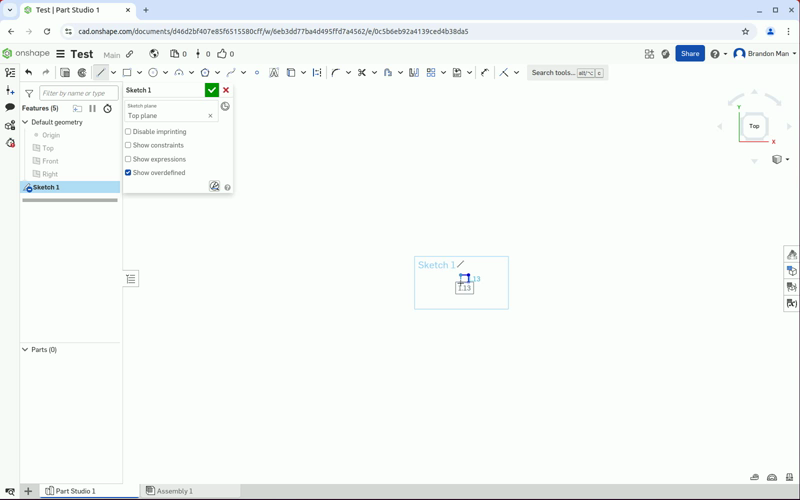
scroll(6)
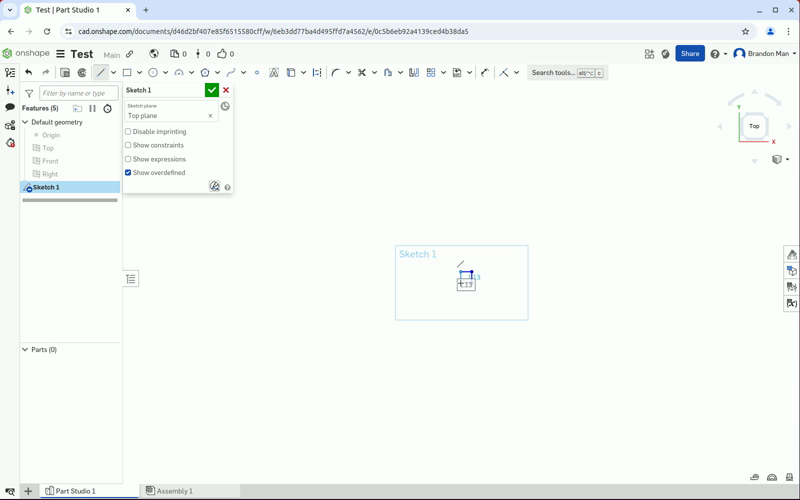
scroll(6)
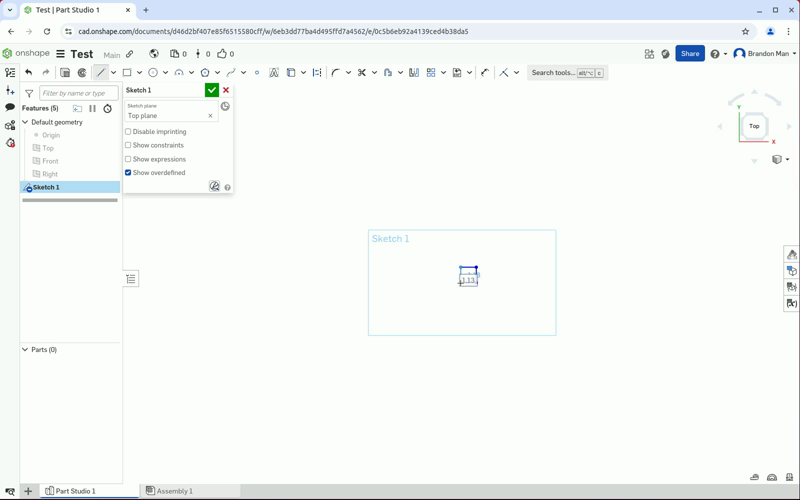
scroll(6)
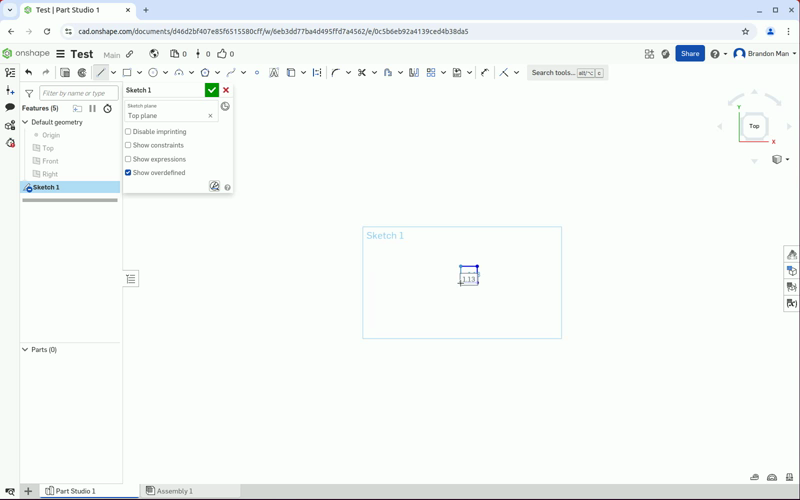
scroll(6)
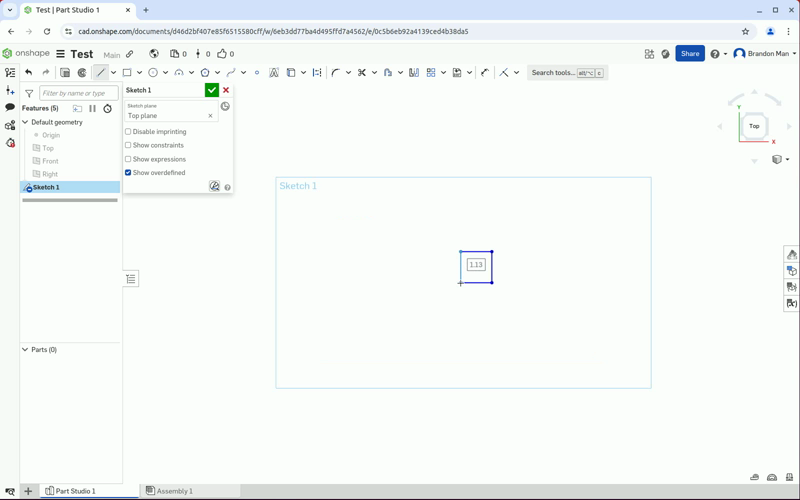
scroll(6)
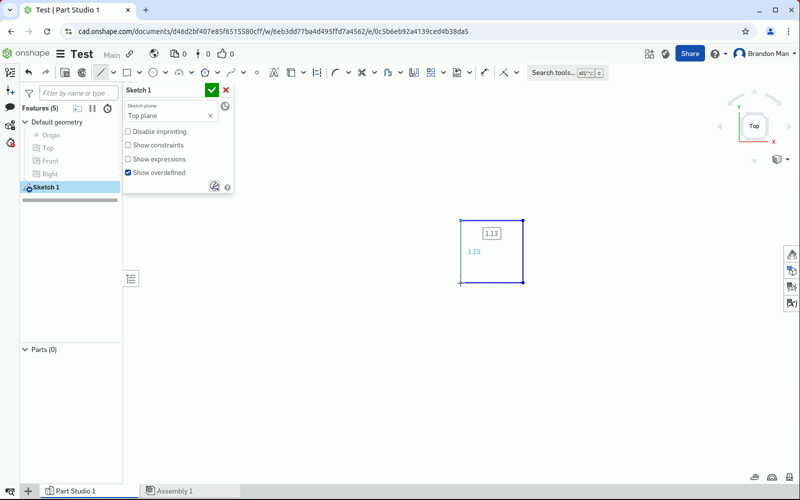
key_up(shift)
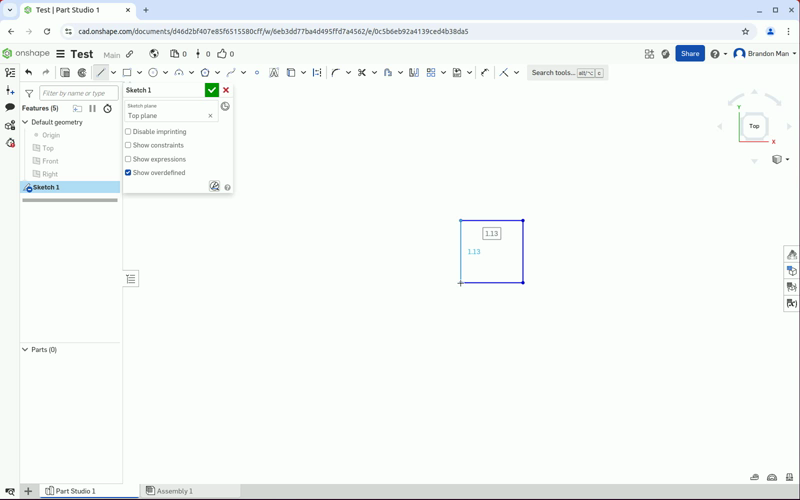
click(460, 282)
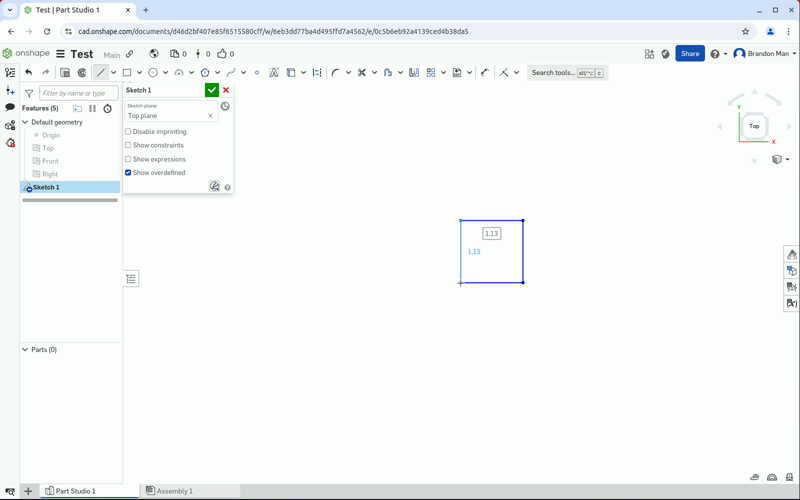
scroll(-6)
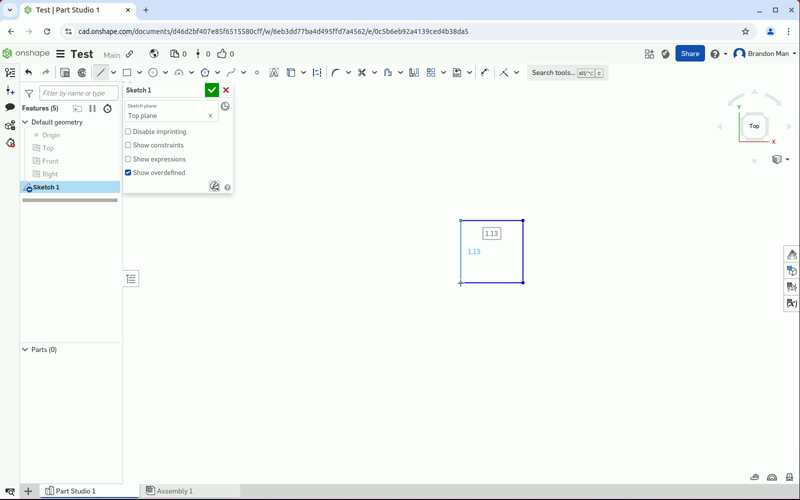
scroll(-6)
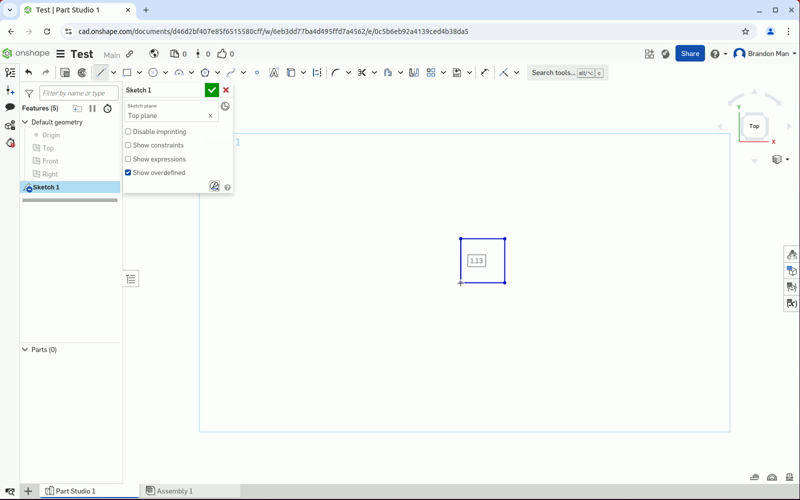
scroll(-6)
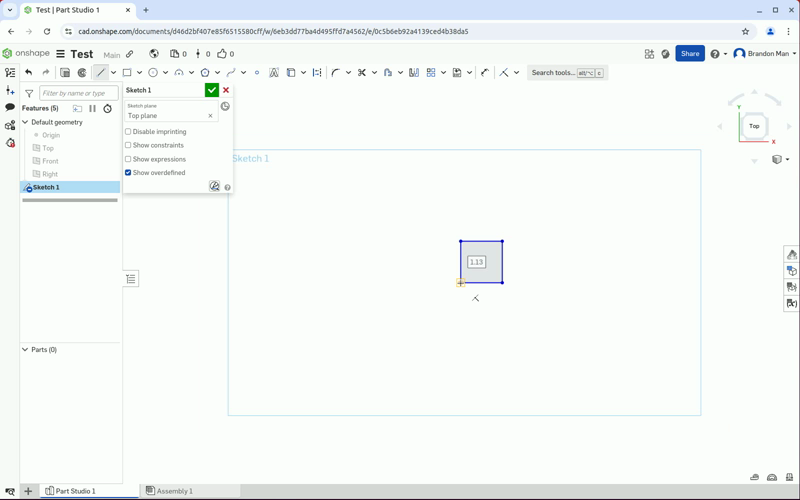
scroll(-6)
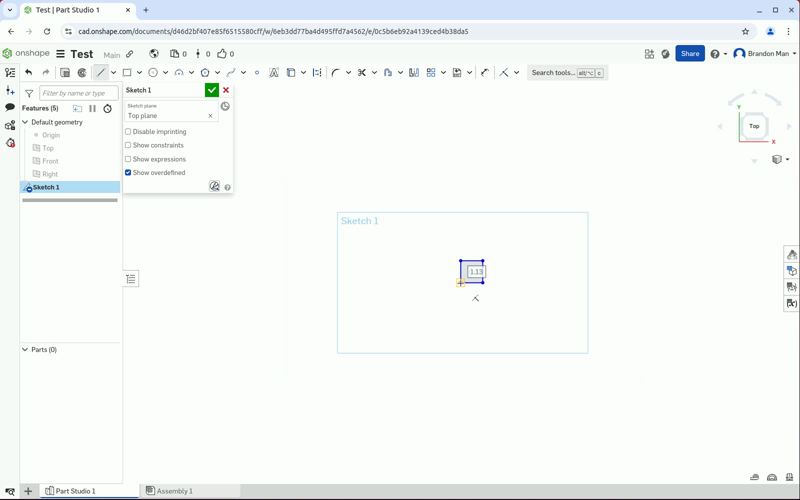
scroll(-6)
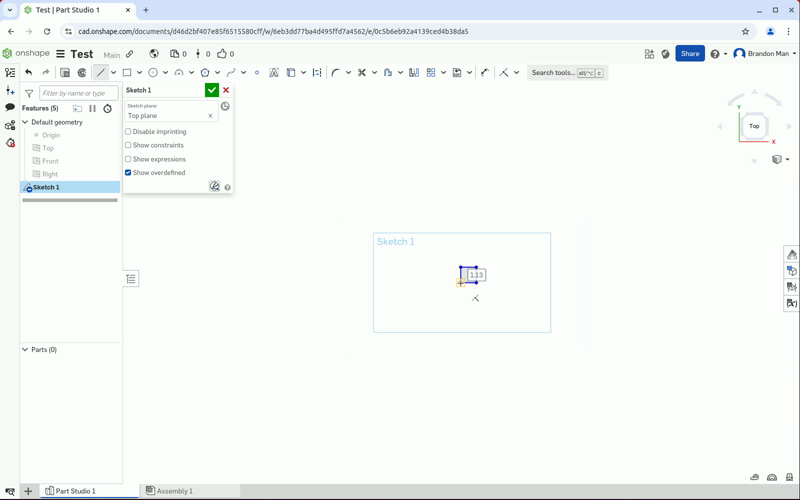
scroll(-6)
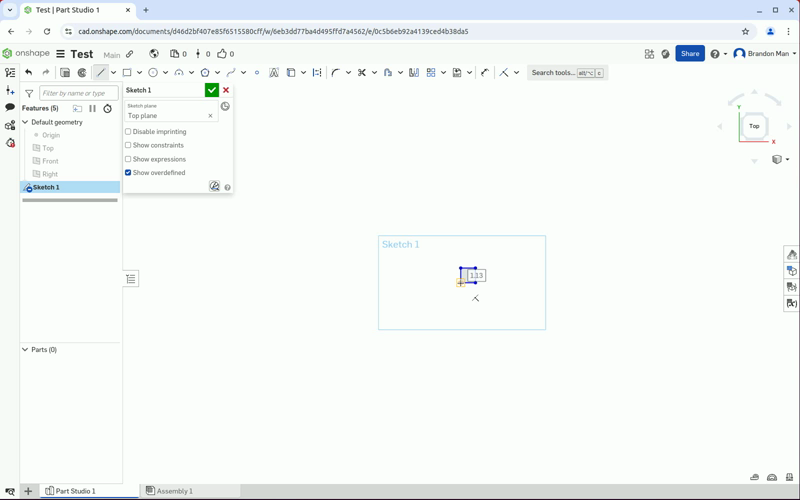
scroll(-6)
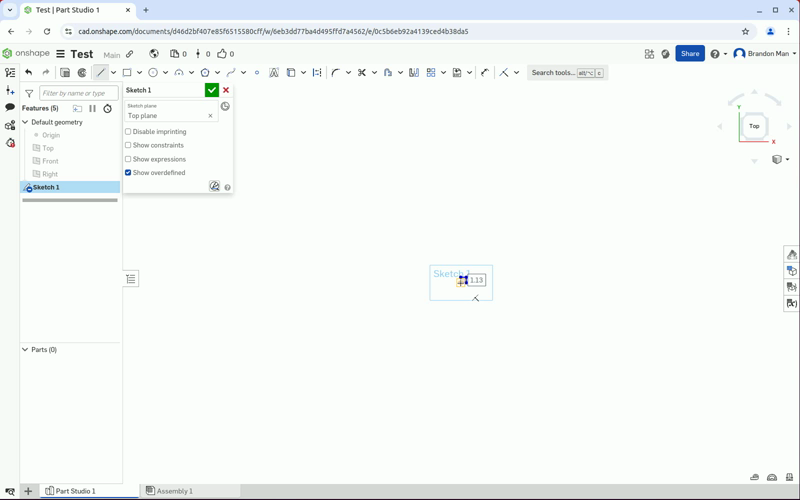
key(esc)
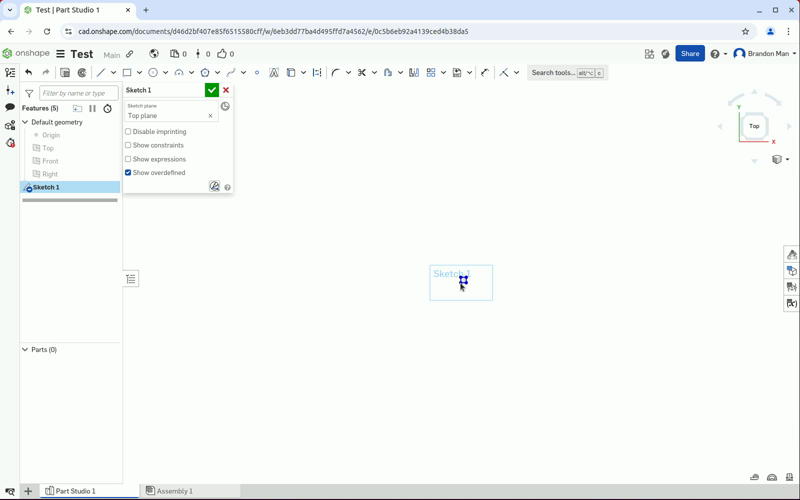
mouse_move(466, 279)
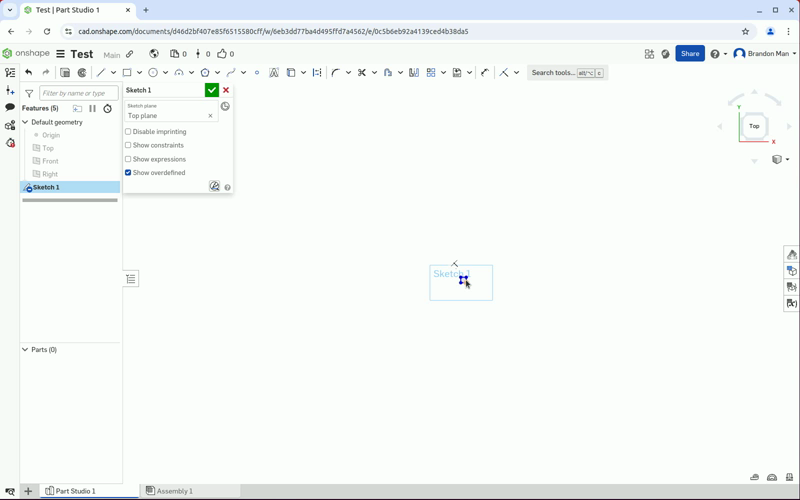
scroll(6)
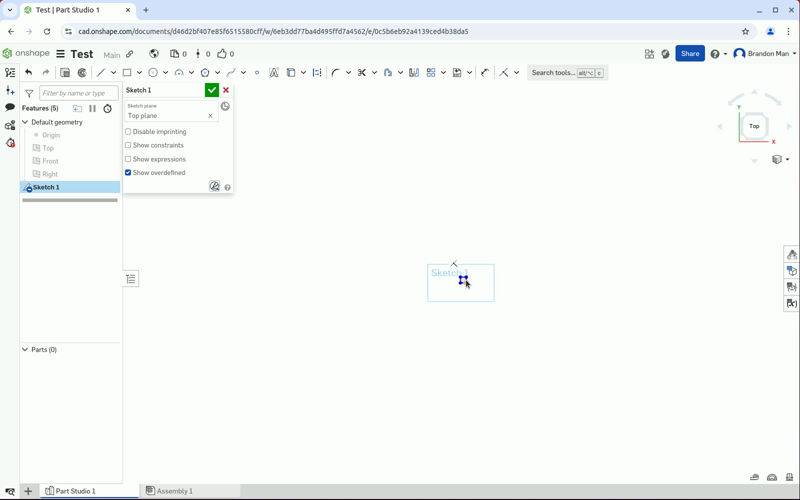
scroll(6)
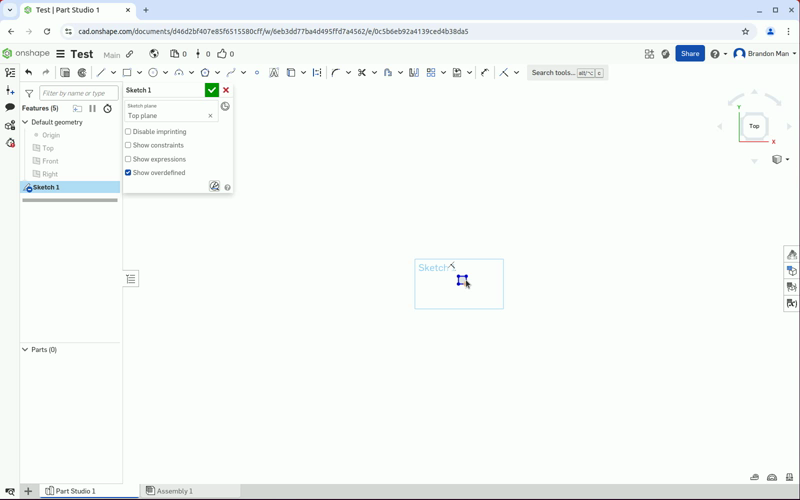
scroll(6)
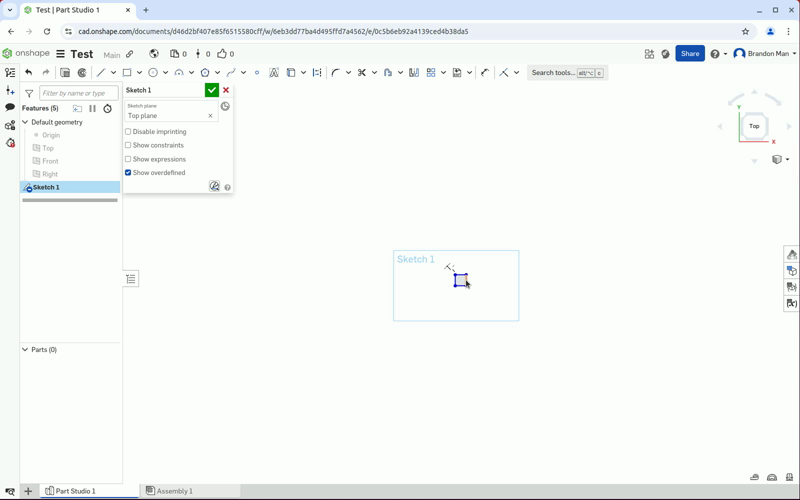
scroll(6)
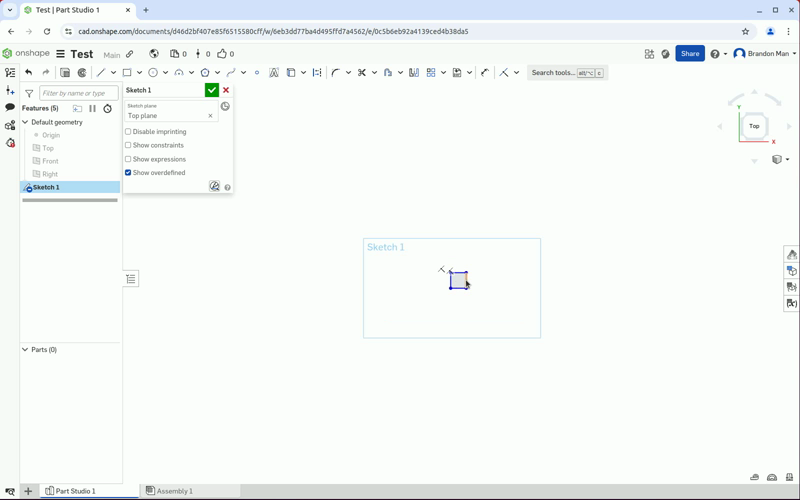
scroll(6)
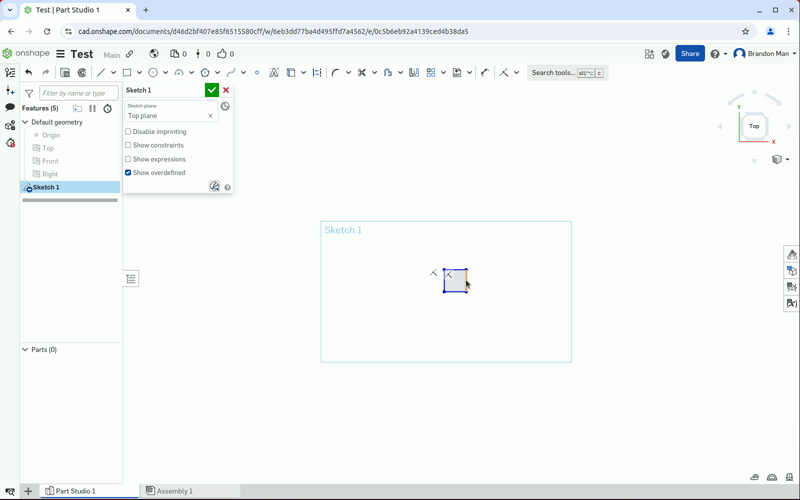
scroll(6)
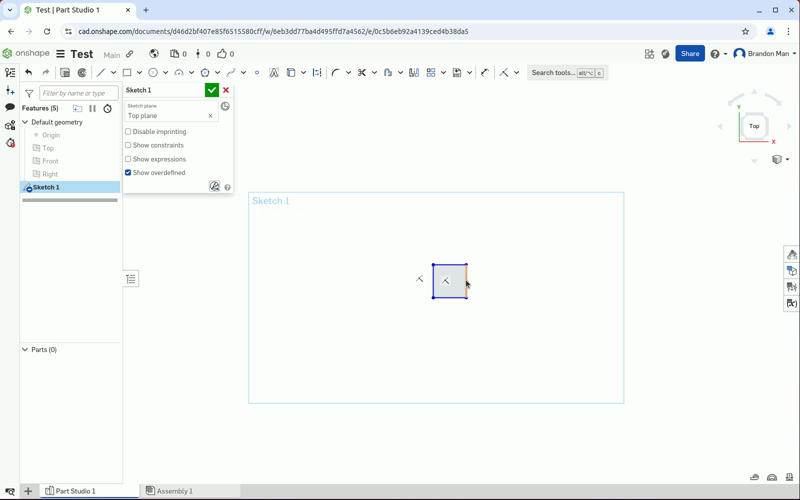
scroll(6)
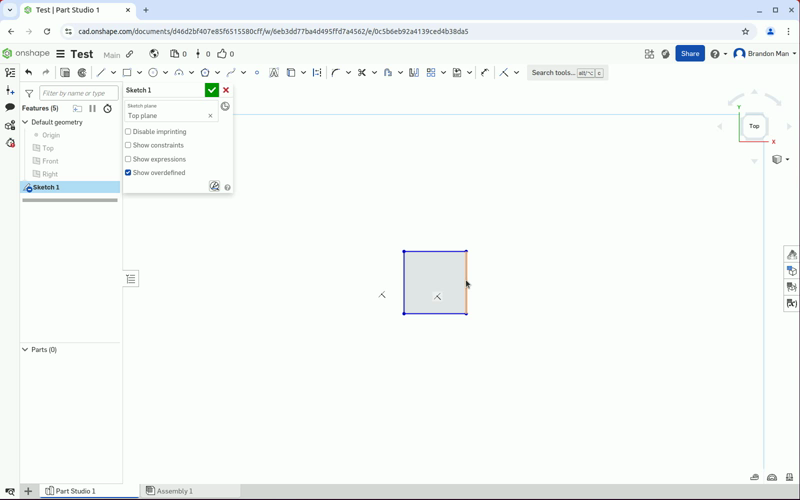
click(466, 279)
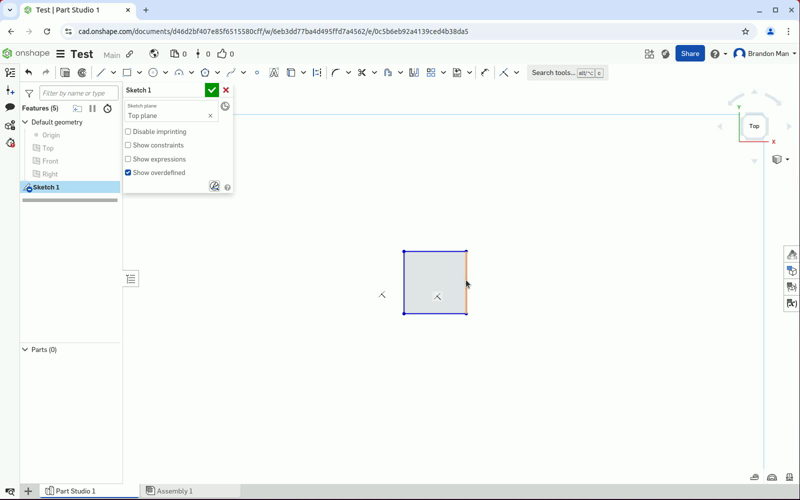
scroll(-6)
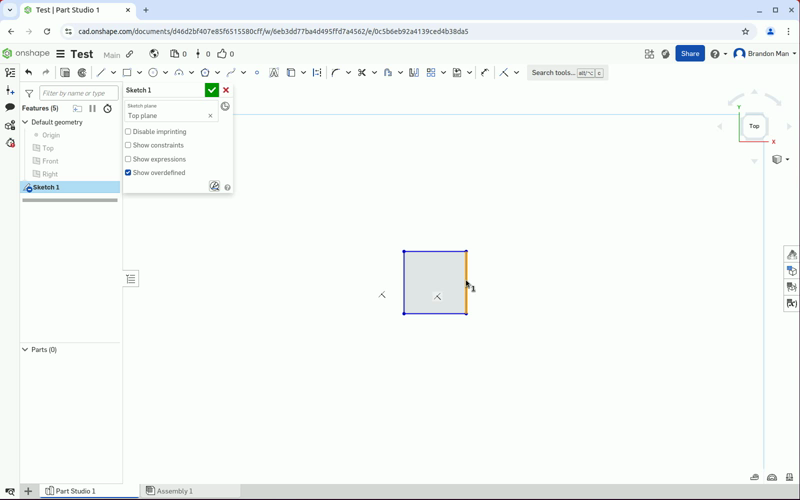
scroll(-6)
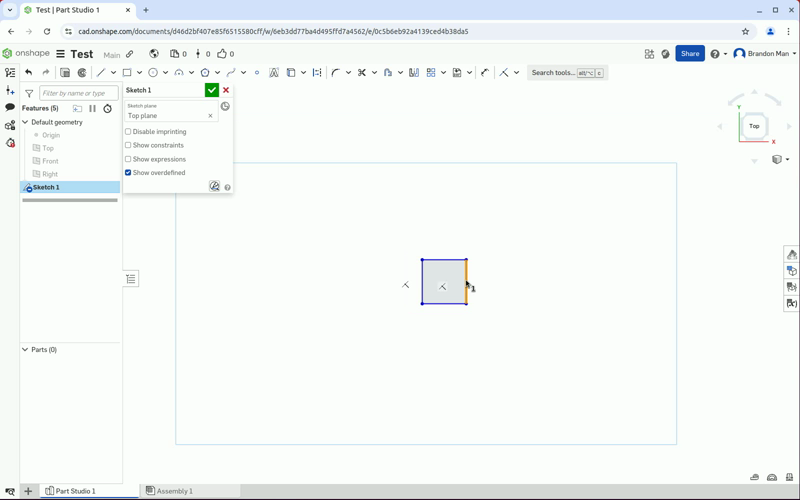
scroll(-6)
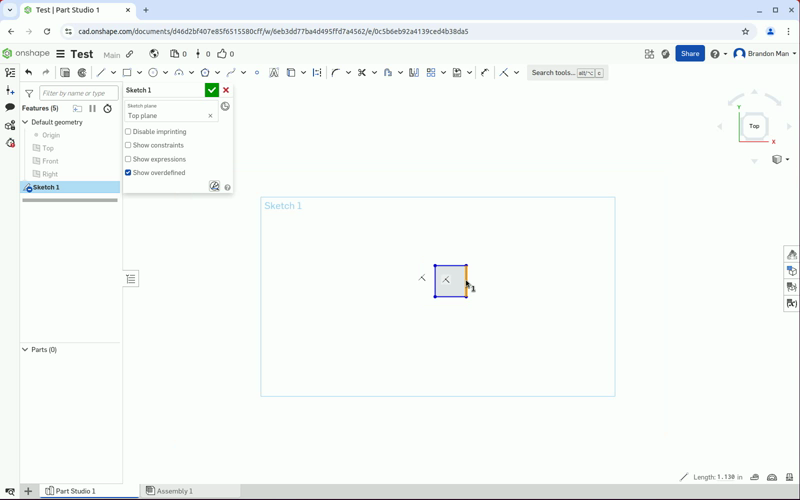
scroll(-6)
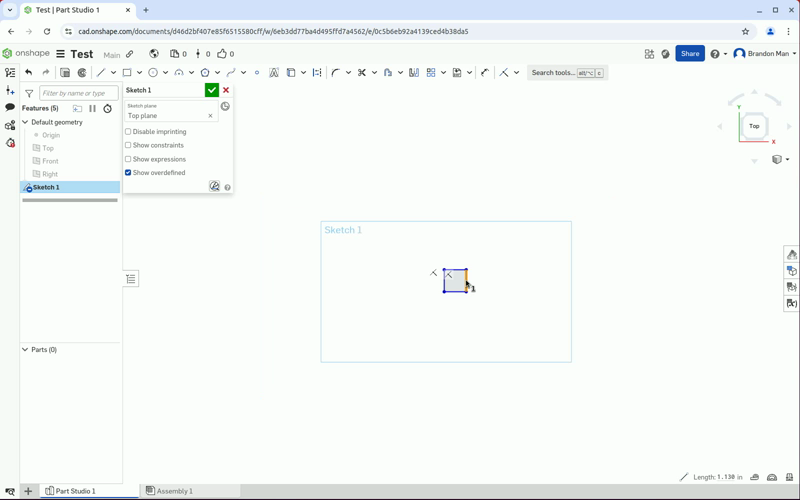
scroll(-6)
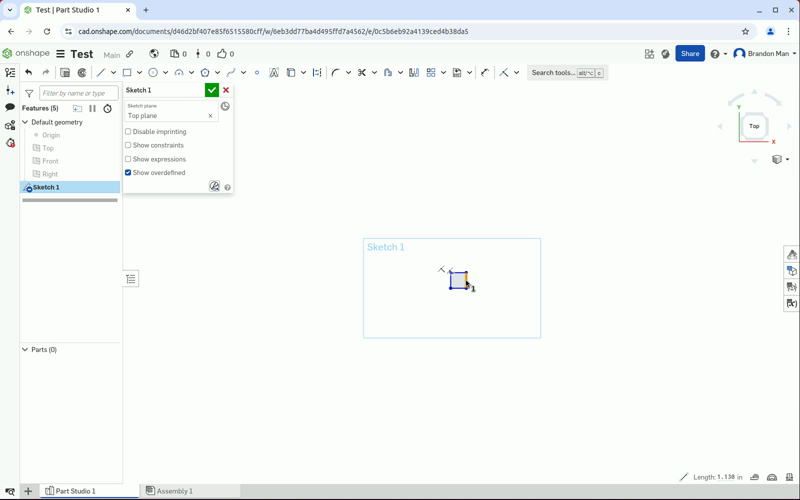
scroll(-6)
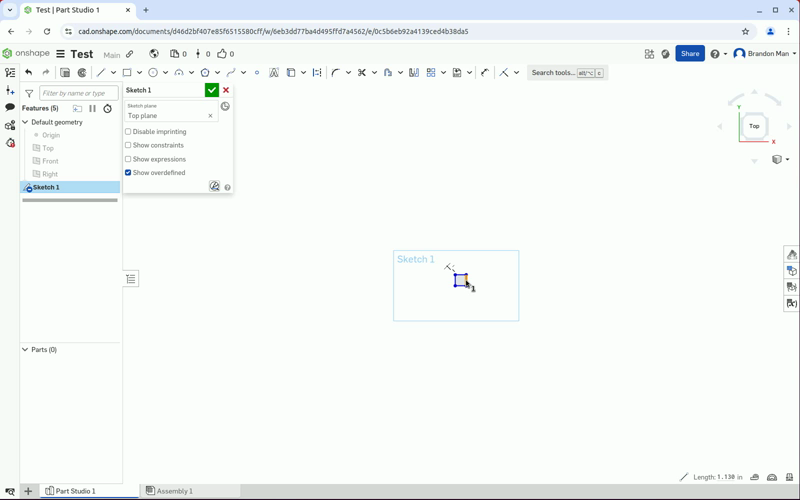
scroll(-6)
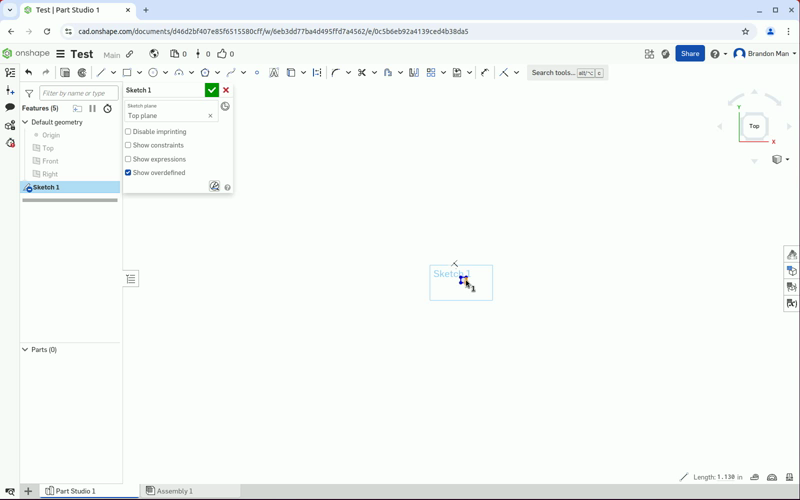
mouse_move(73, 352)
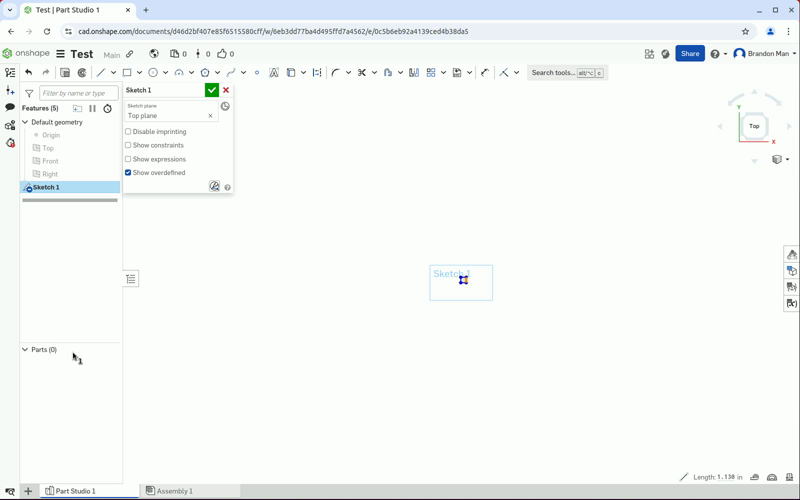
key(shift+y)
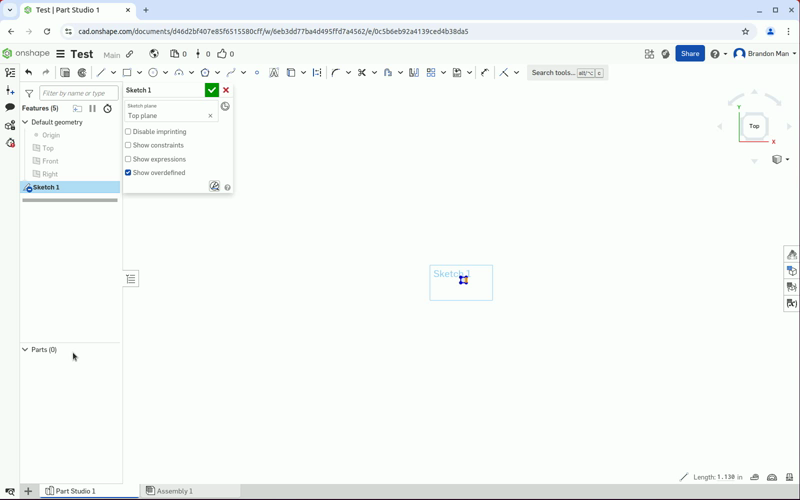
key(shift+e)
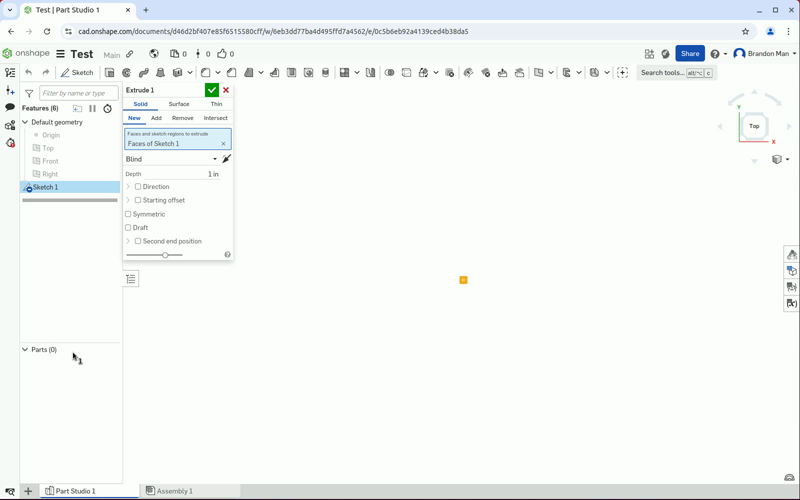
mouse_move(143, 106)
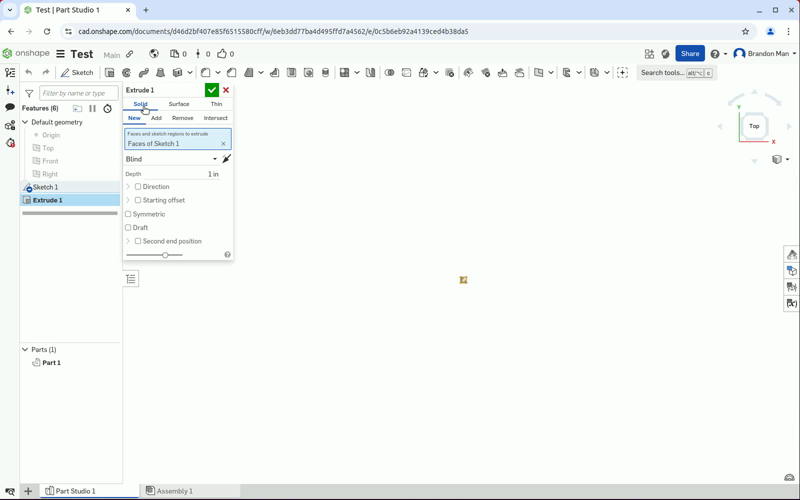
click(143, 106)
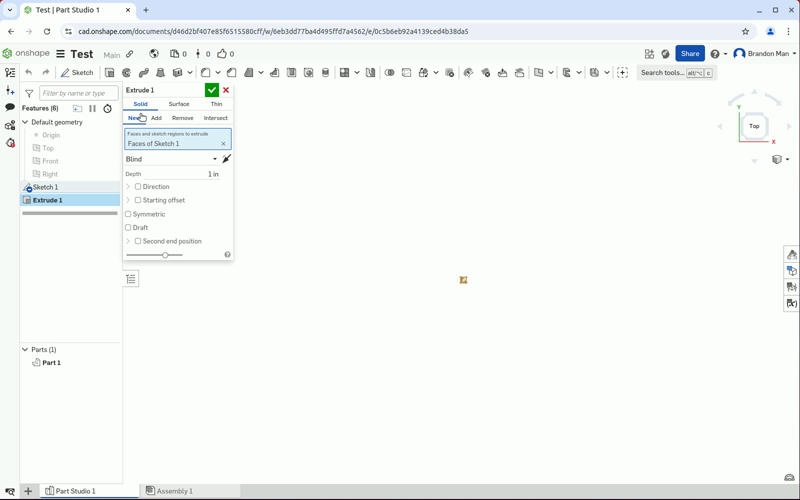
mouse_move(137, 120)
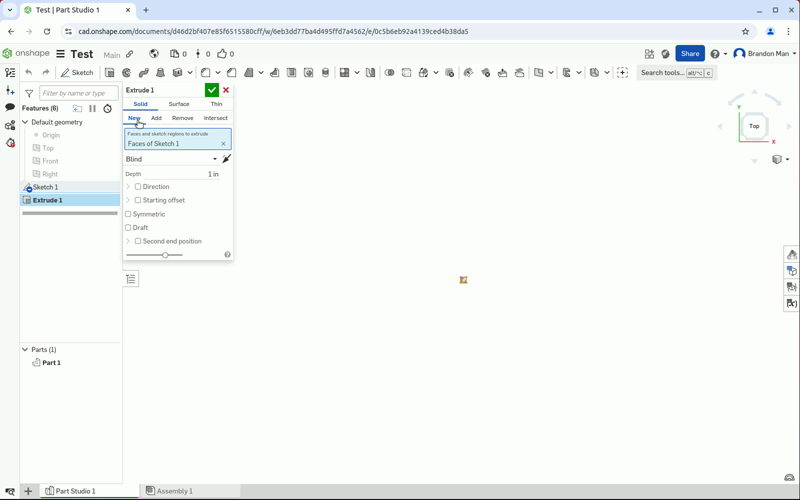
click(137, 120)
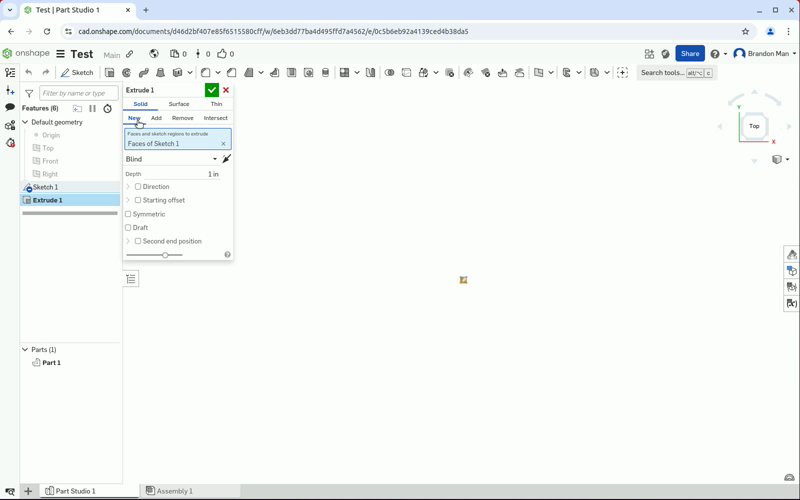
key(tab, 4)
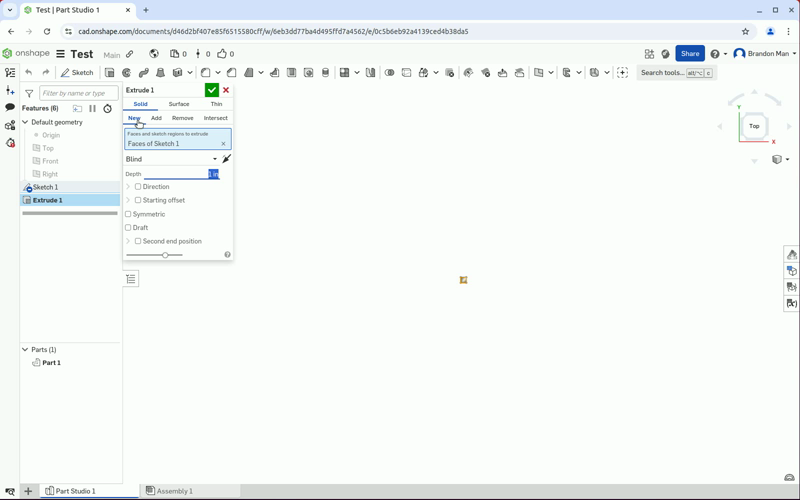
text(1.926)
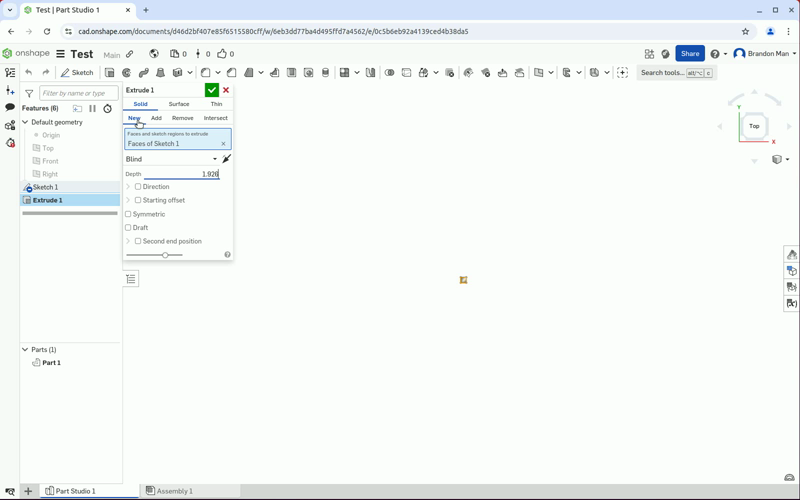
key(enter)
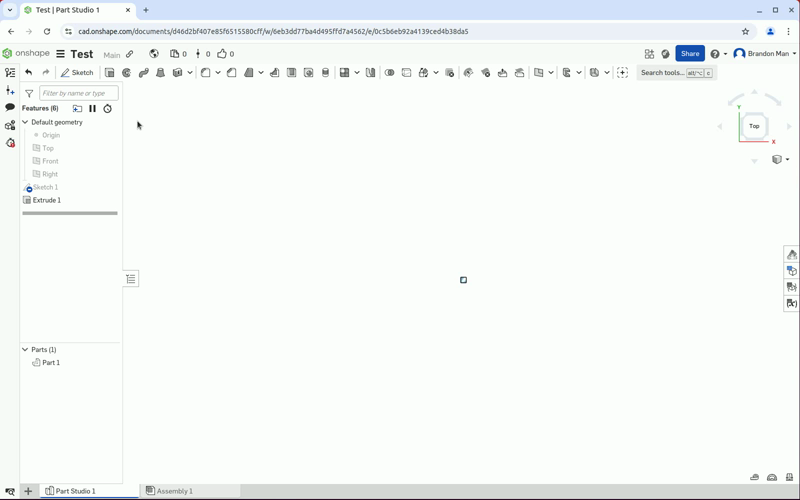
key(shift+h)
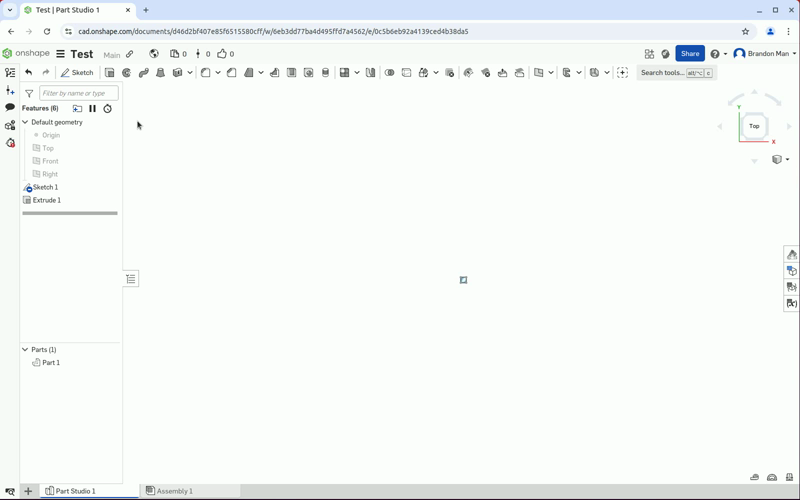
key(shift+h)
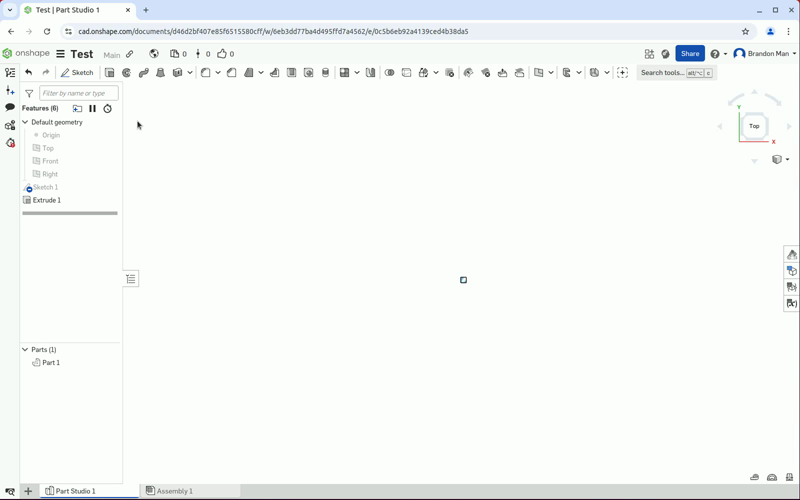
mouse_move(73, 189)
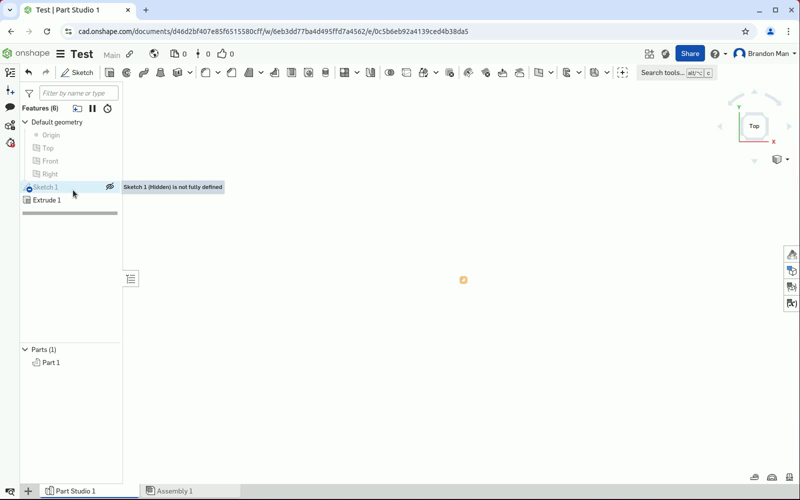
click(73, 189)
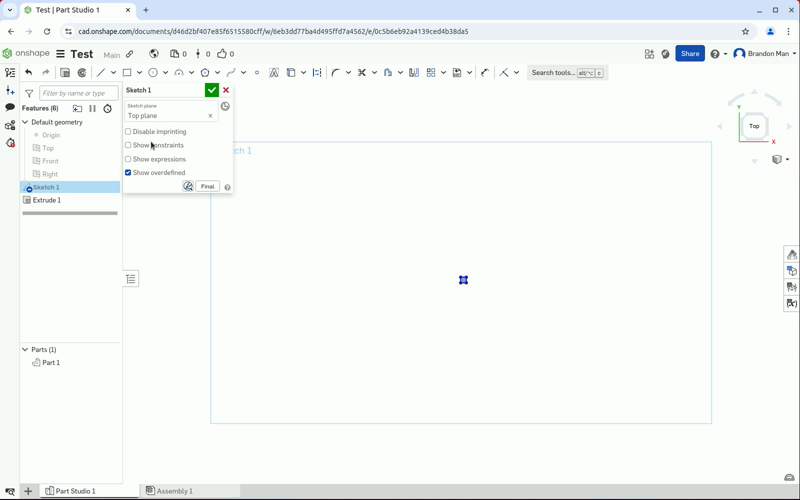
mouse_move(229, 92)
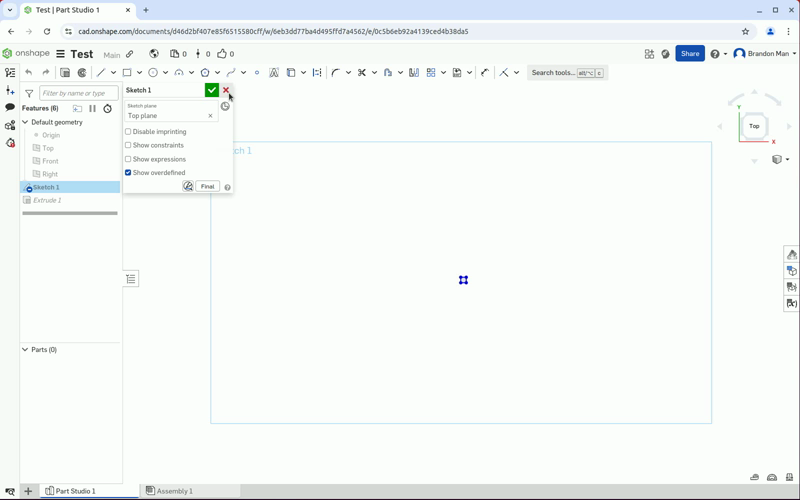
click(229, 92)
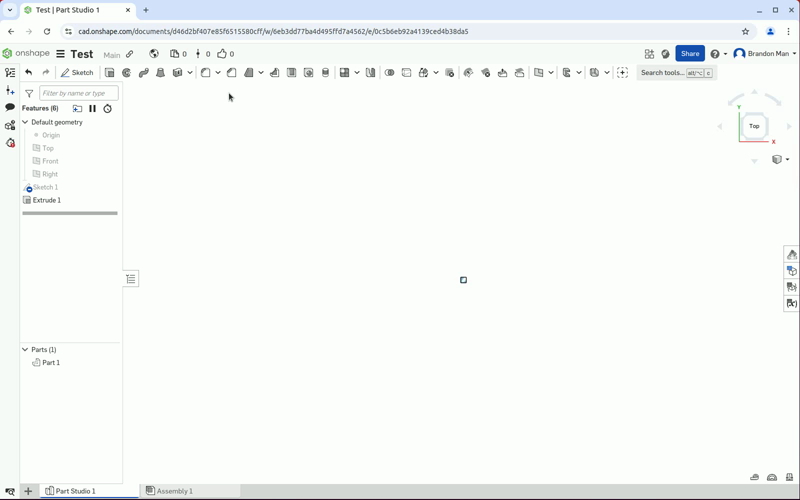
mouse_move(541, 75)
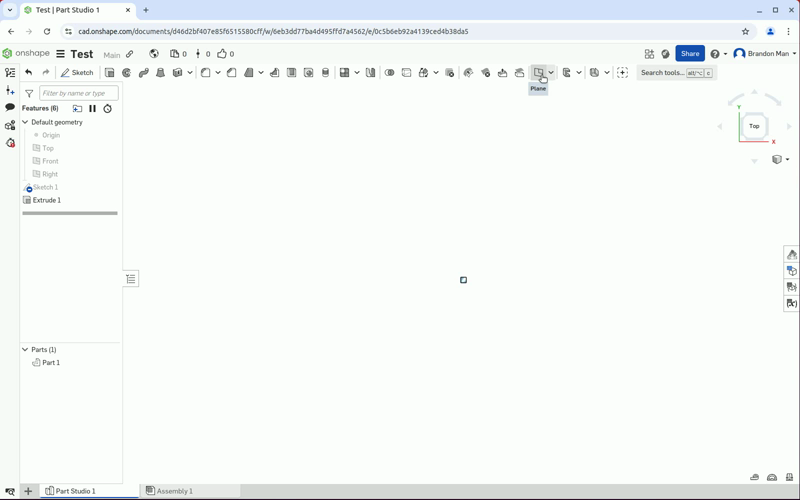
click(541, 75)
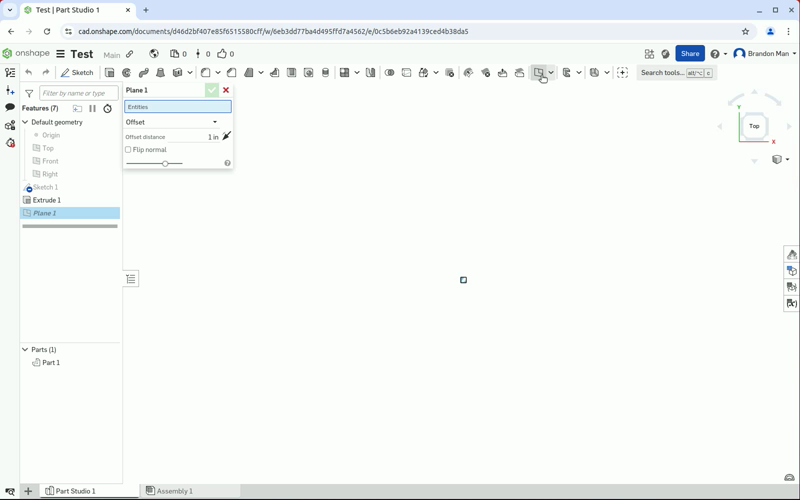
mouse_move(73, 150)
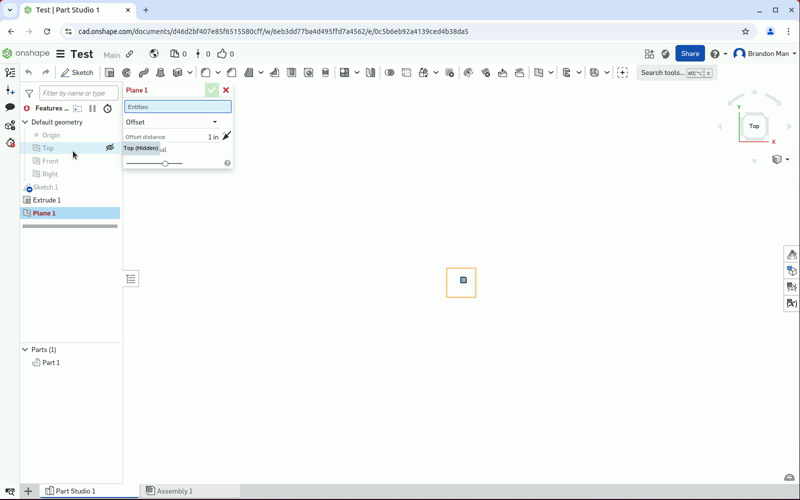
click(73, 150)
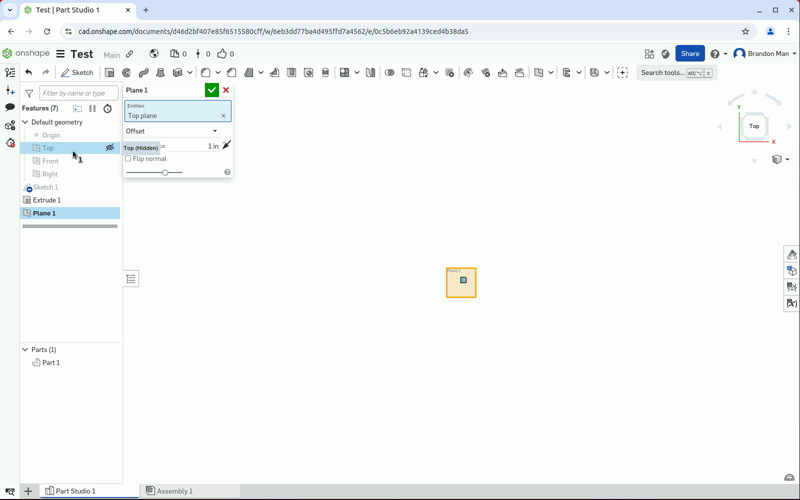
key(tab, 2)
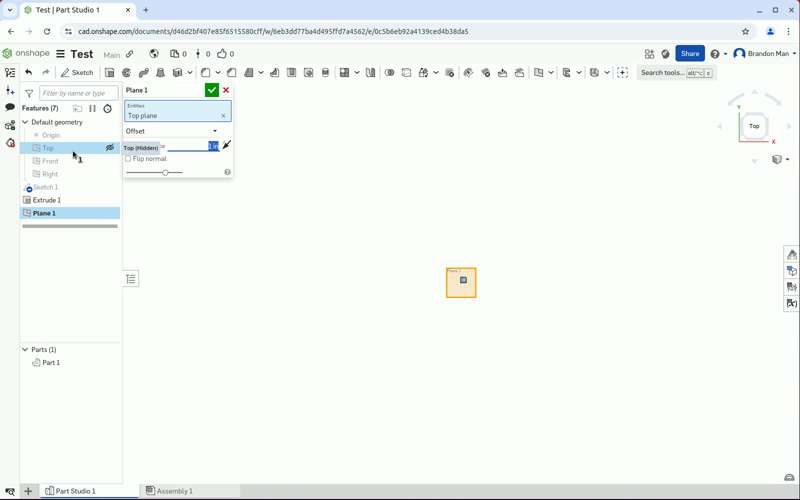
text(1.91)
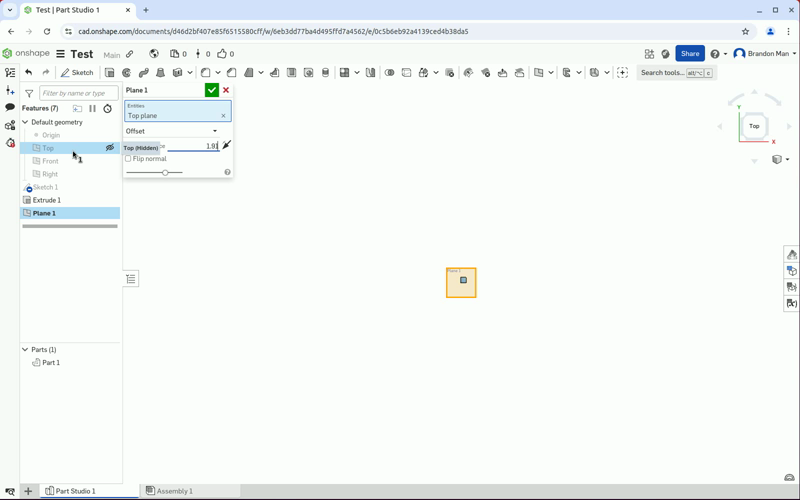
key(enter, 2)
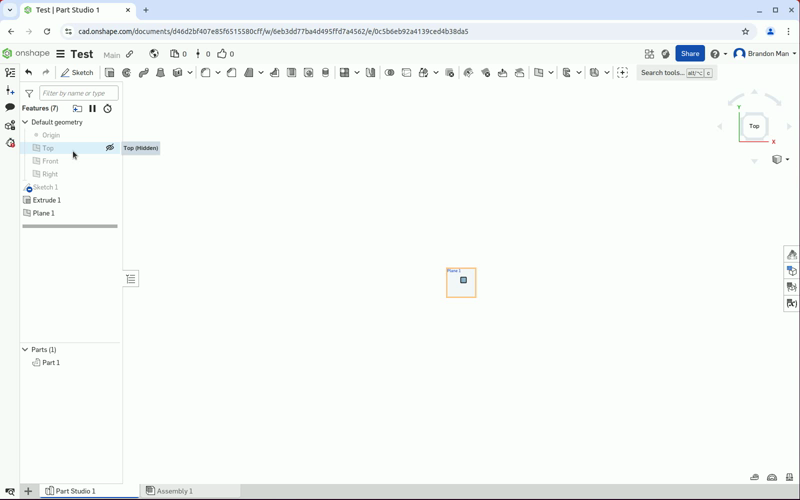
key(shift+s)
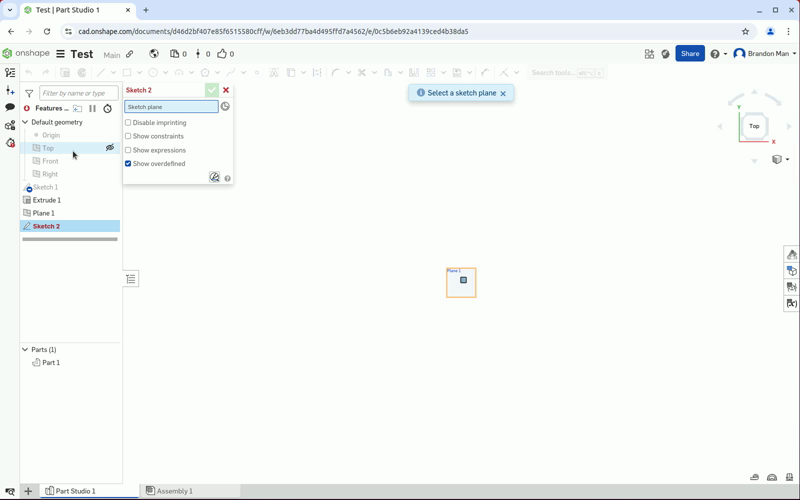
mouse_move(73, 215)
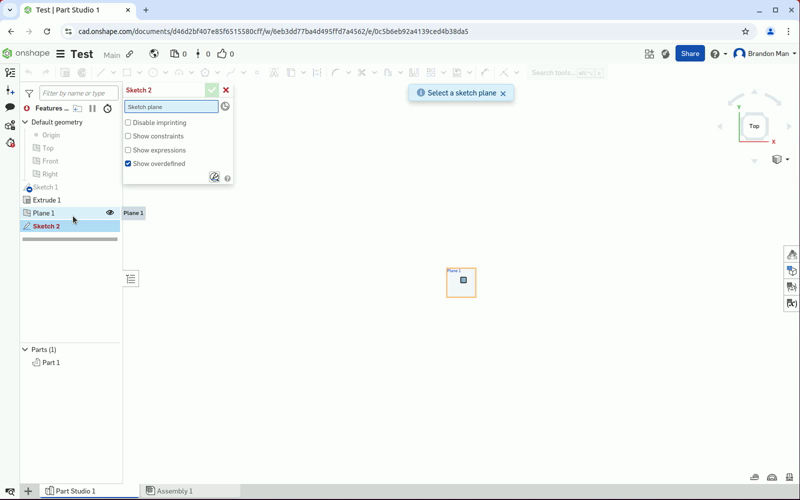
click(73, 215)
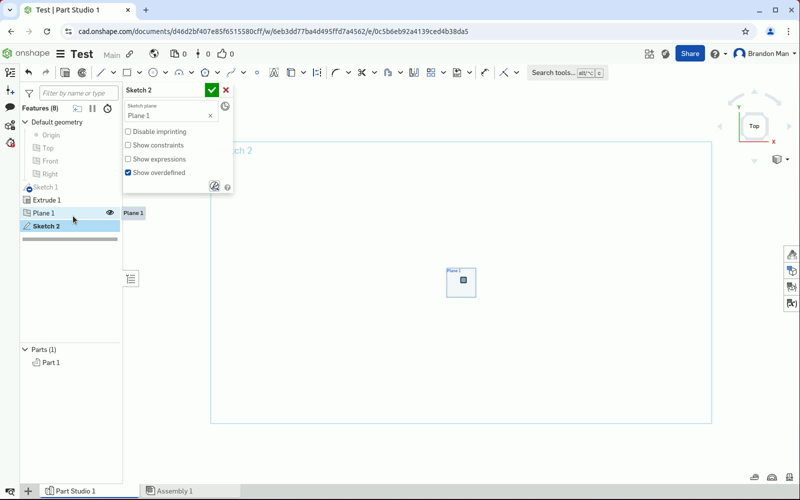
mouse_move(73, 352)
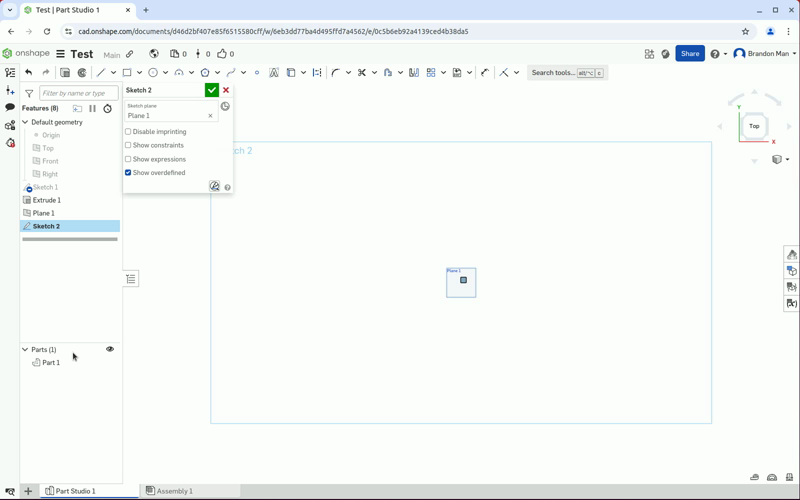
key(y)
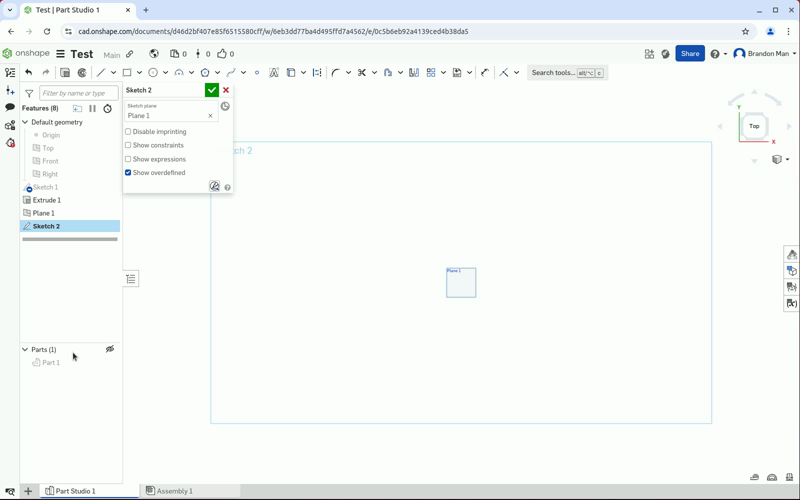
key(l)
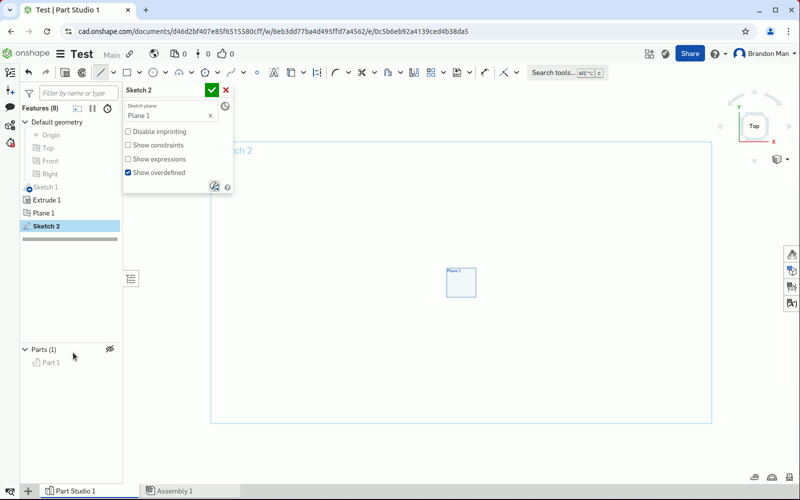
key_down(shift)
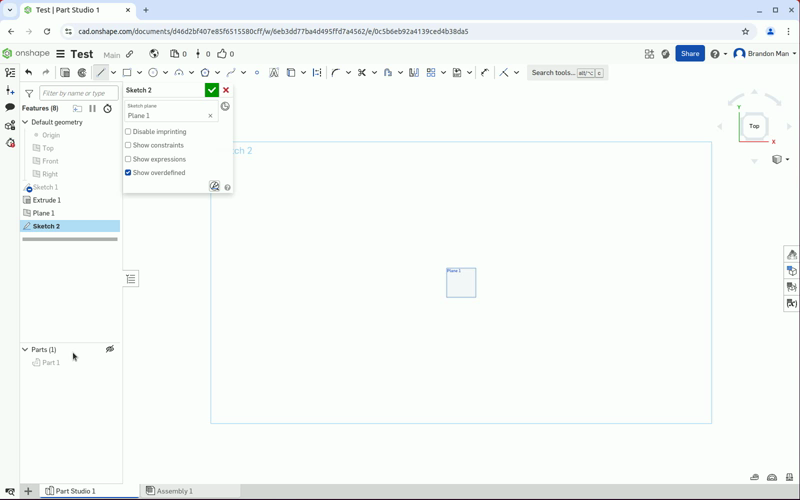
mouse_move(461, 281)
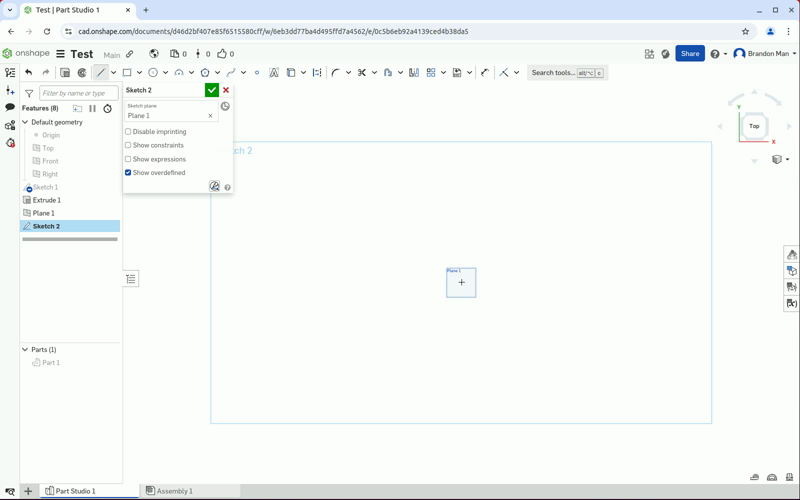
click(461, 281)
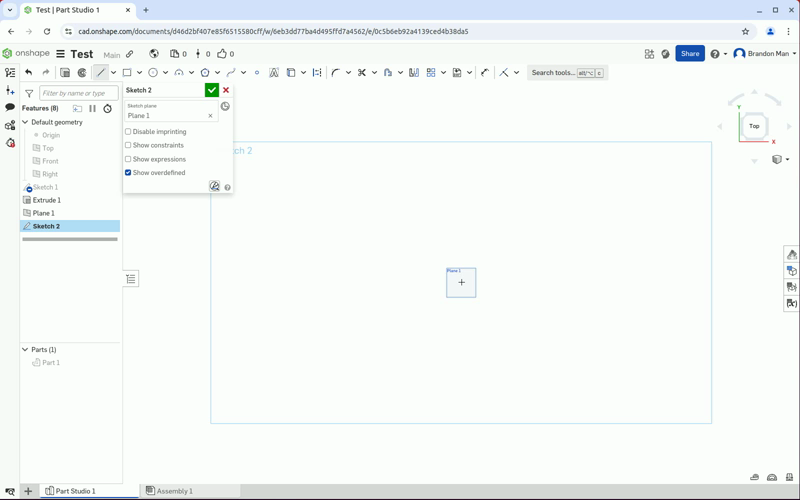
key_up(shift)
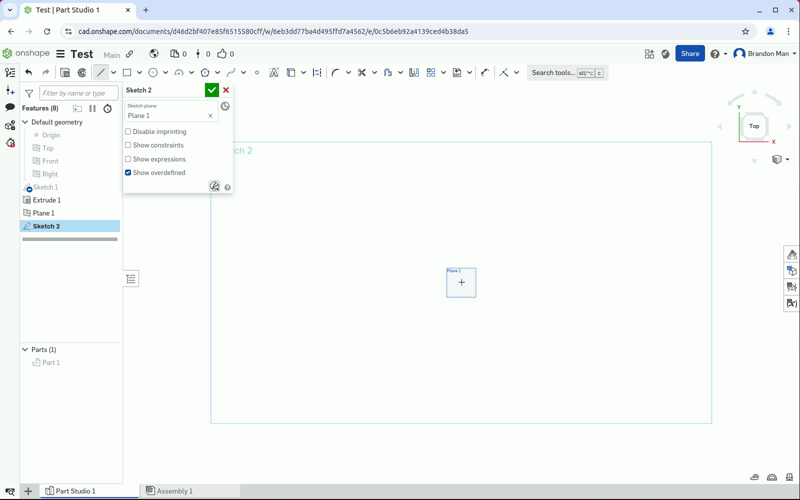
key_down(shift)
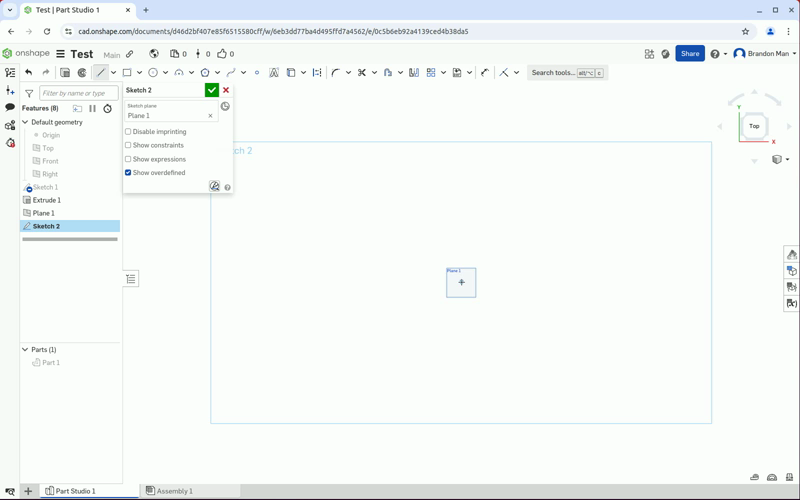
mouse_move(492, 281)
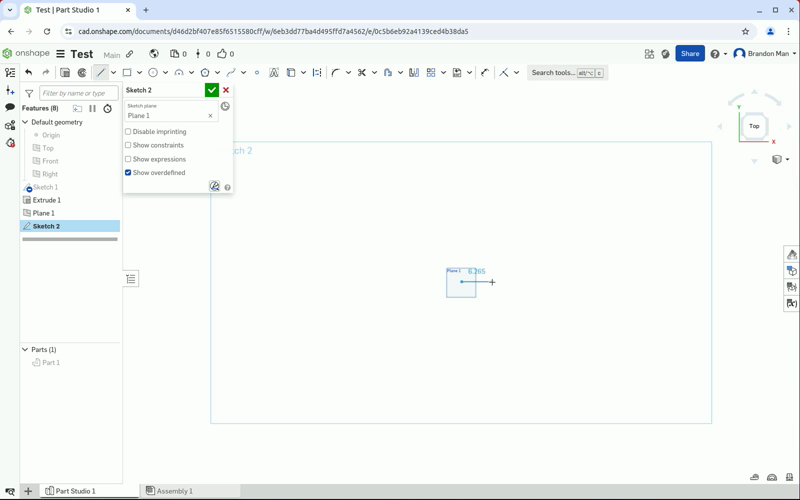
mouse_move(466, 281)
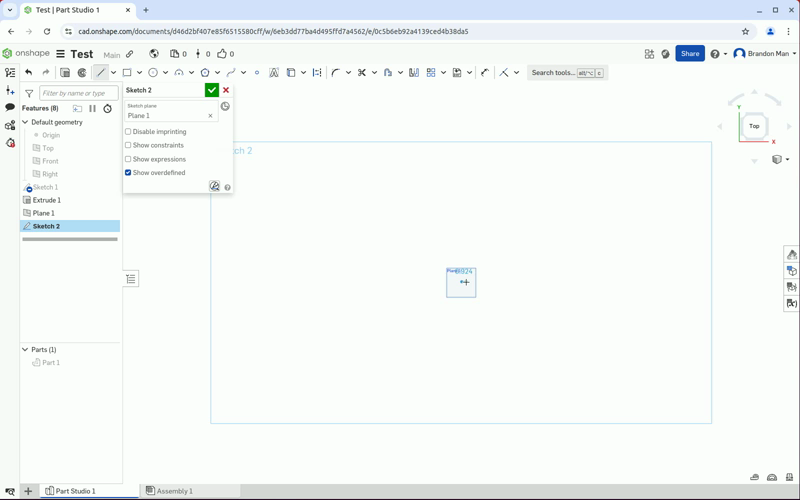
scroll(6)
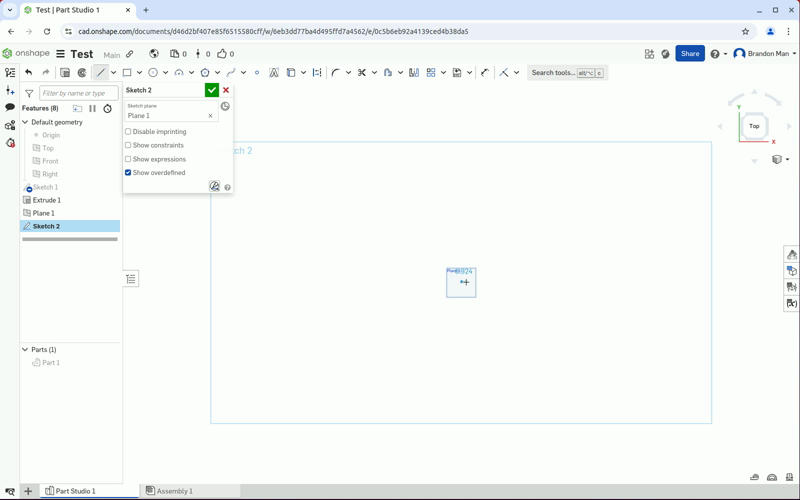
scroll(6)
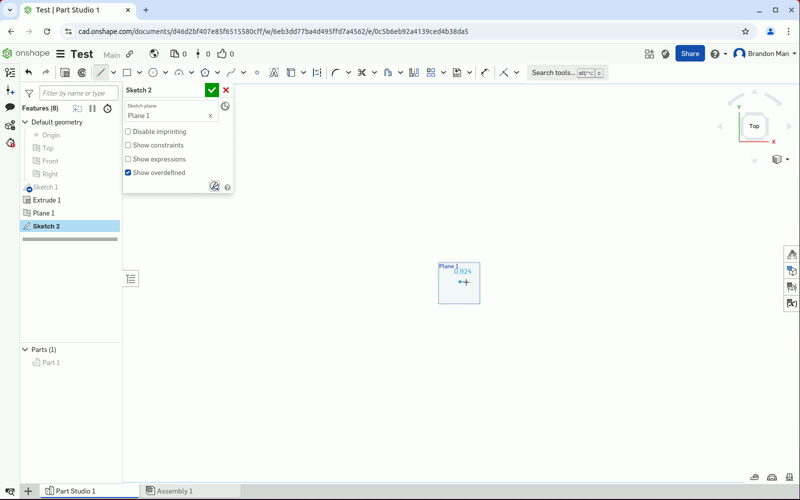
scroll(6)
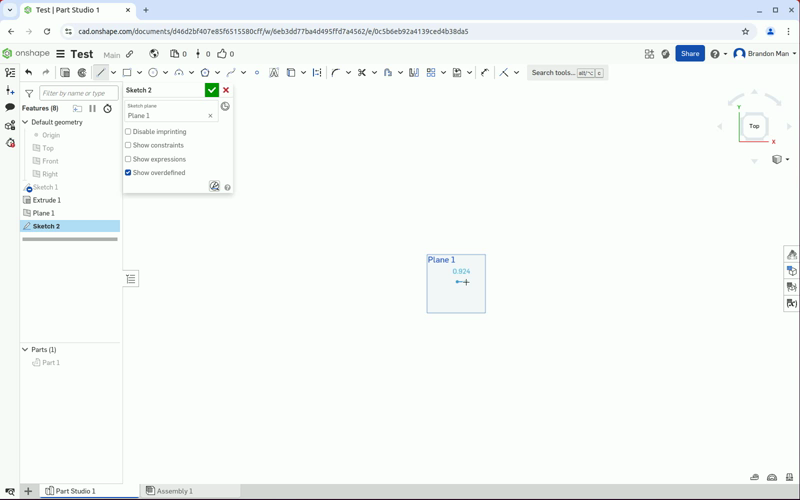
scroll(6)
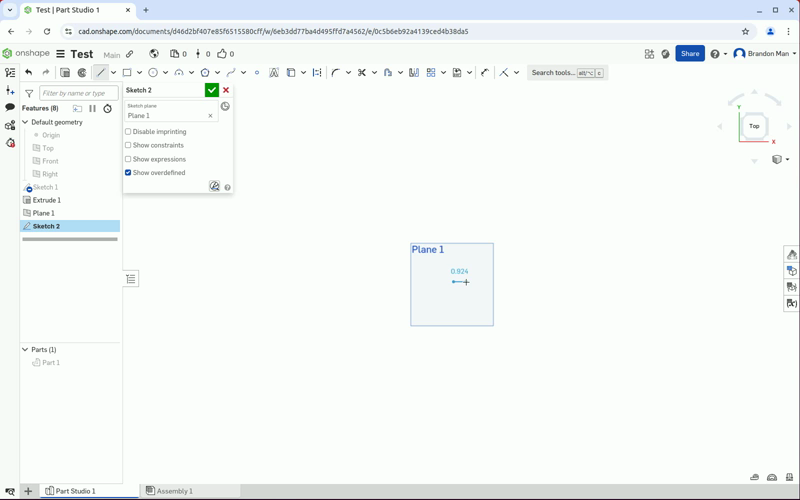
scroll(6)
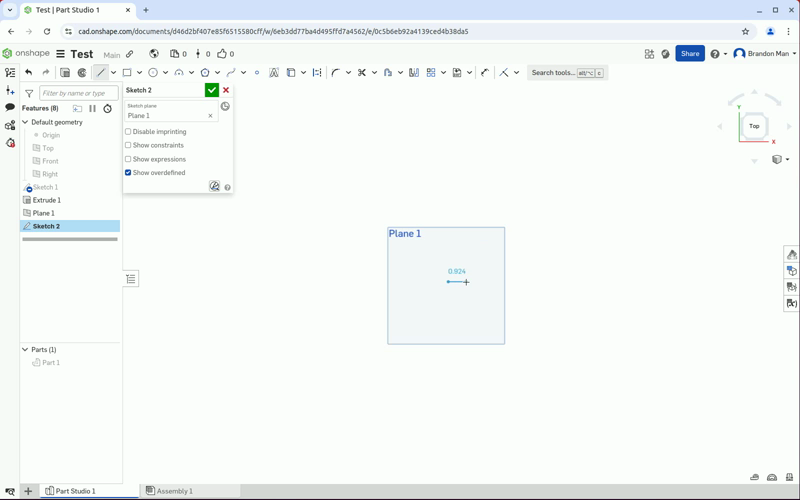
scroll(6)
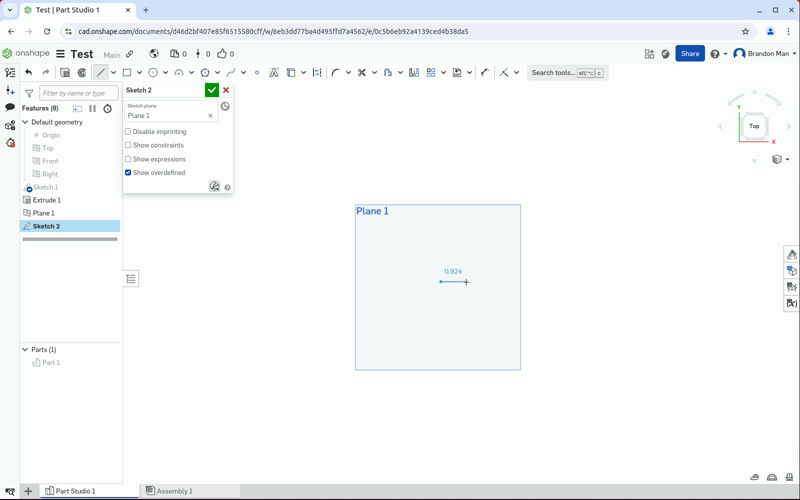
scroll(6)
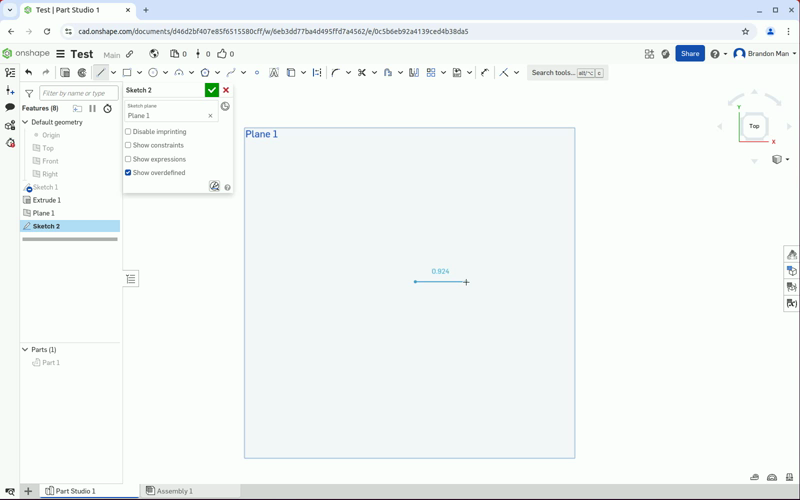
click(466, 281)
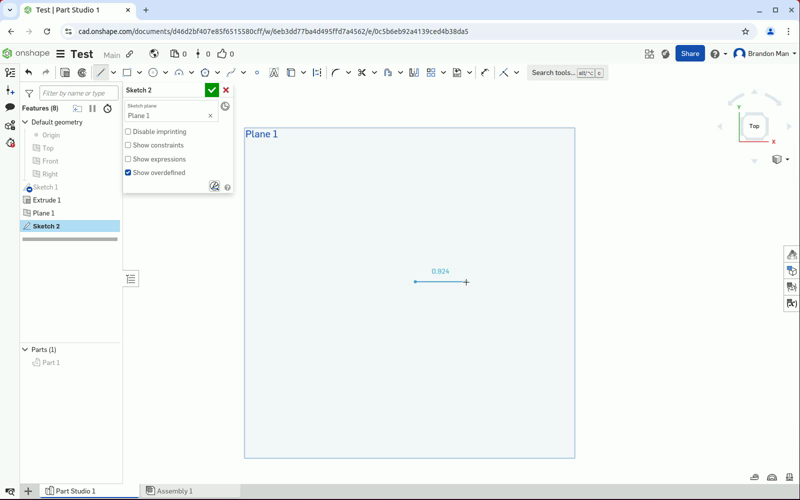
scroll(-6)
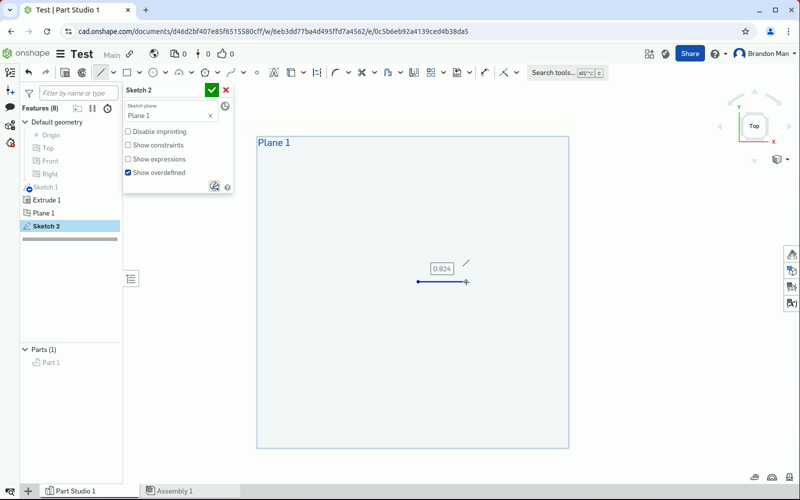
scroll(-6)
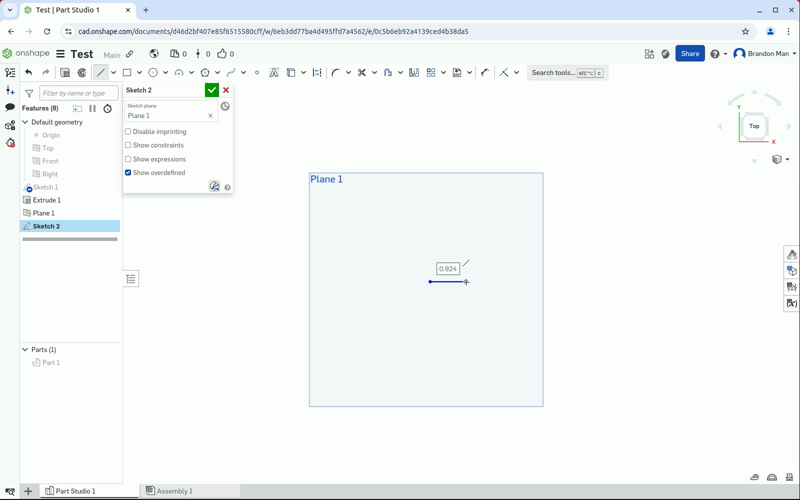
scroll(-6)
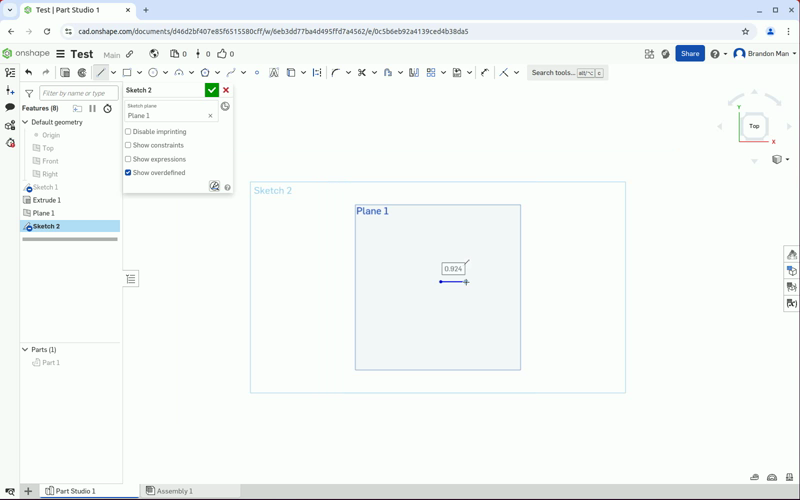
scroll(-6)
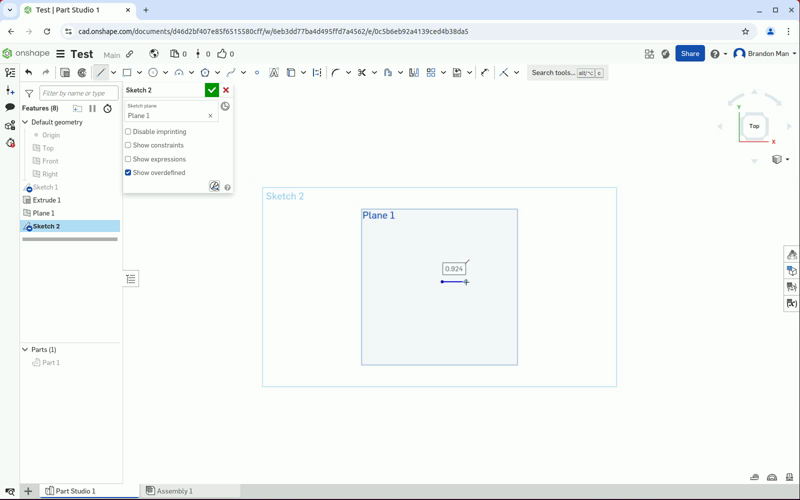
scroll(-6)
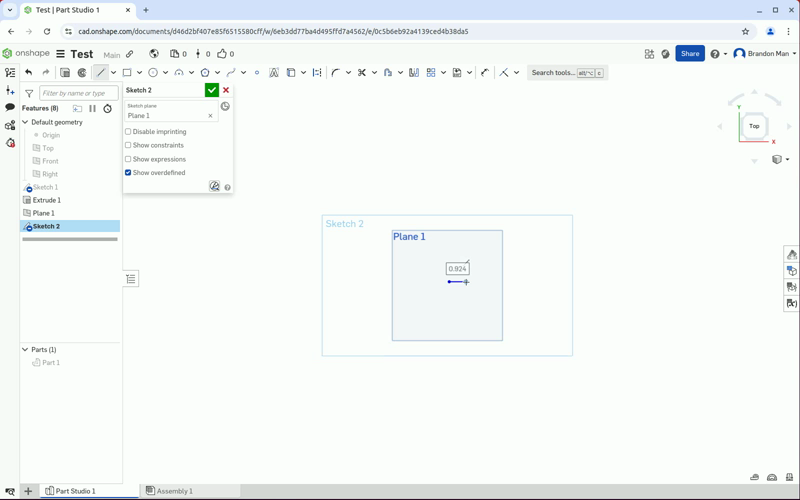
scroll(-6)
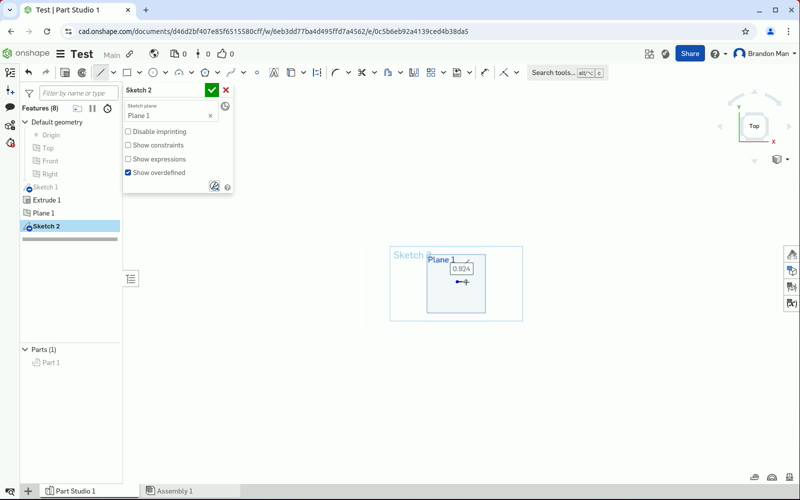
scroll(-6)
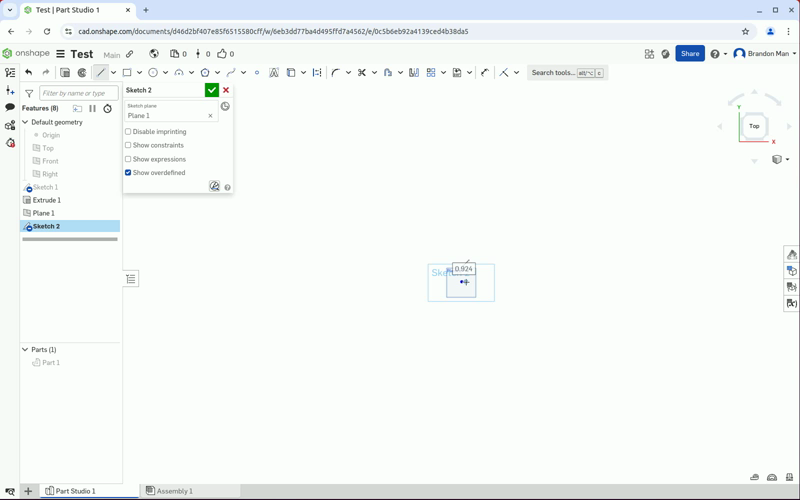
key_up(shift)
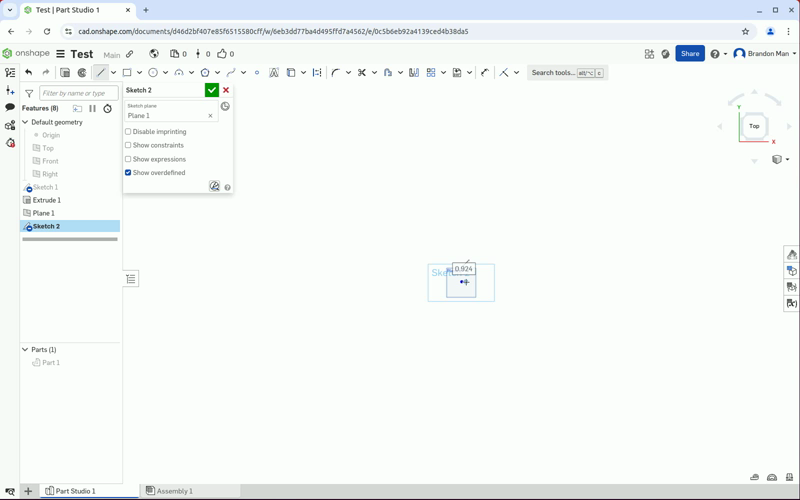
key_down(shift)
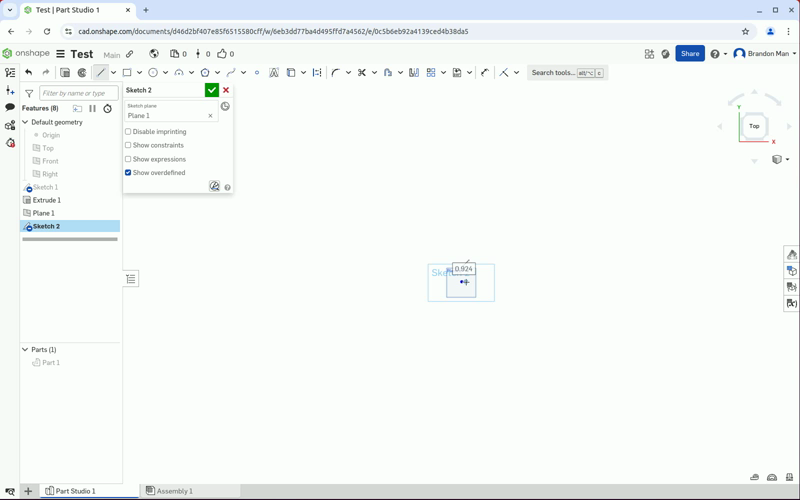
mouse_move(496, 281)
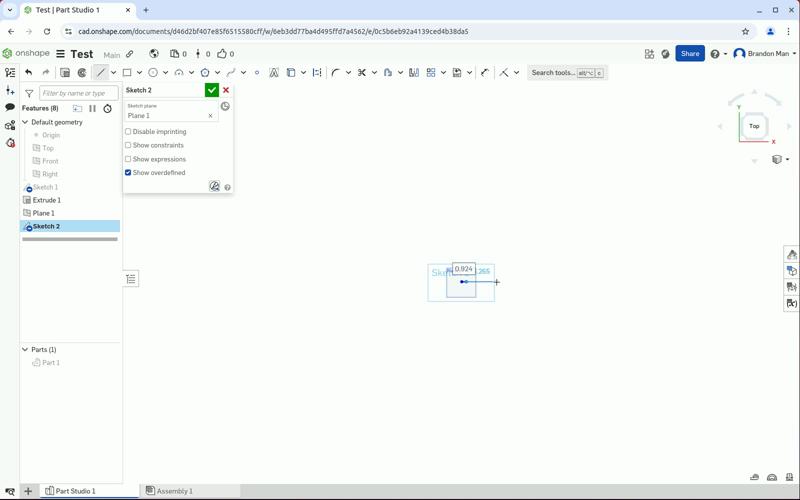
mouse_move(466, 277)
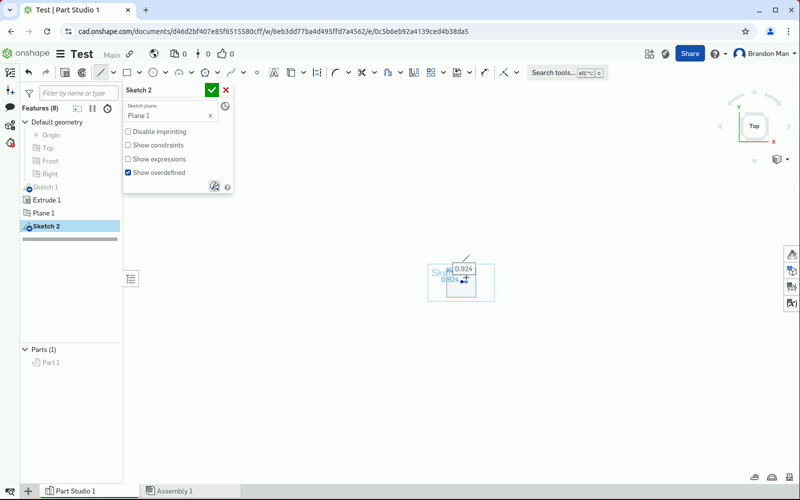
scroll(6)
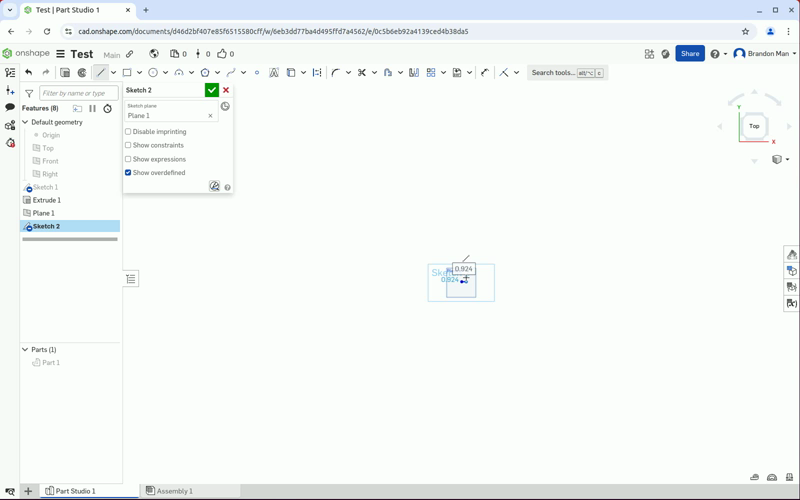
scroll(6)
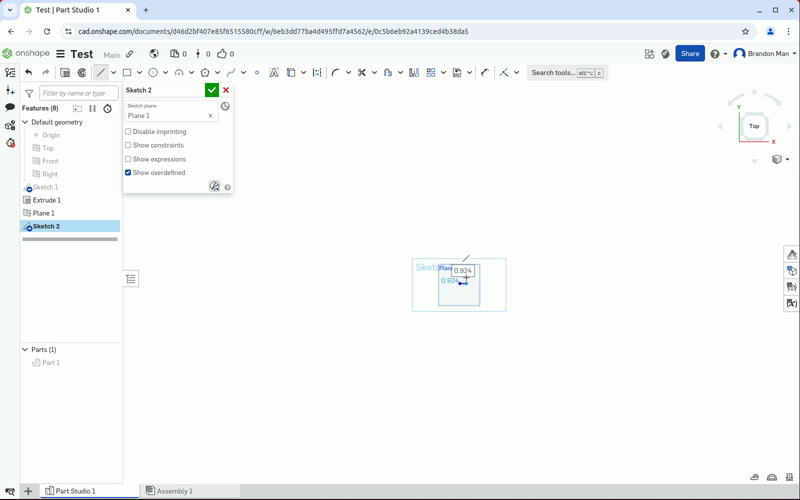
scroll(6)
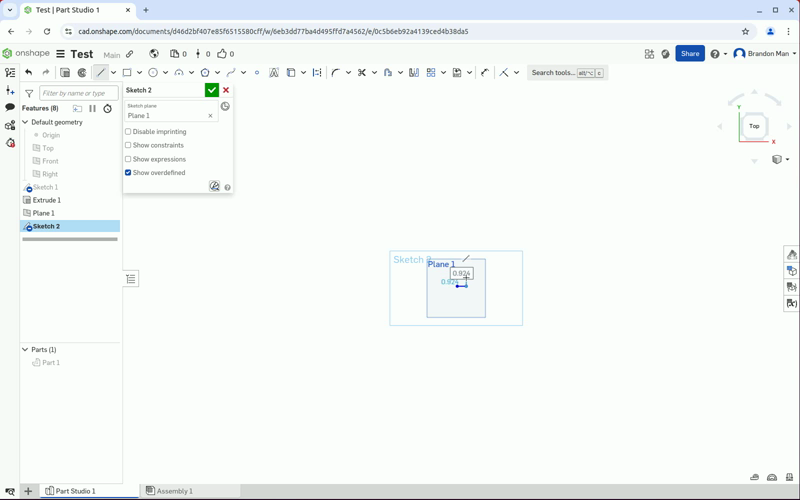
scroll(6)
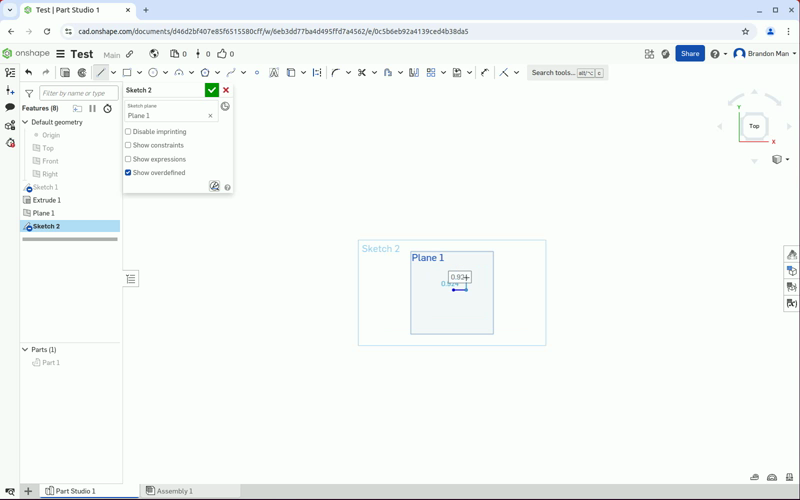
scroll(6)
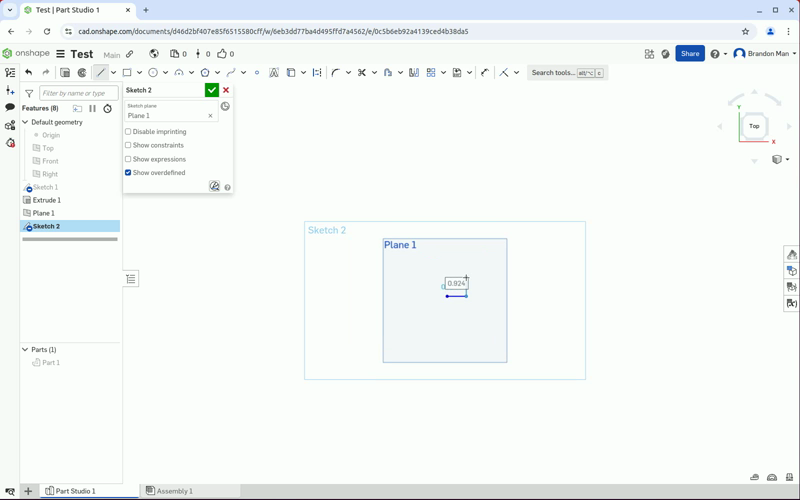
scroll(6)
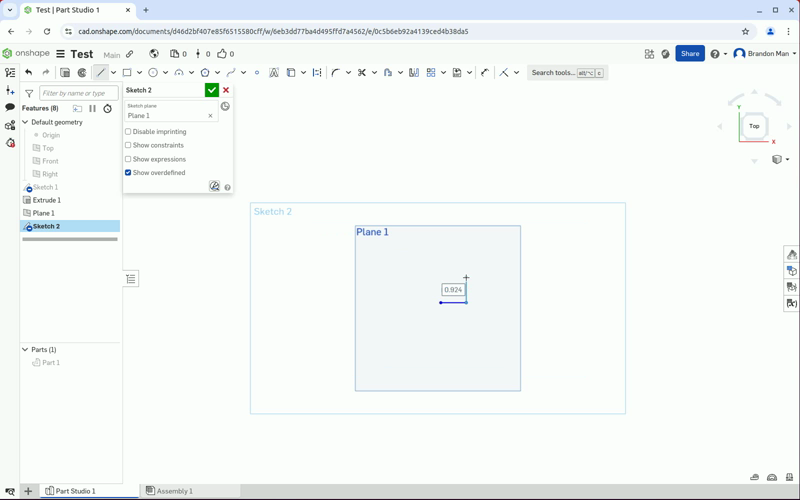
scroll(6)
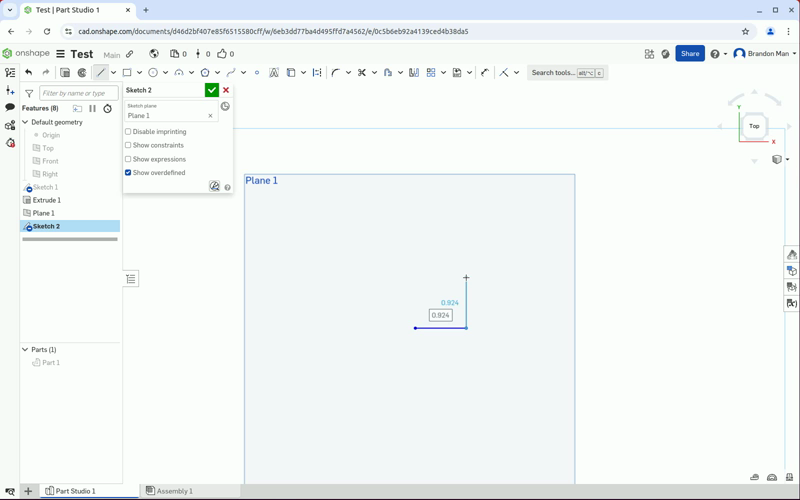
click(466, 277)
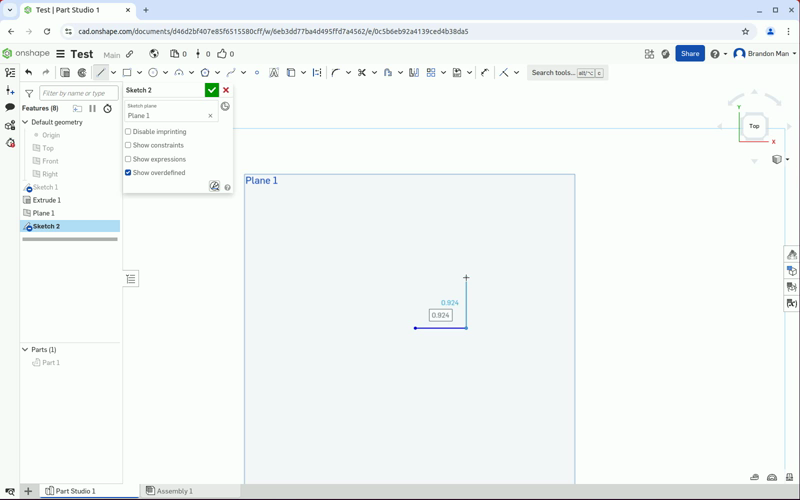
scroll(-6)
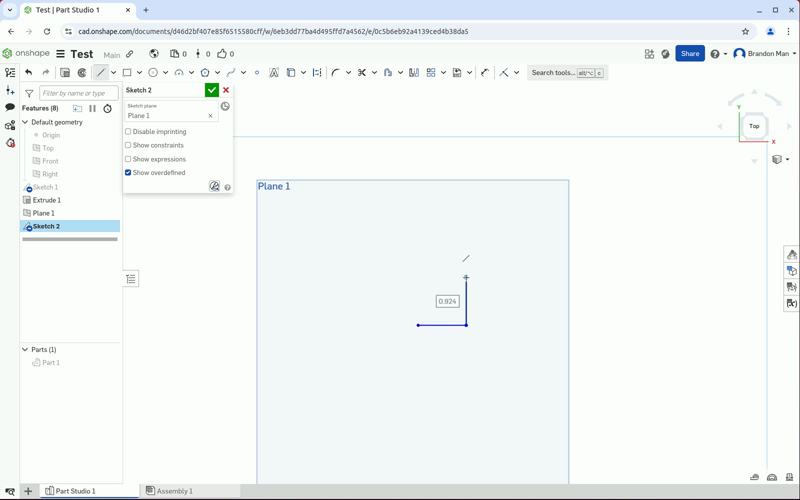
scroll(-6)
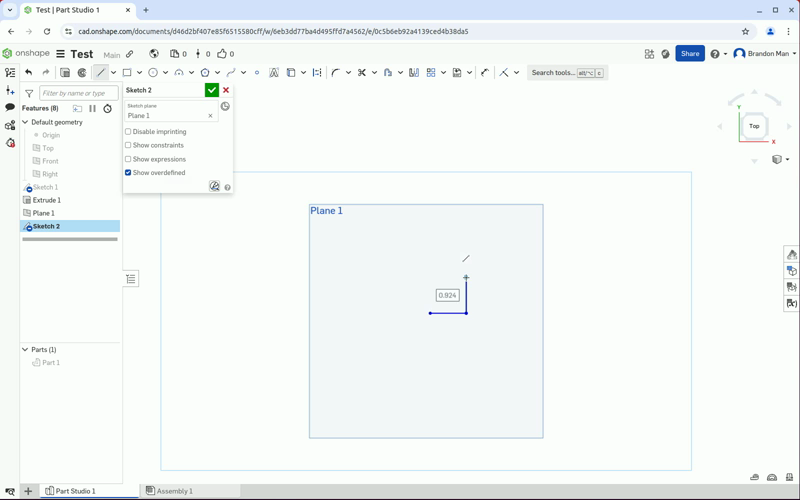
scroll(-6)
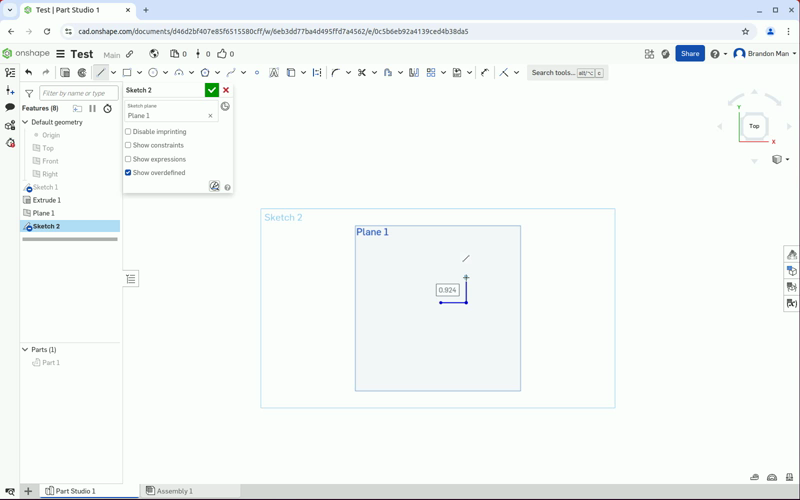
scroll(-6)
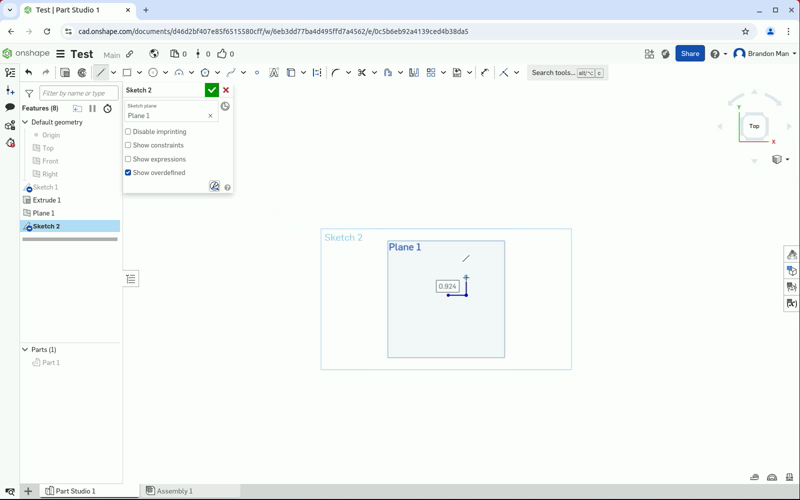
scroll(-6)
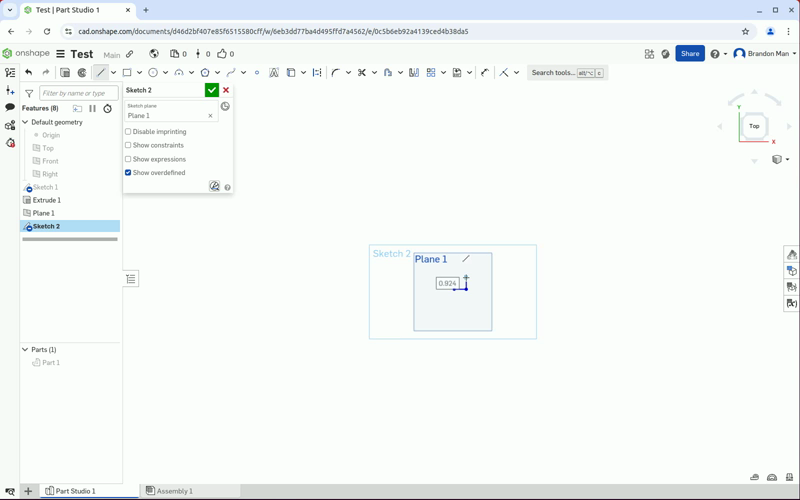
scroll(-6)
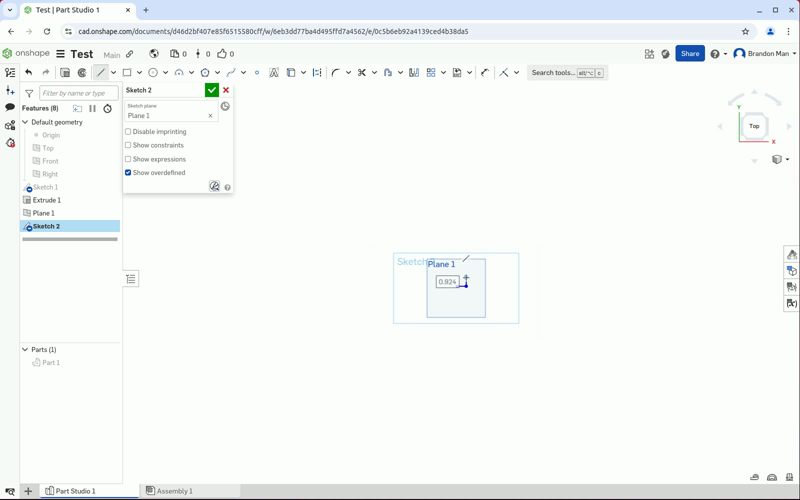
scroll(-6)
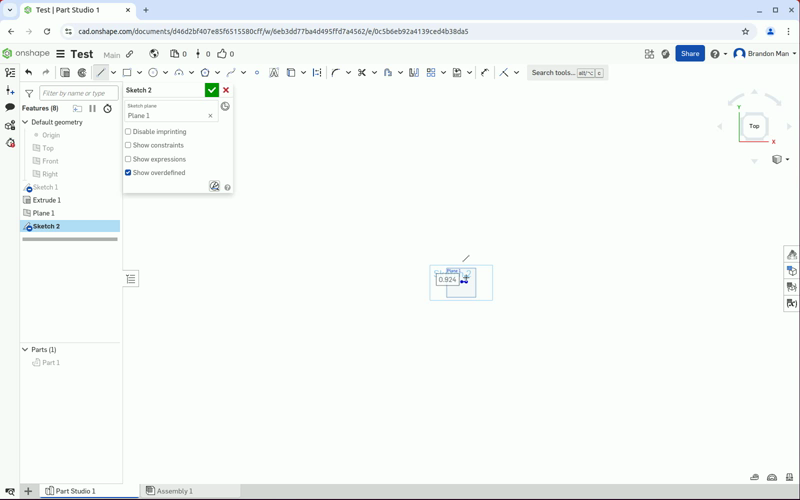
key_up(shift)
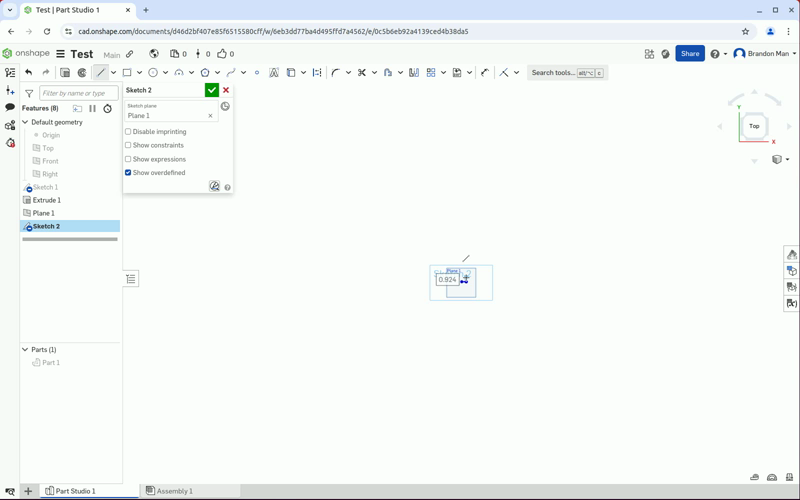
key_down(shift)
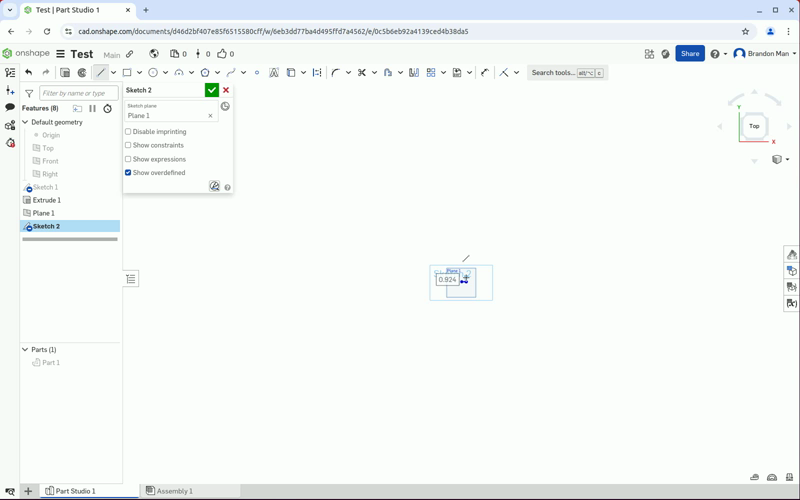
mouse_move(496, 277)
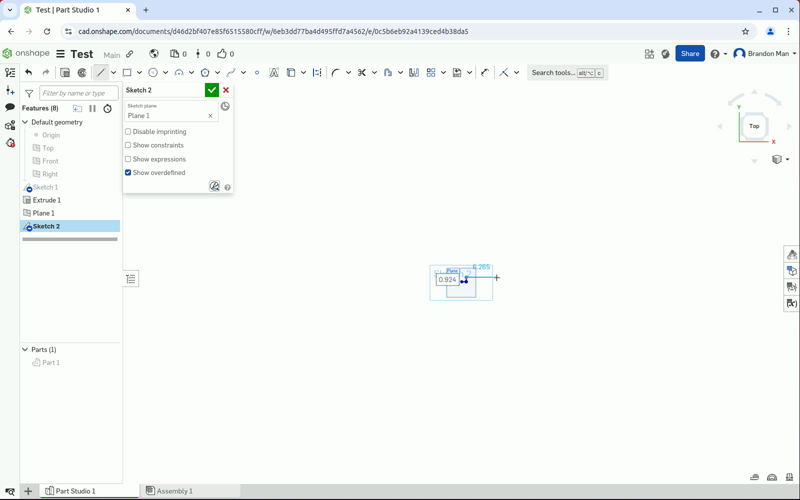
mouse_move(461, 277)
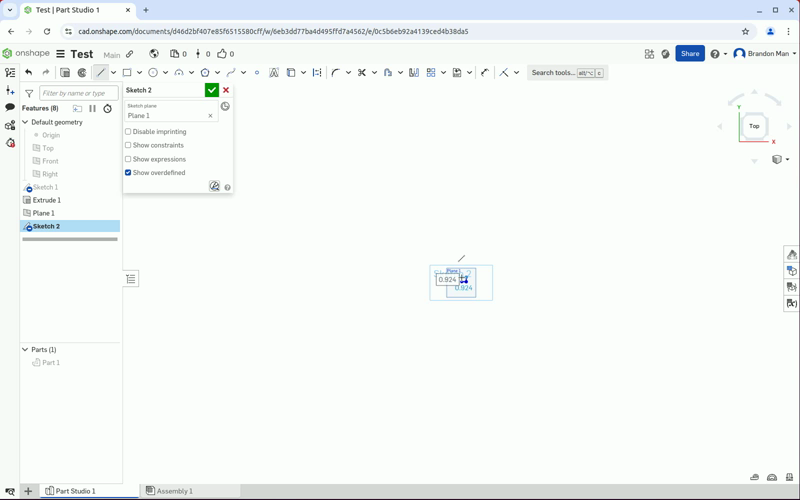
scroll(6)
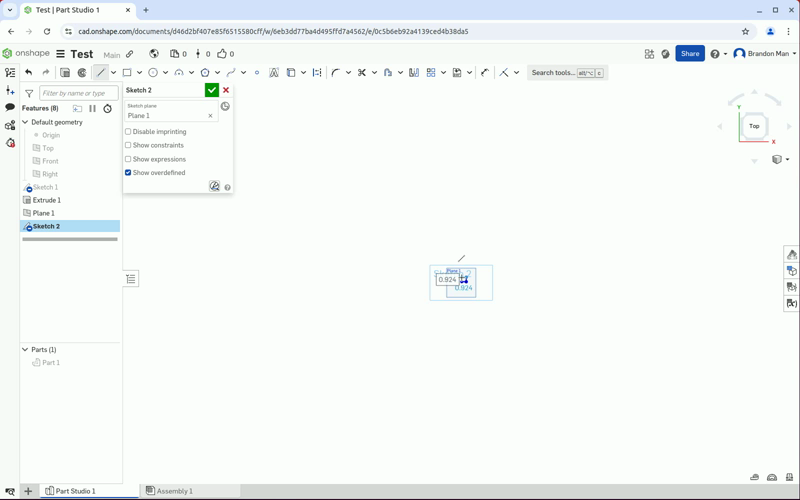
scroll(6)
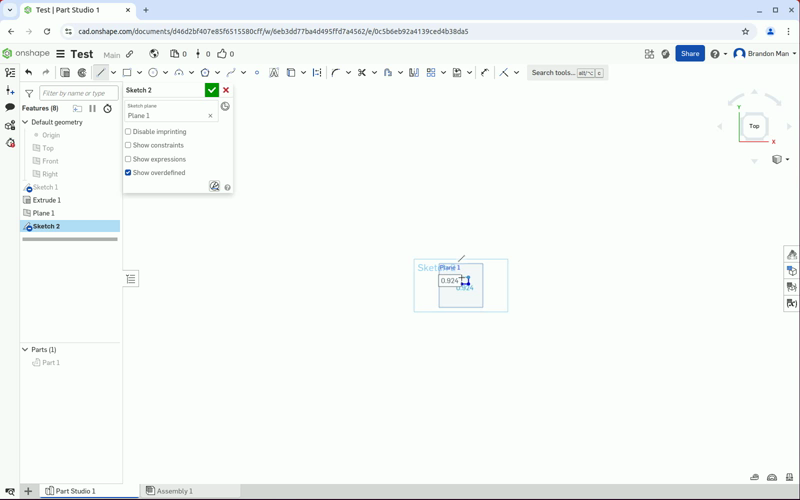
scroll(6)
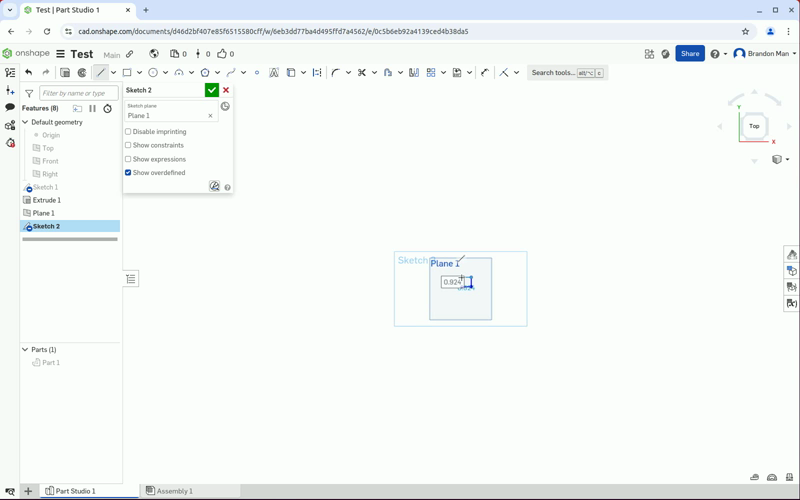
scroll(6)
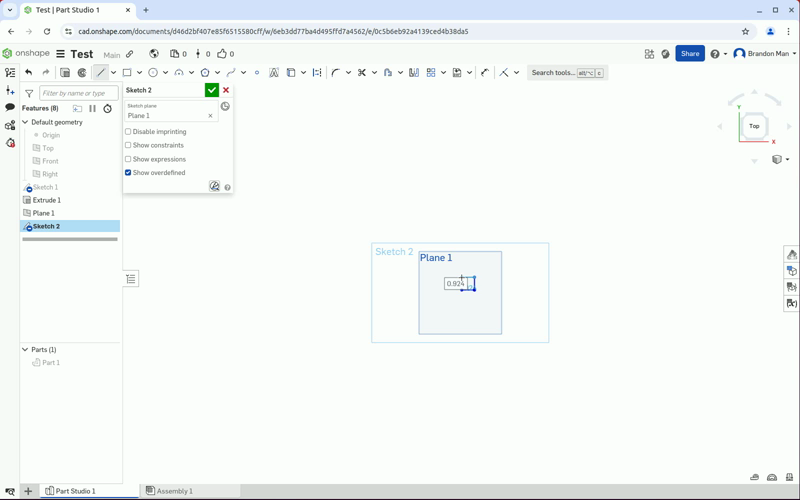
scroll(6)
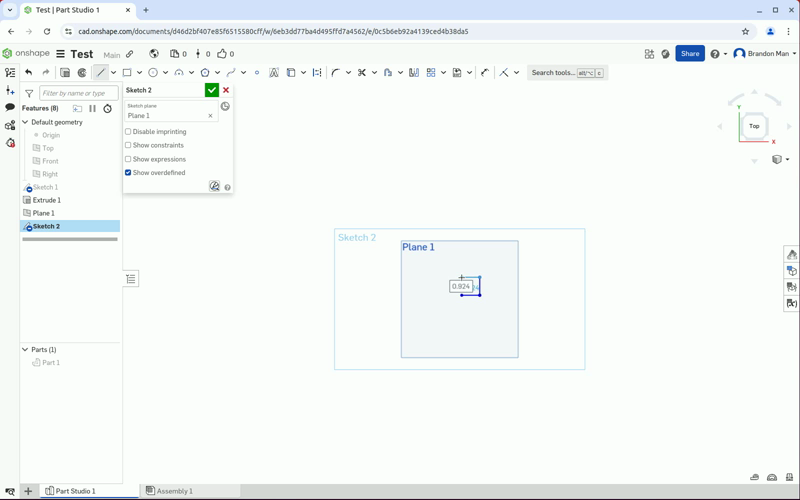
scroll(6)
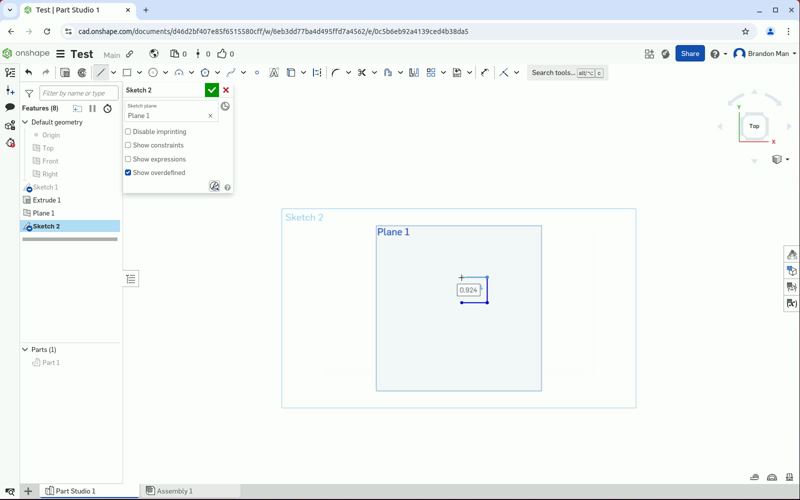
scroll(6)
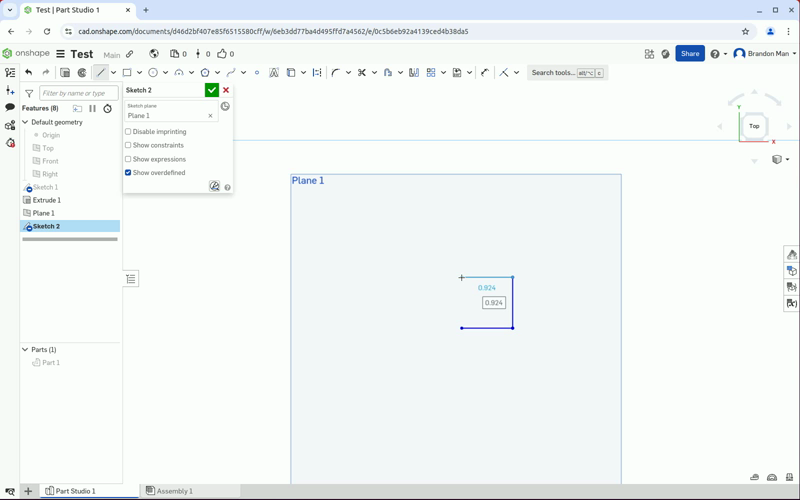
click(461, 277)
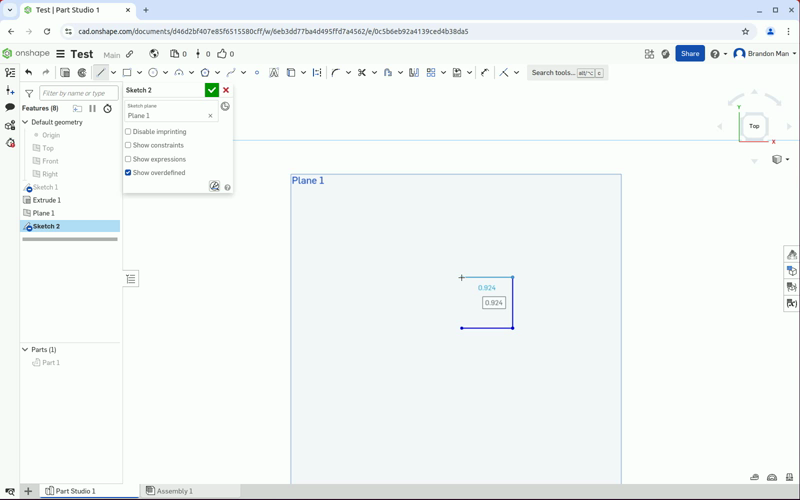
scroll(-6)
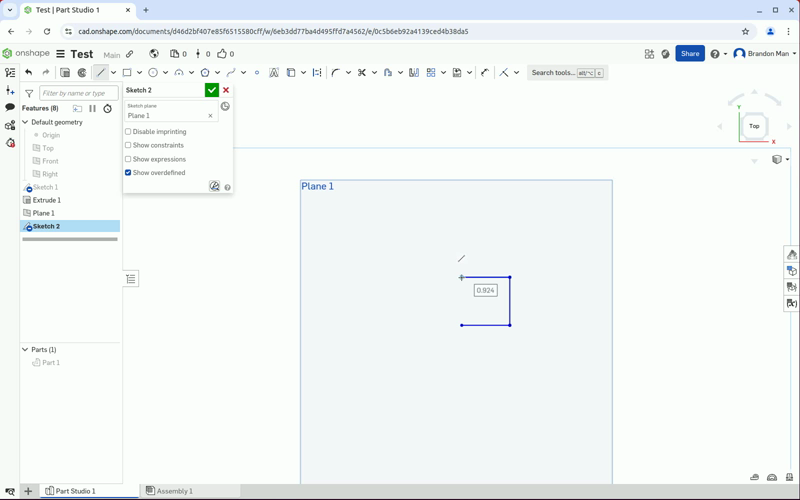
scroll(-6)
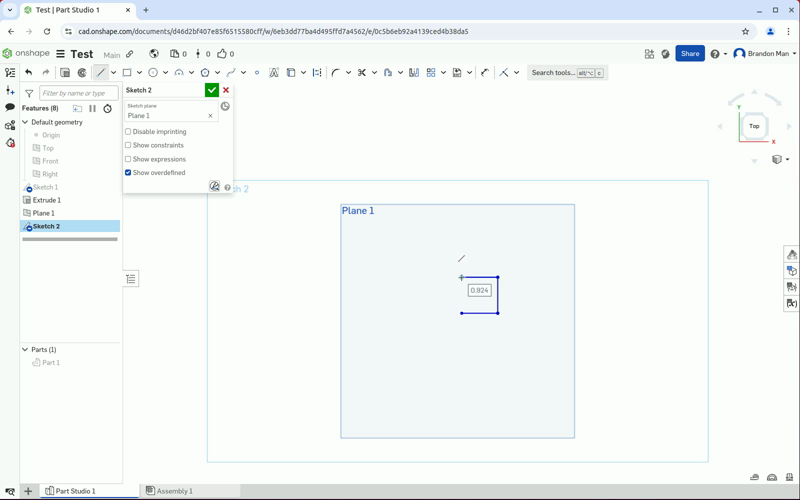
scroll(-6)
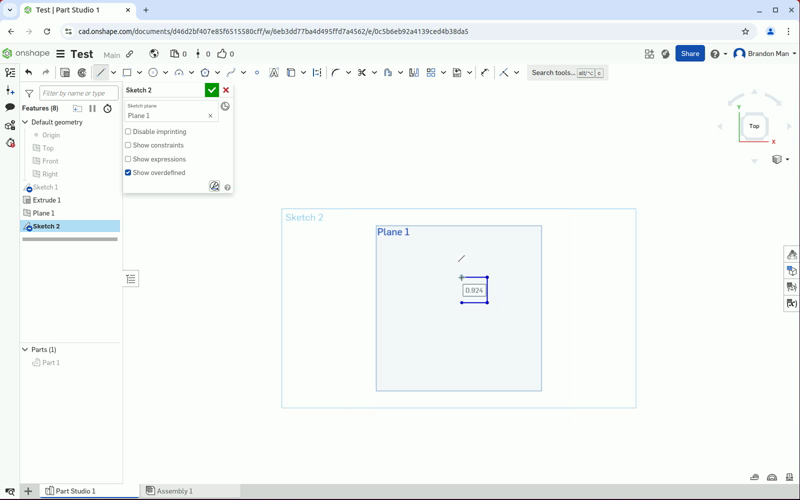
scroll(-6)
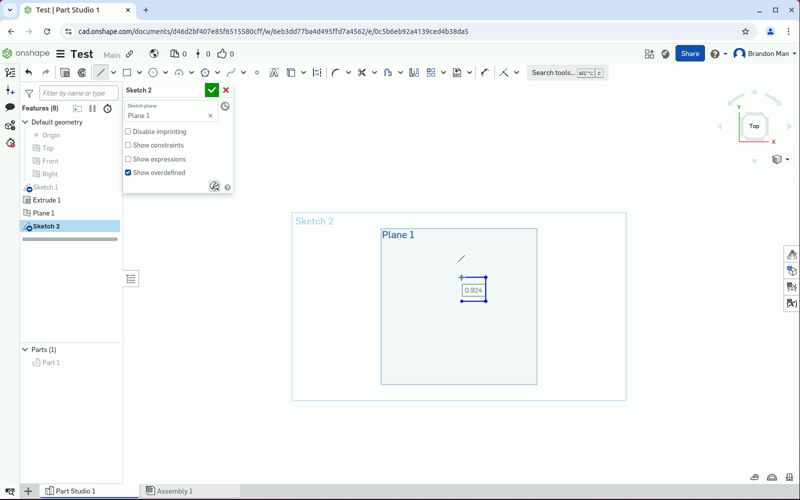
scroll(-6)
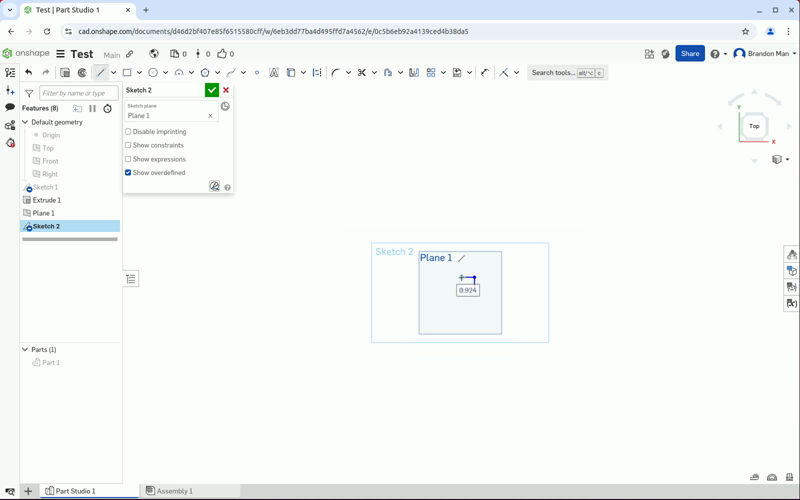
scroll(-6)
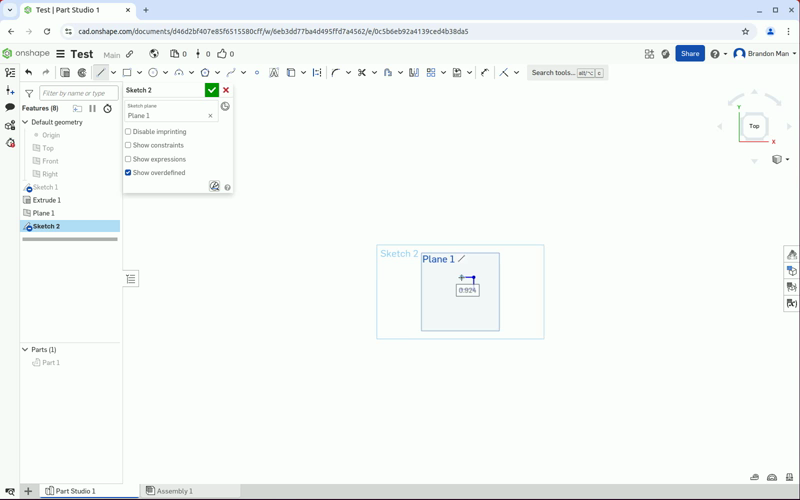
scroll(-6)
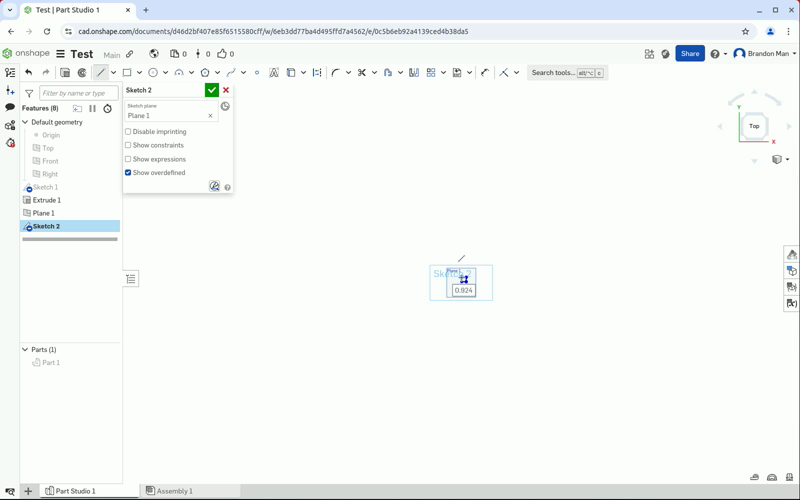
key_up(shift)
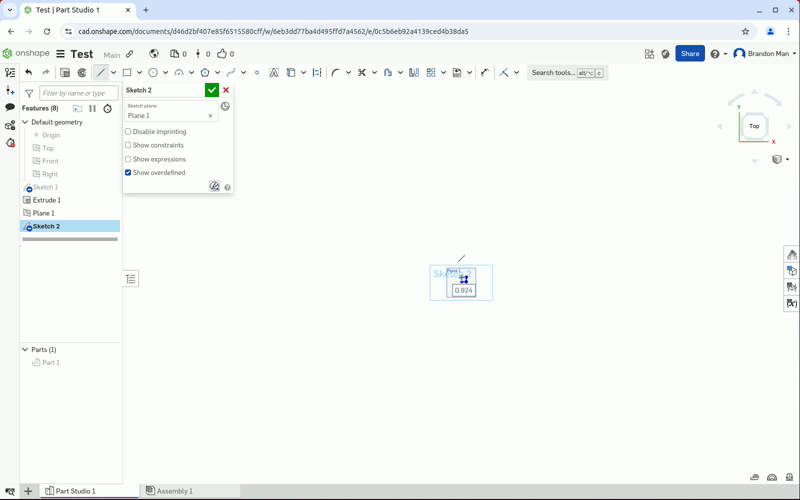
mouse_move(492, 277)
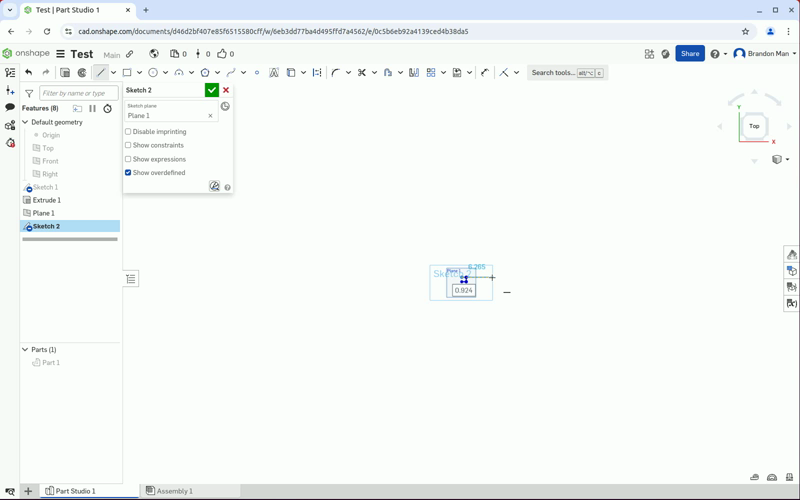
key_down(shift)
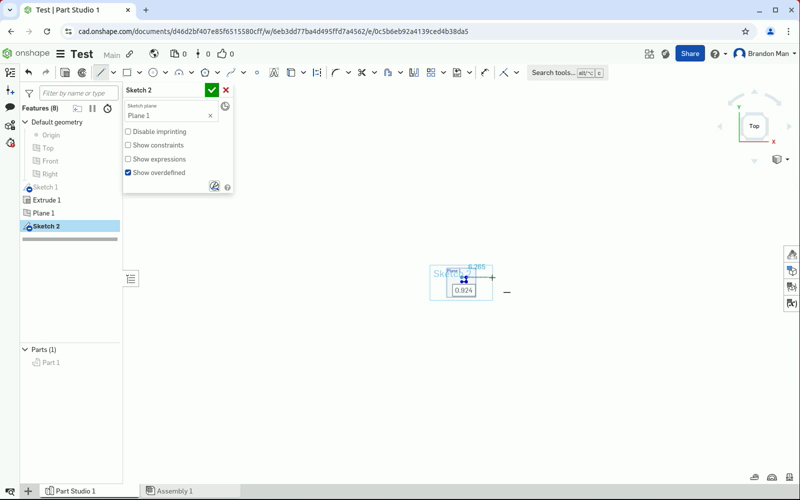
mouse_move(461, 281)
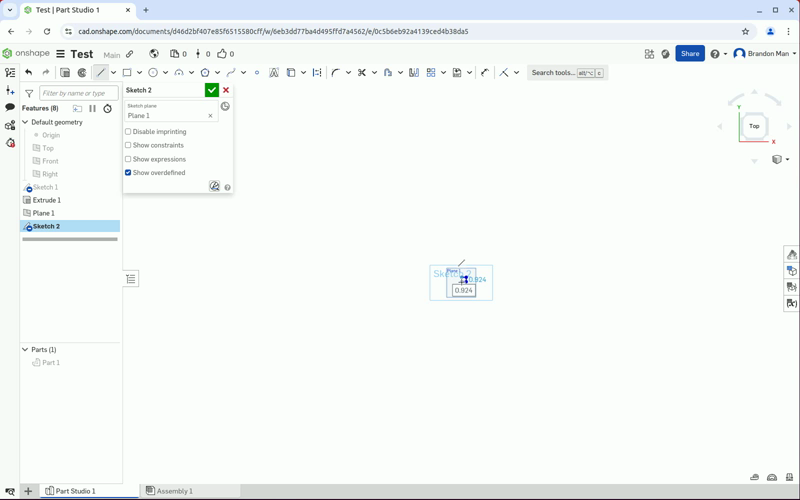
scroll(6)
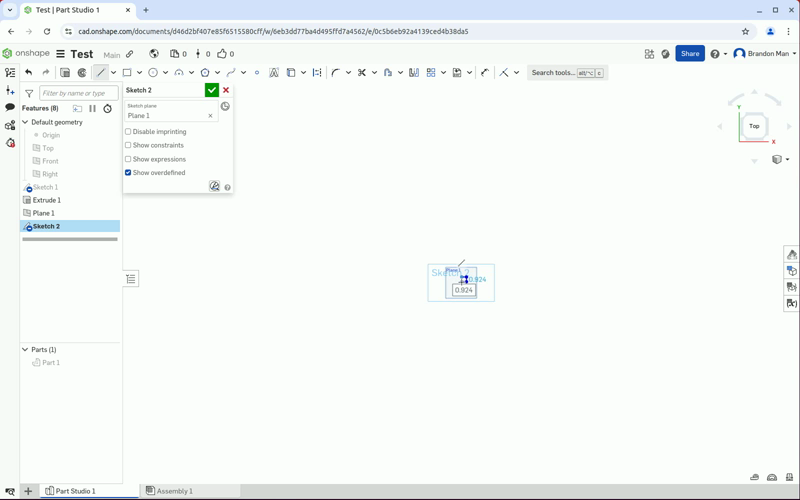
scroll(6)
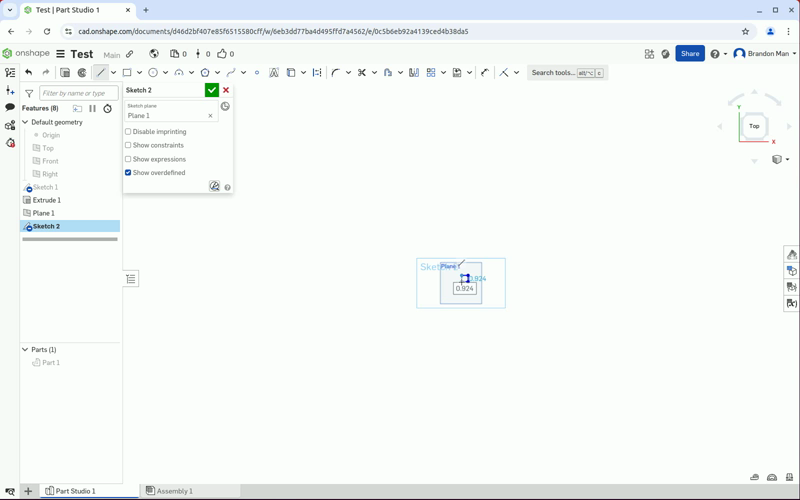
scroll(6)
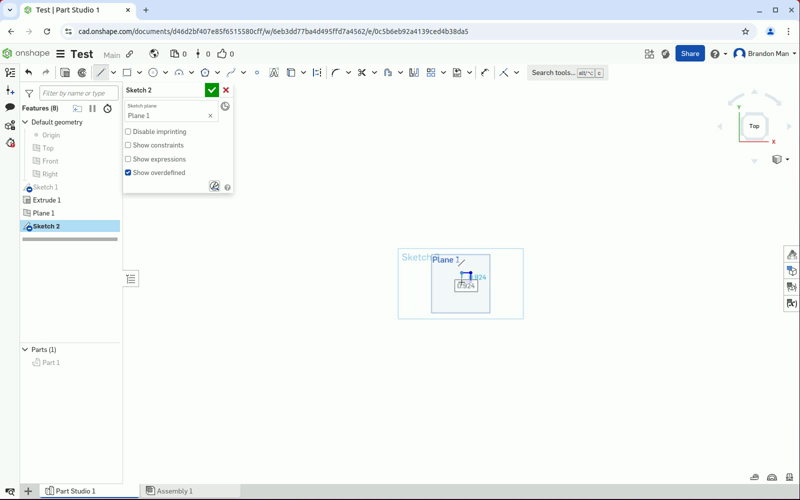
scroll(6)
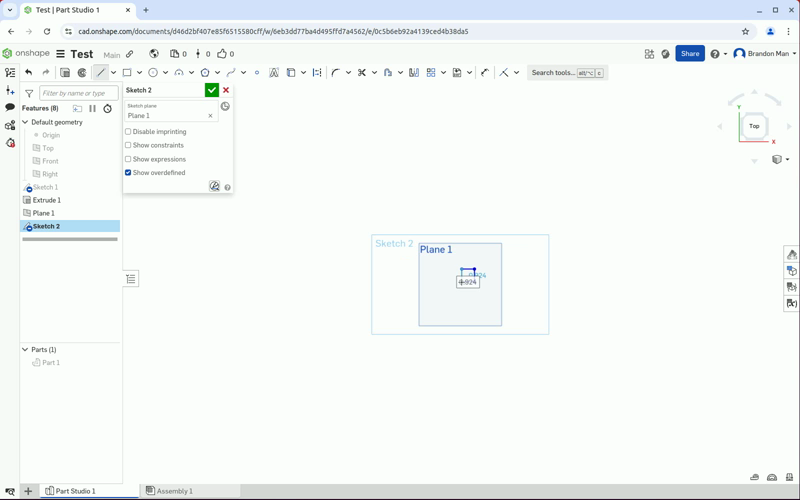
scroll(6)
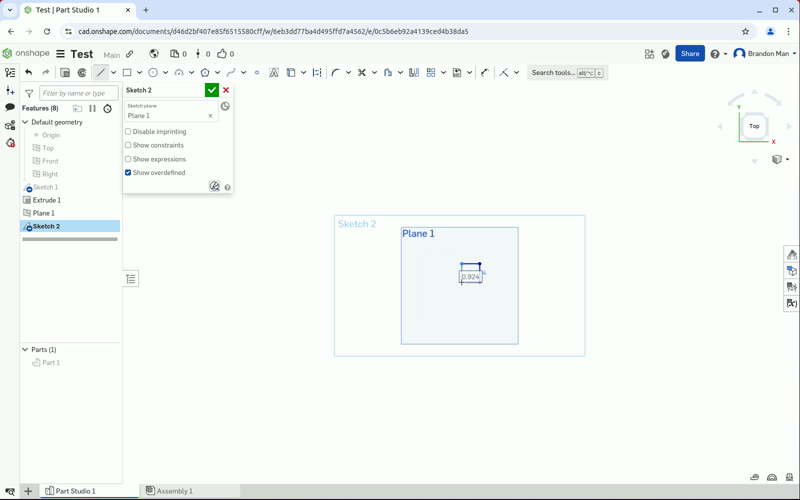
scroll(6)
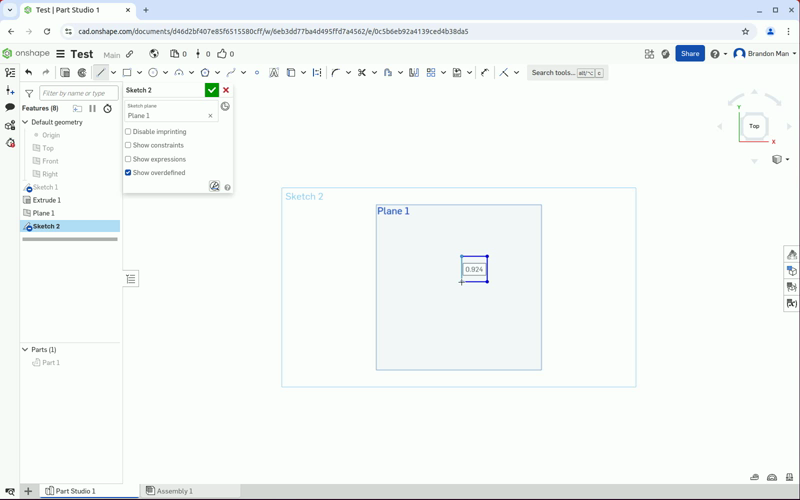
scroll(6)
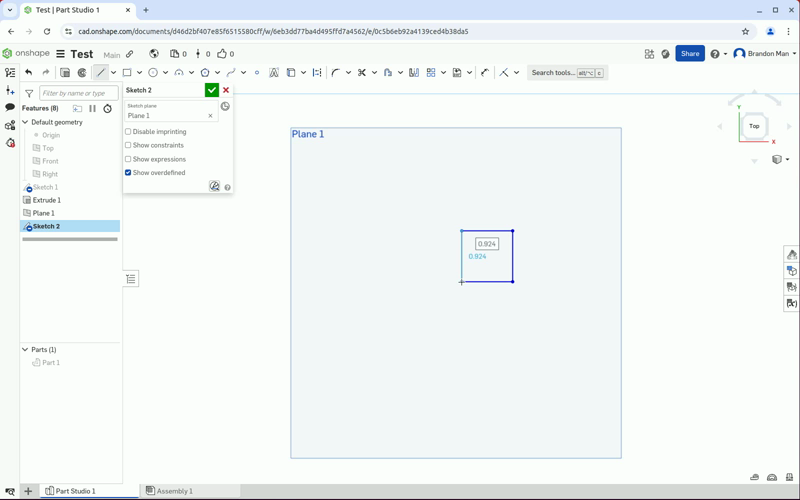
key_up(shift)
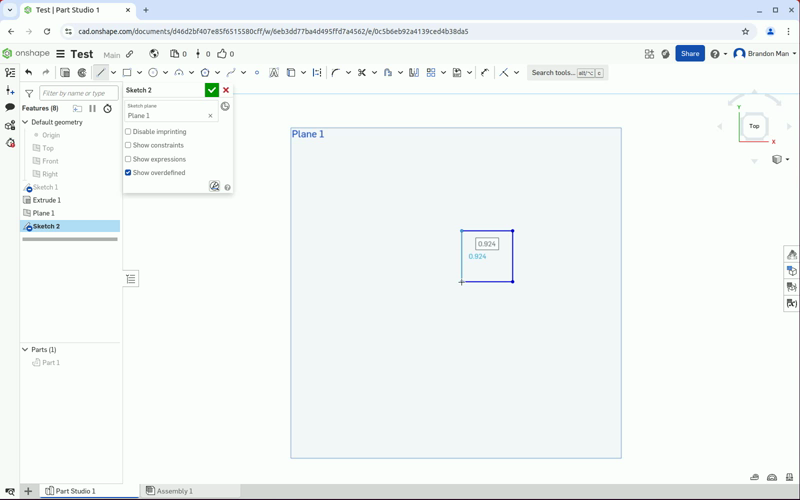
click(461, 281)
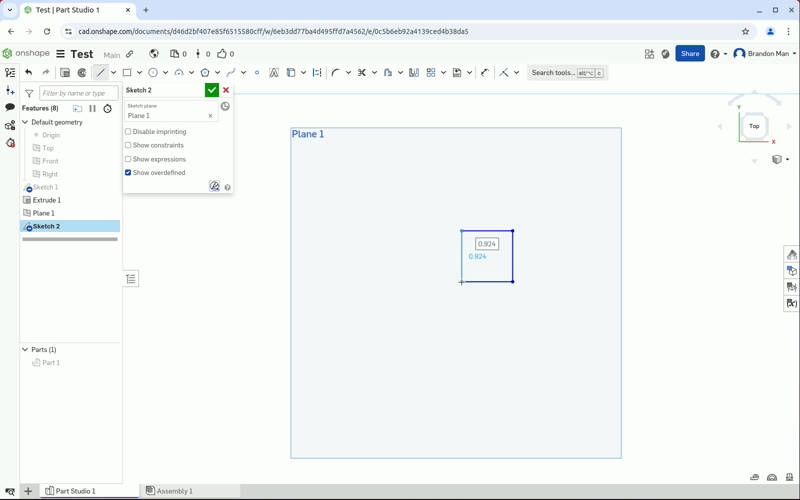
scroll(-6)
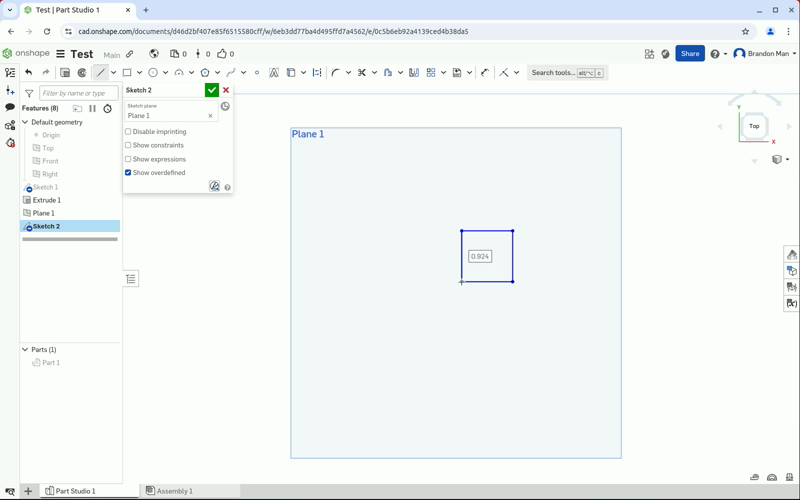
scroll(-6)
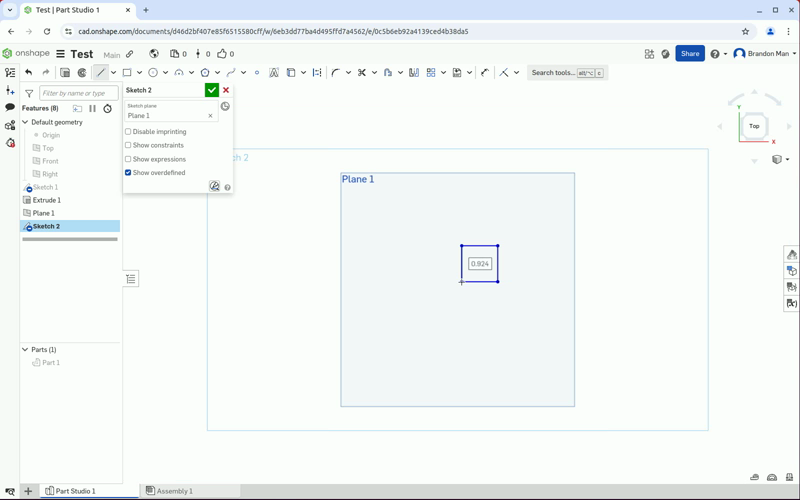
scroll(-6)
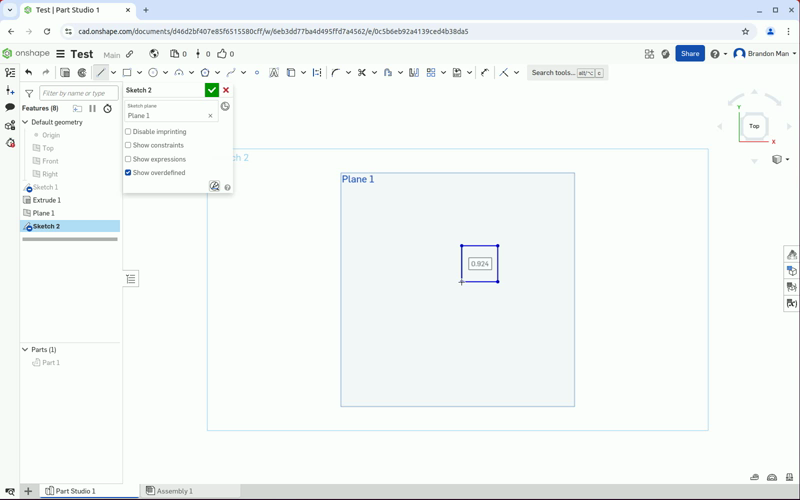
scroll(-6)
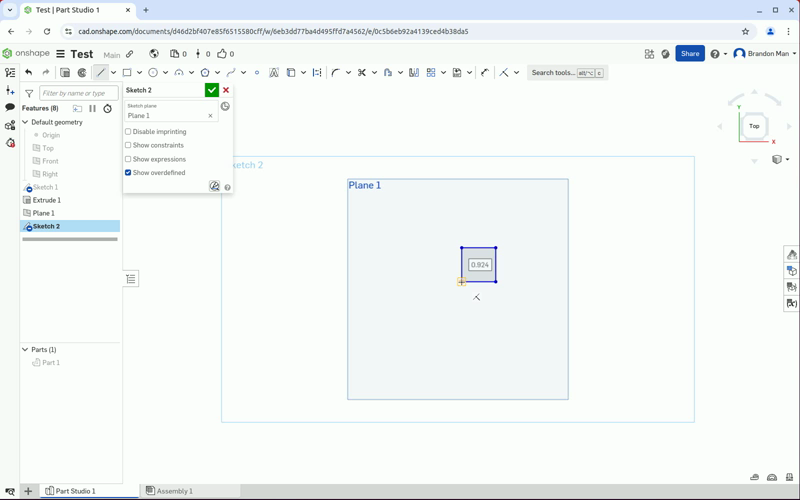
scroll(-6)
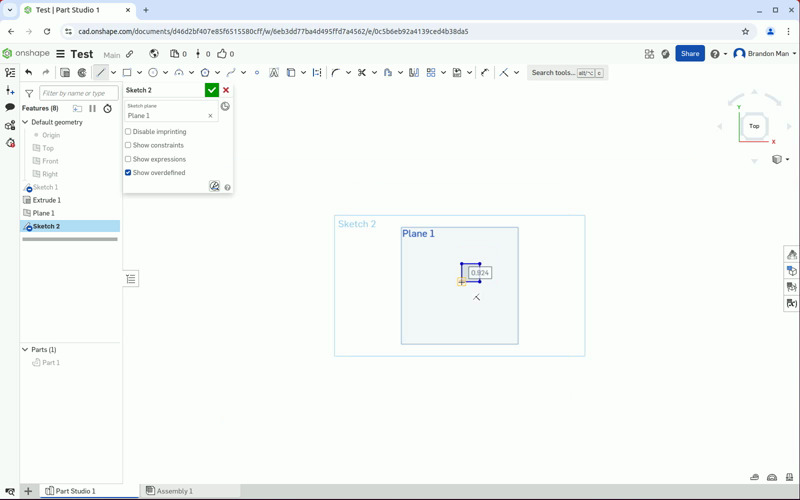
scroll(-6)
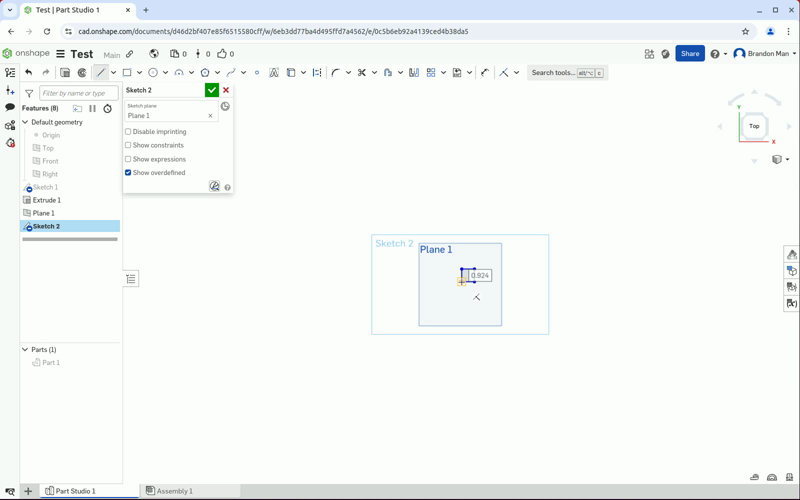
scroll(-6)
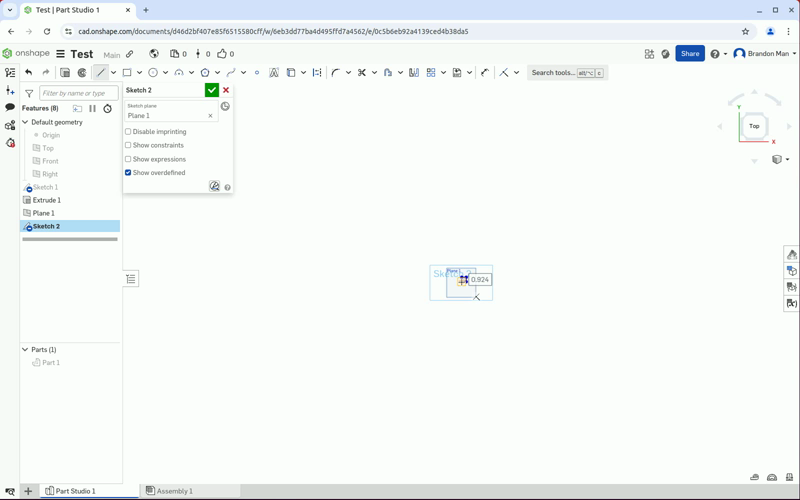
key(esc)
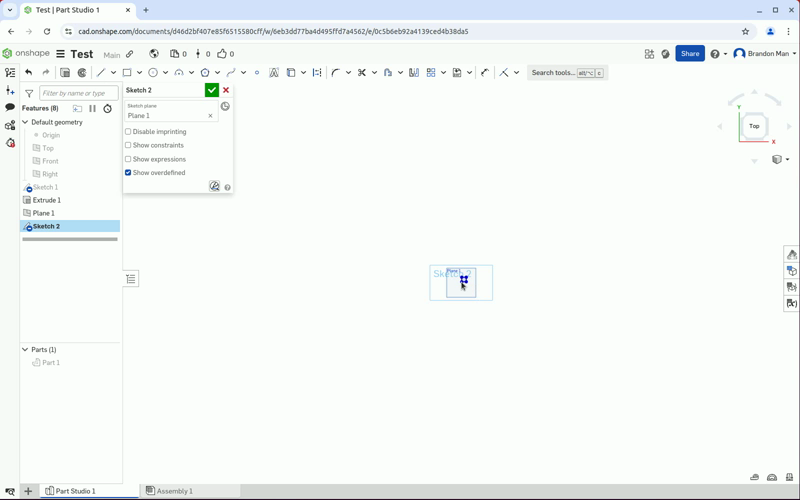
mouse_move(463, 277)
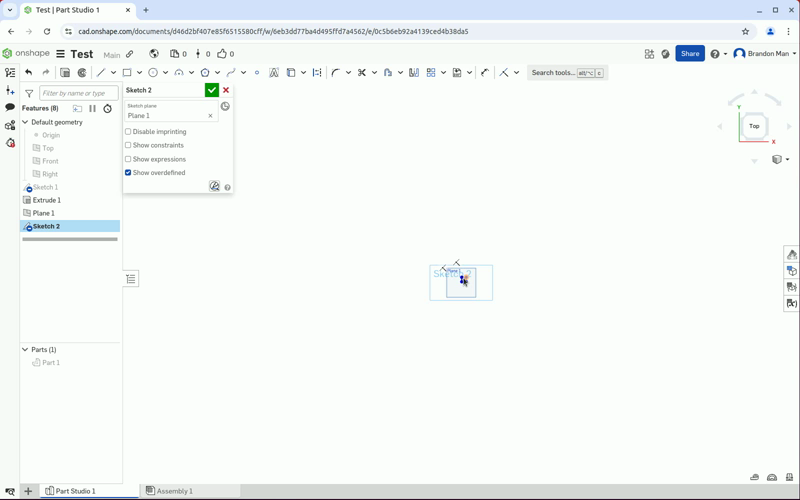
scroll(6)
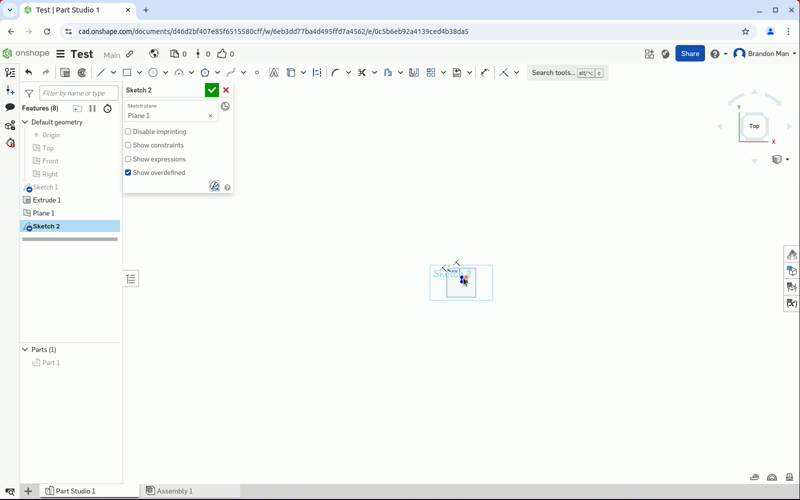
scroll(6)
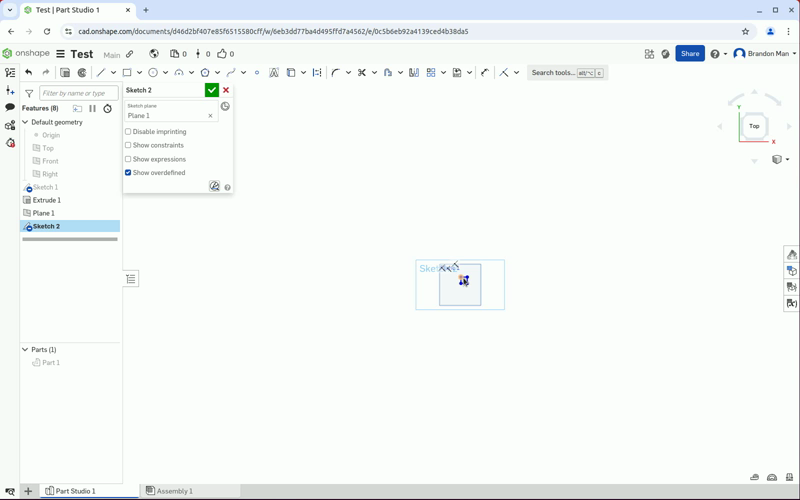
scroll(6)
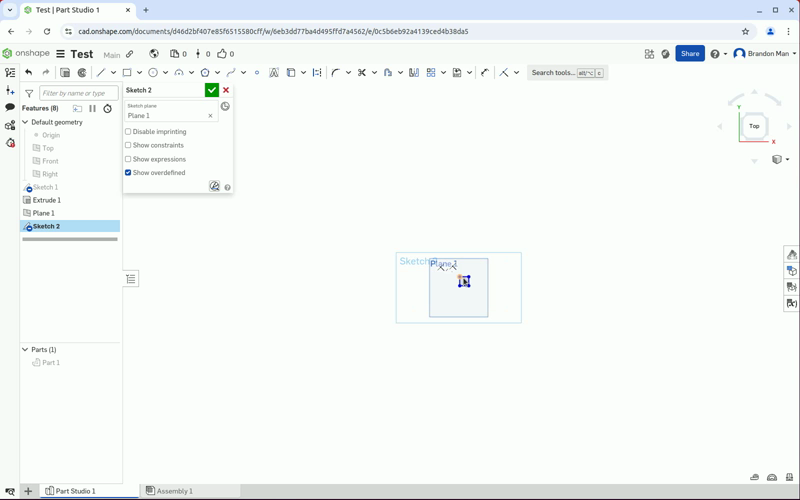
scroll(6)
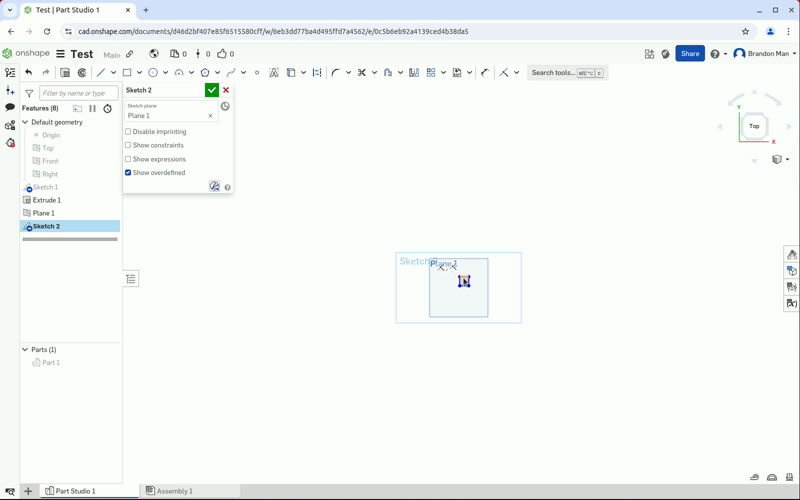
scroll(6)
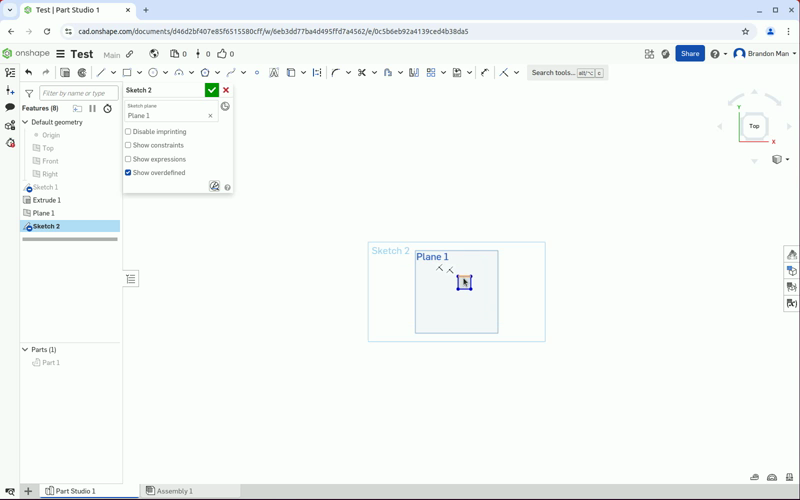
scroll(6)
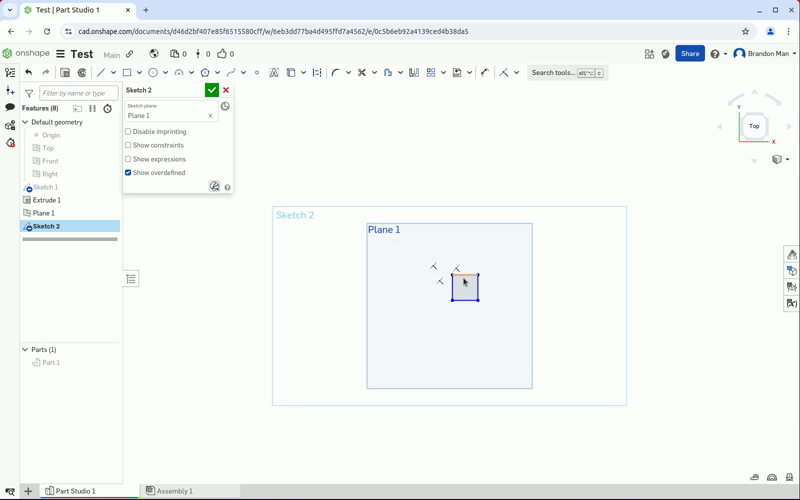
scroll(6)
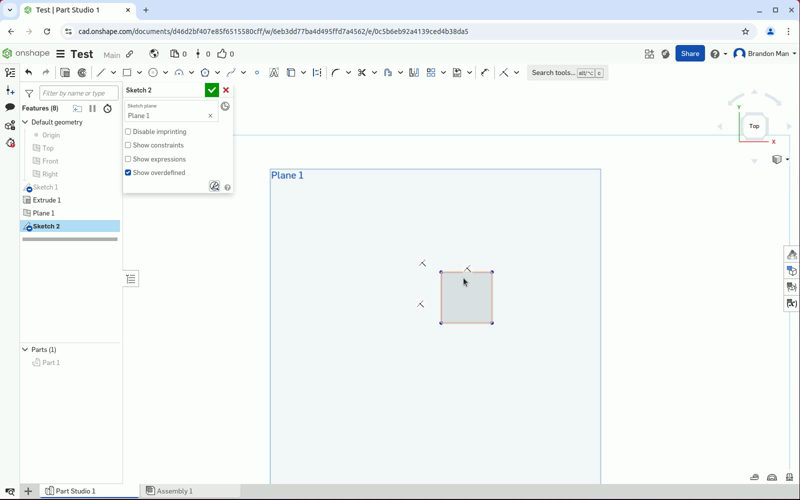
click(463, 277)
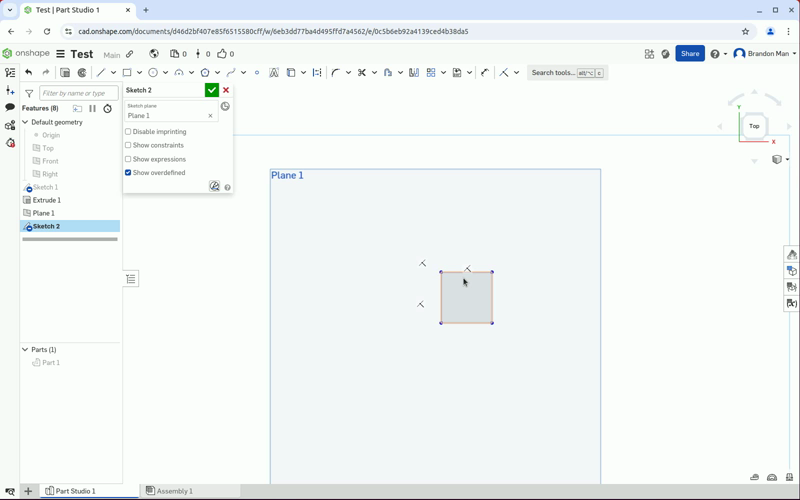
scroll(-6)
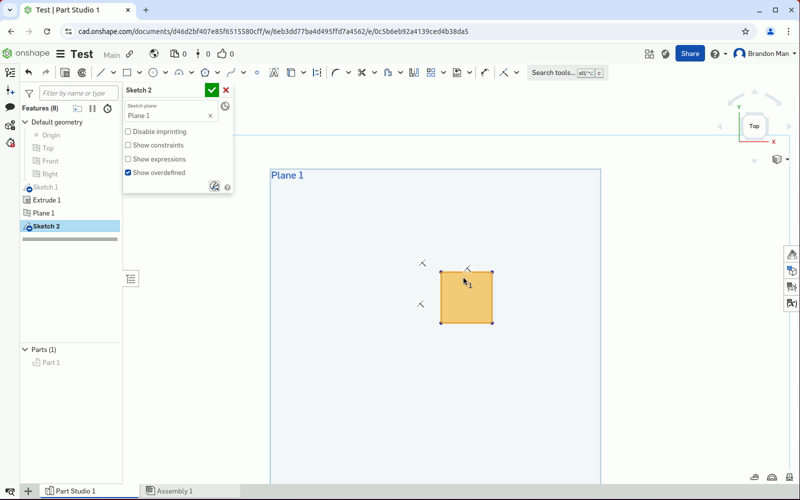
scroll(-6)
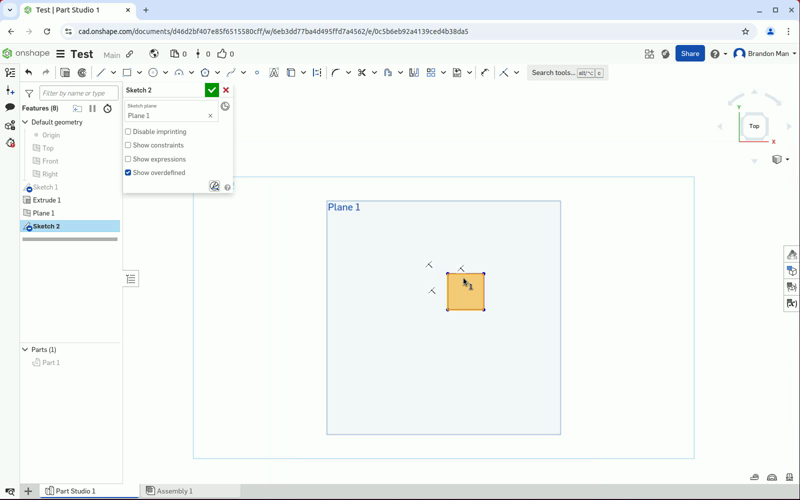
scroll(-6)
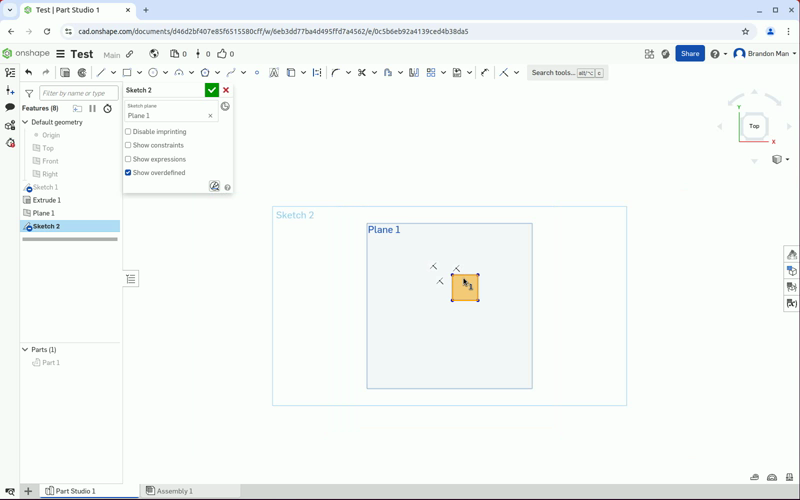
scroll(-6)
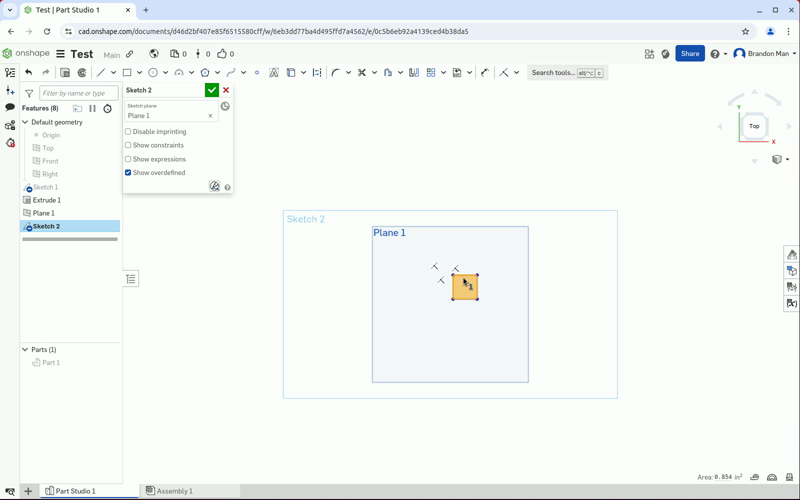
scroll(-6)
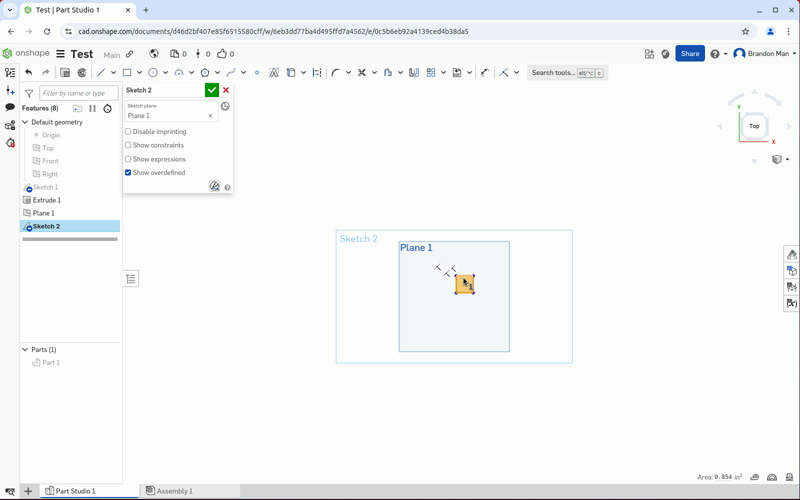
scroll(-6)
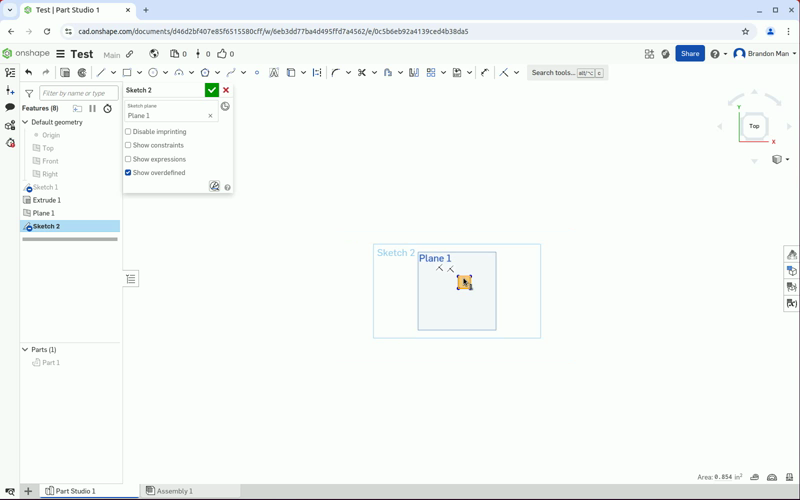
scroll(-6)
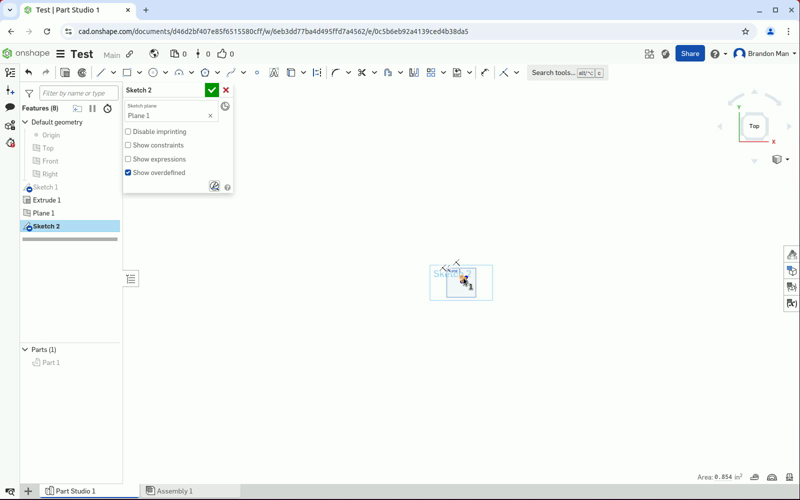
mouse_move(73, 352)
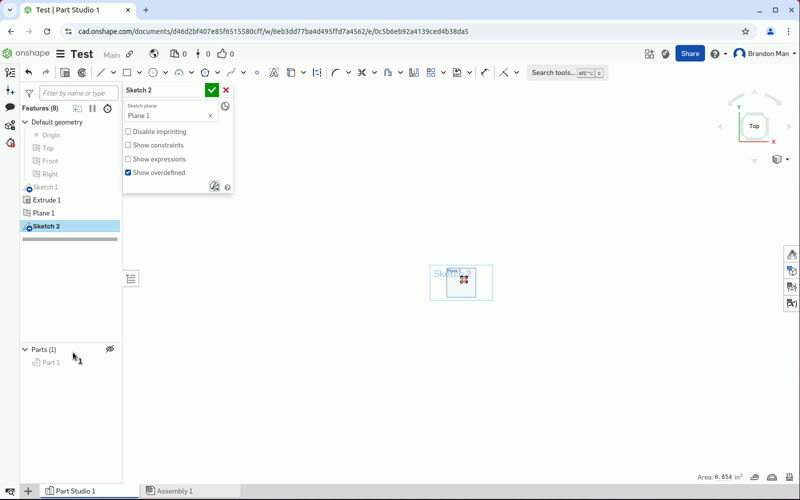
key(shift+y)
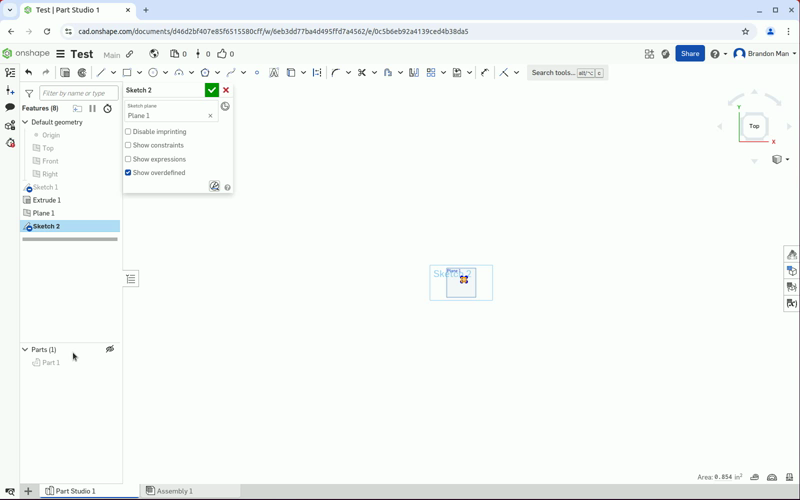
key(shift+e)
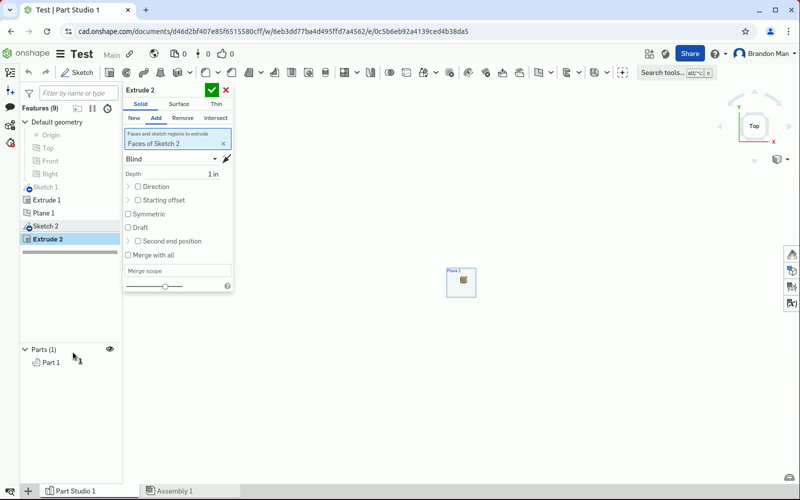
mouse_move(143, 106)
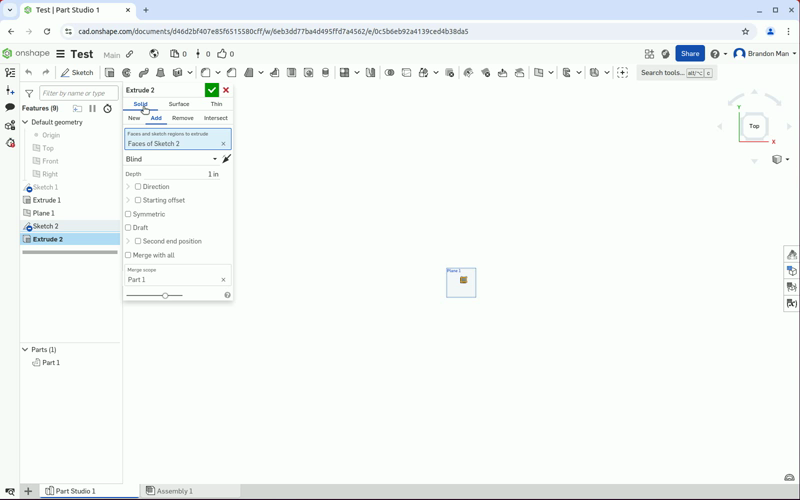
click(143, 106)
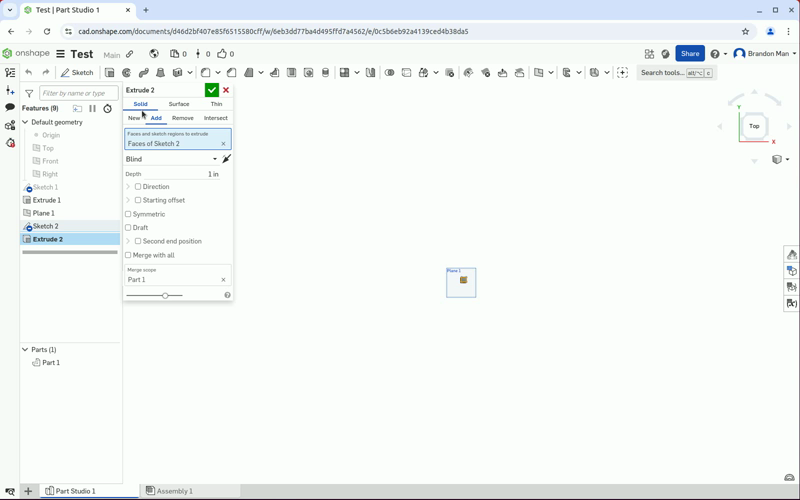
mouse_move(137, 120)
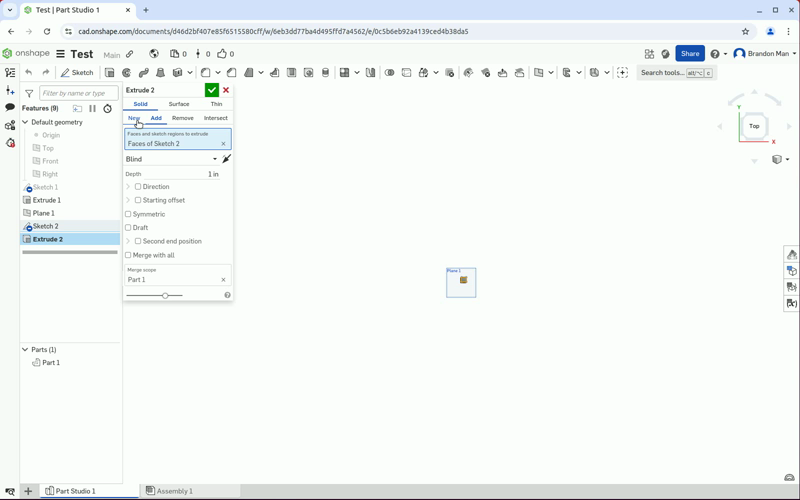
click(137, 120)
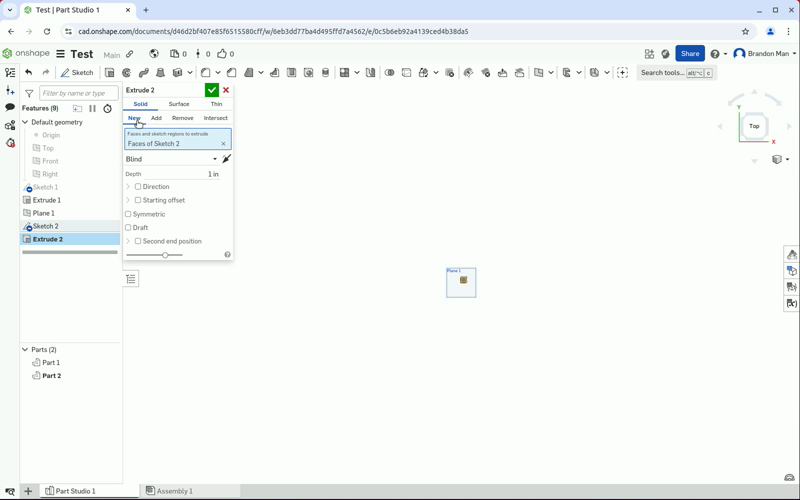
key(tab, 4)
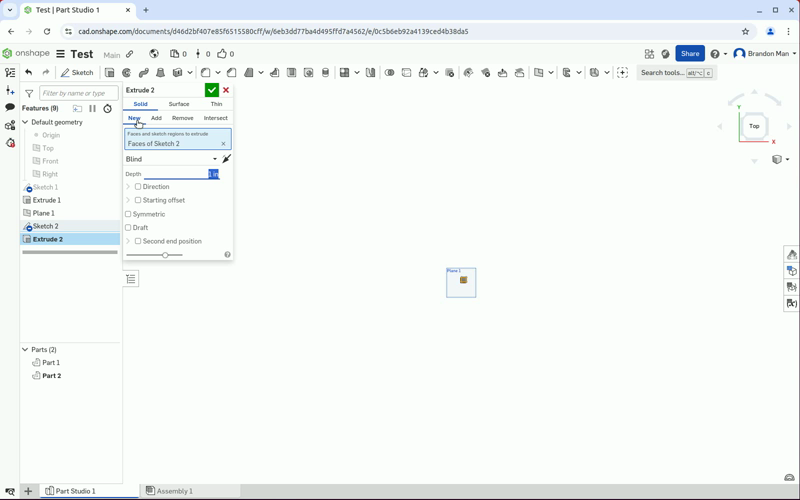
text(0.241)
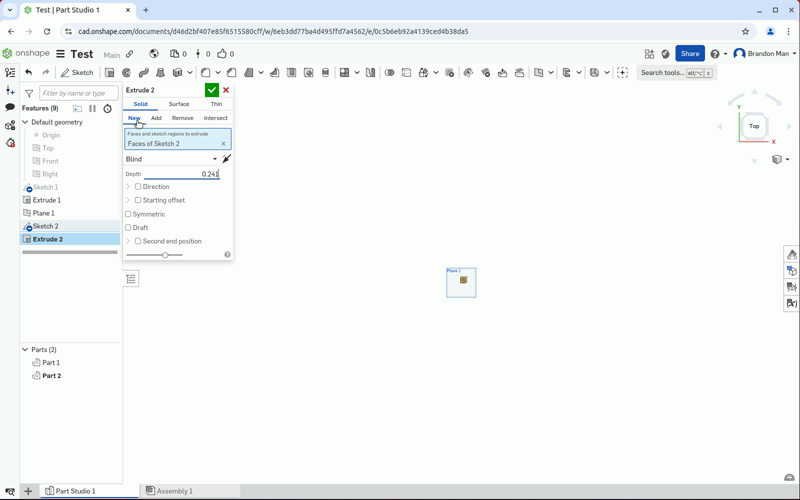
key(enter)
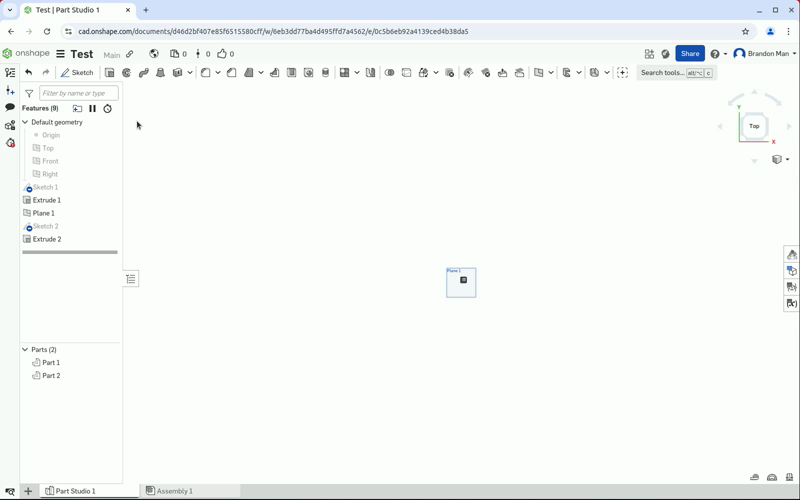
key(shift+h)
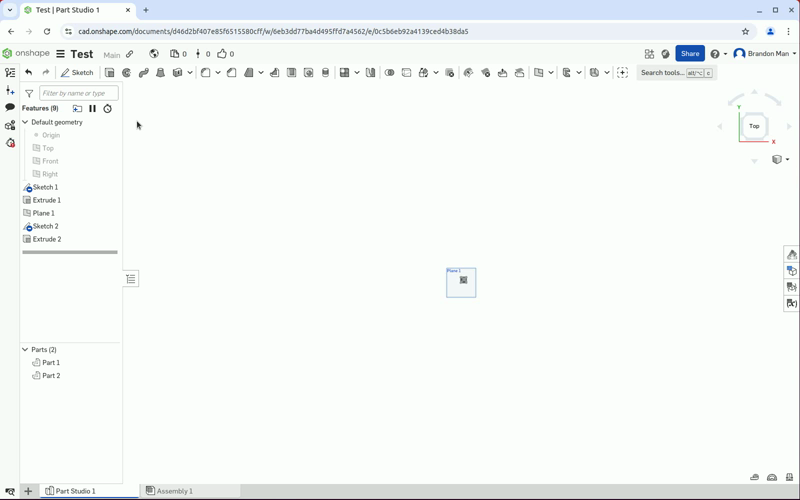
key(shift+h)
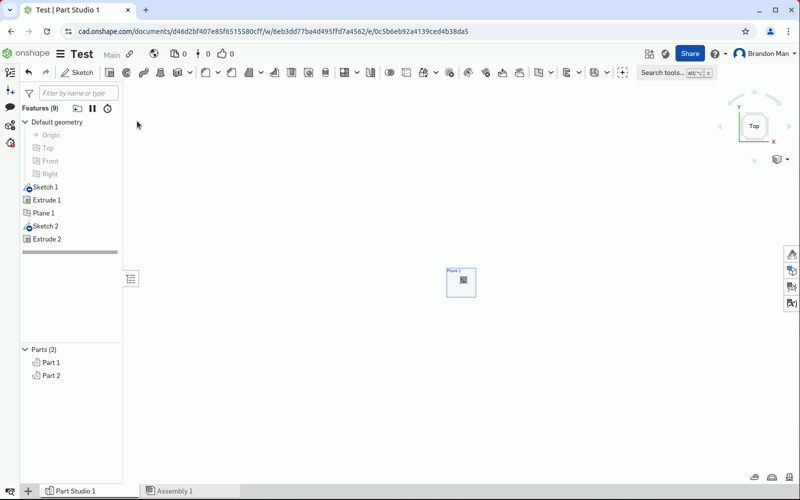
key(shift+7)
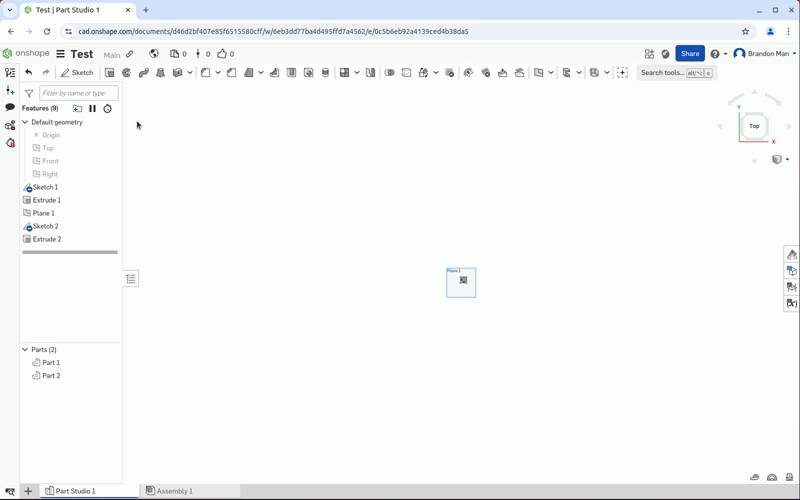
key(up, 3)
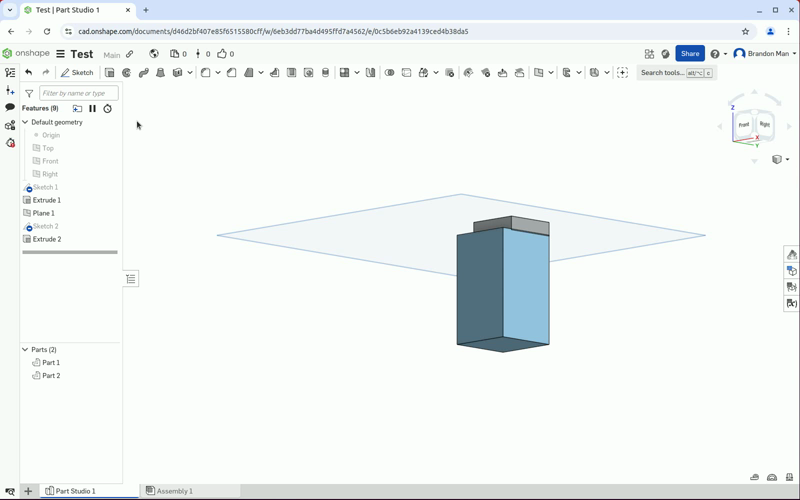
key(left, 3)
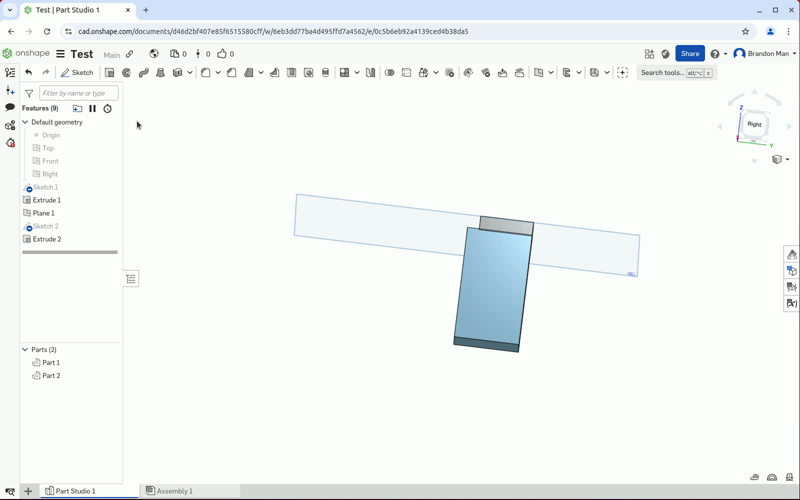
key(right, 3)
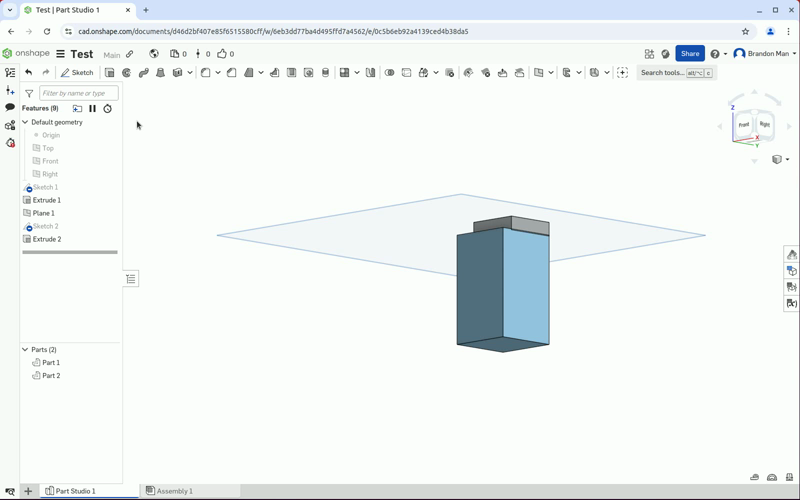
key(down, 3)
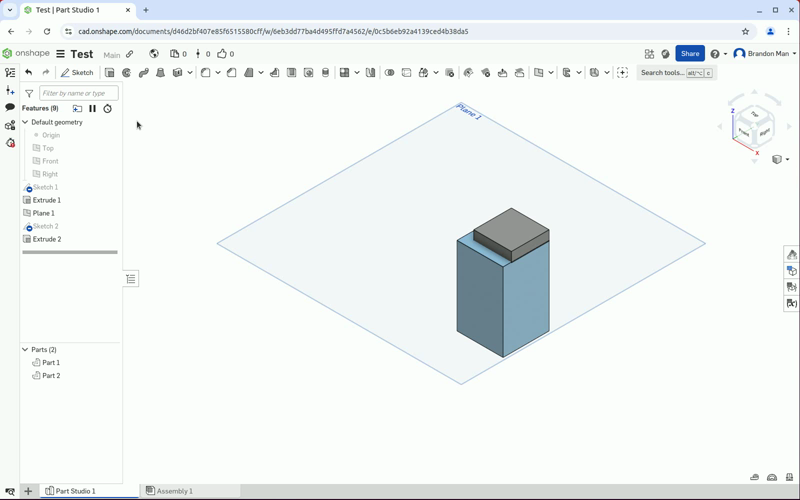
mouse_move(73, 189)
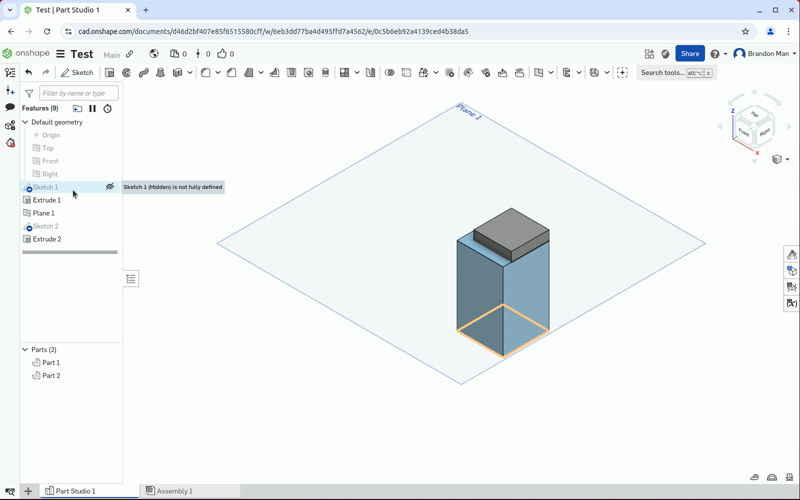
click(73, 189)